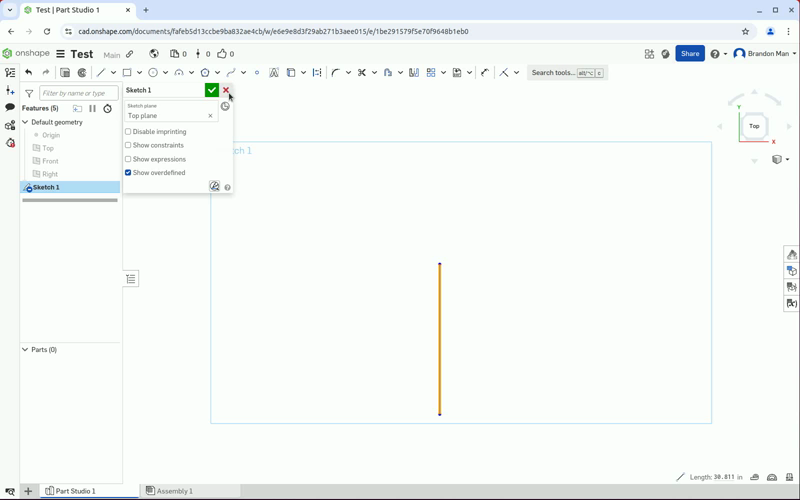
key(shift+h)
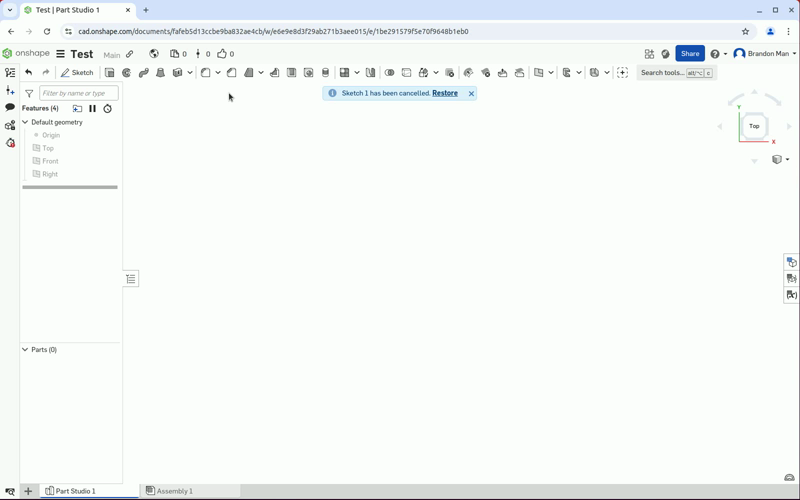
mouse_move(73, 352)
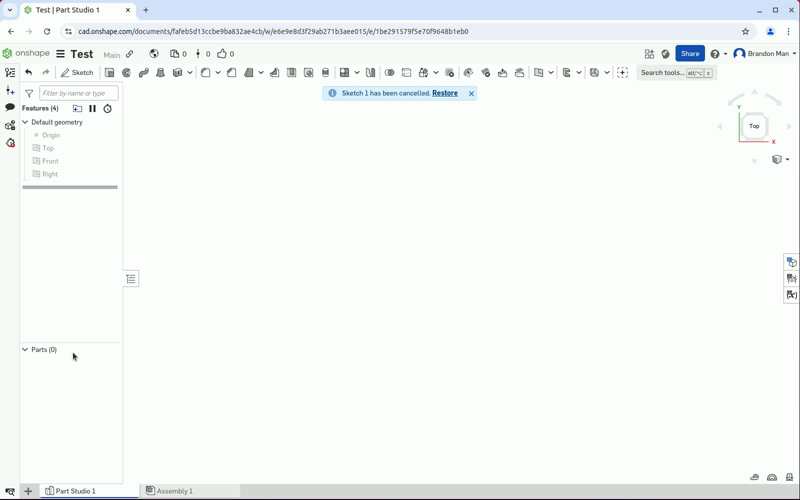
key(y)
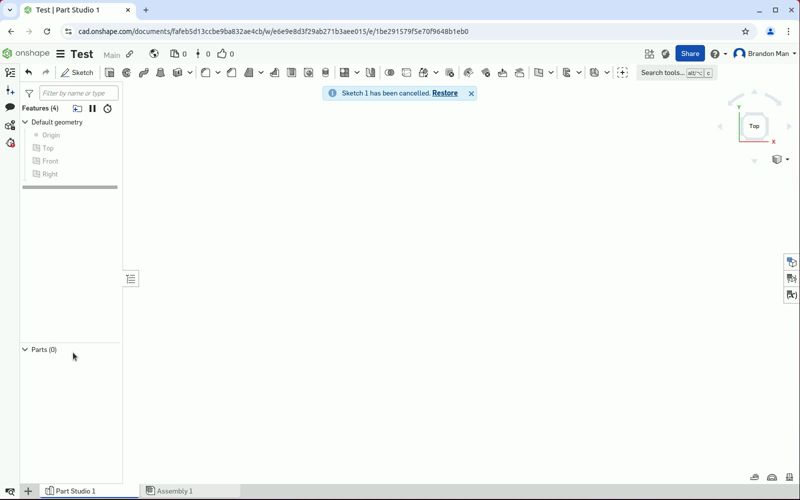
key(shift+p)
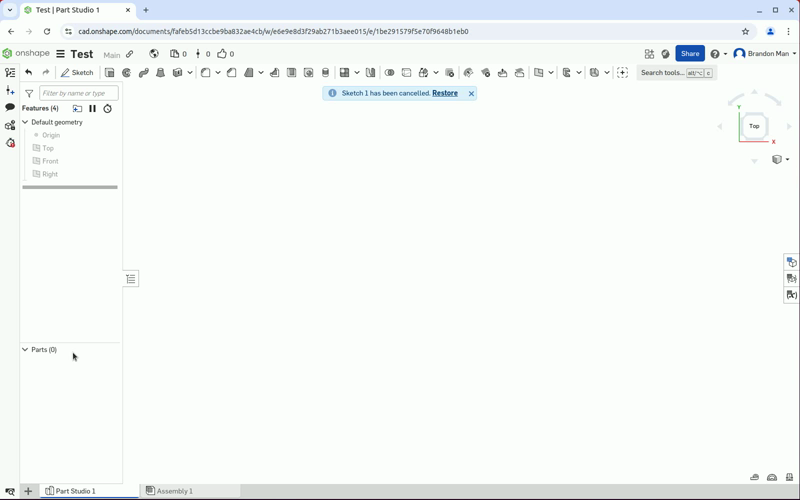
key(space)
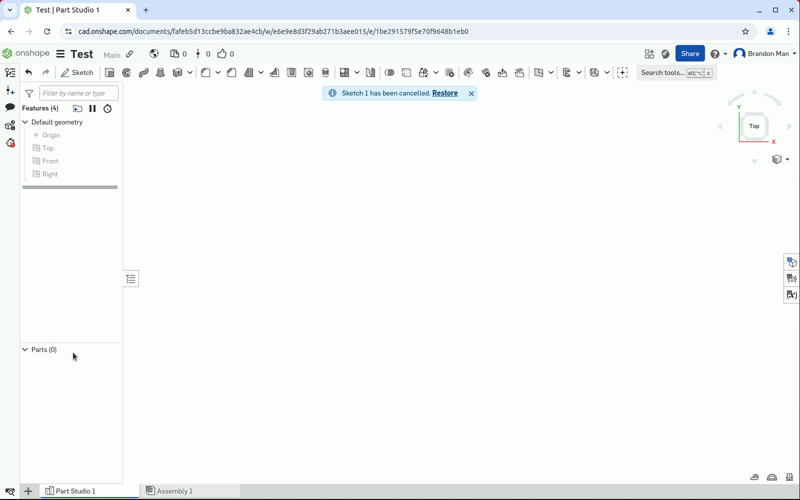
key_down(shift)
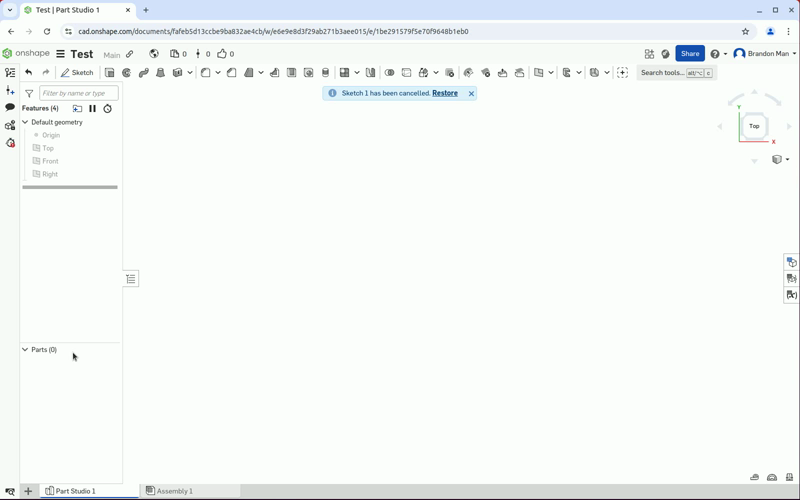
key(up)
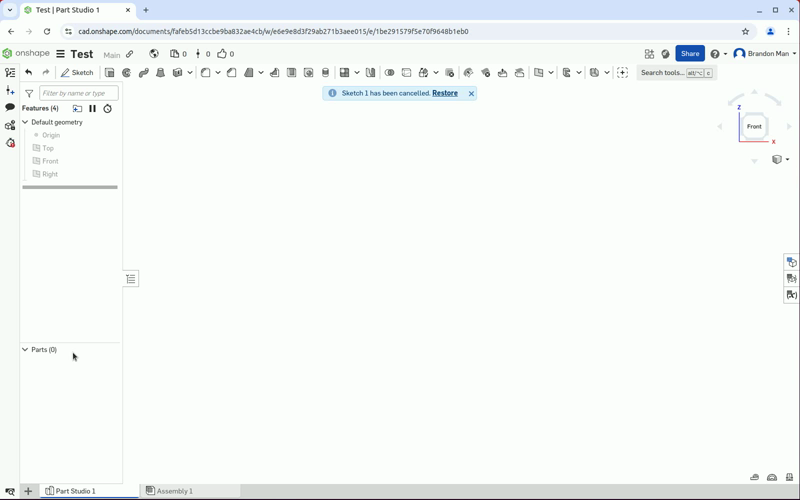
key_up(shift)
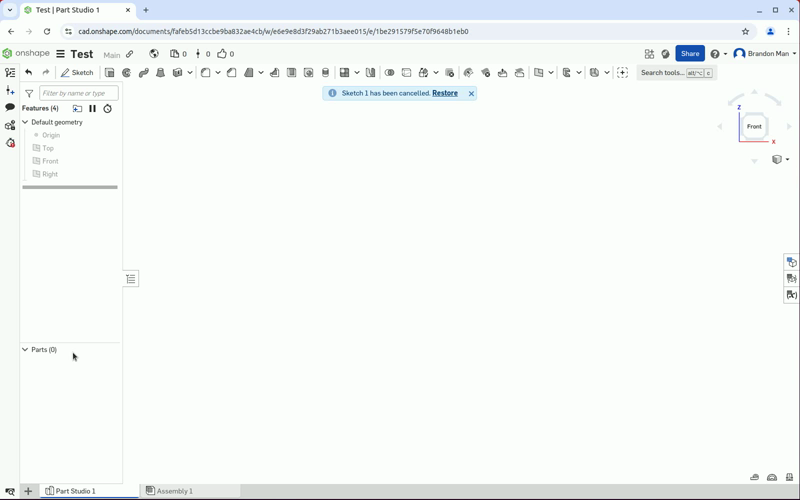
mouse_move(73, 352)
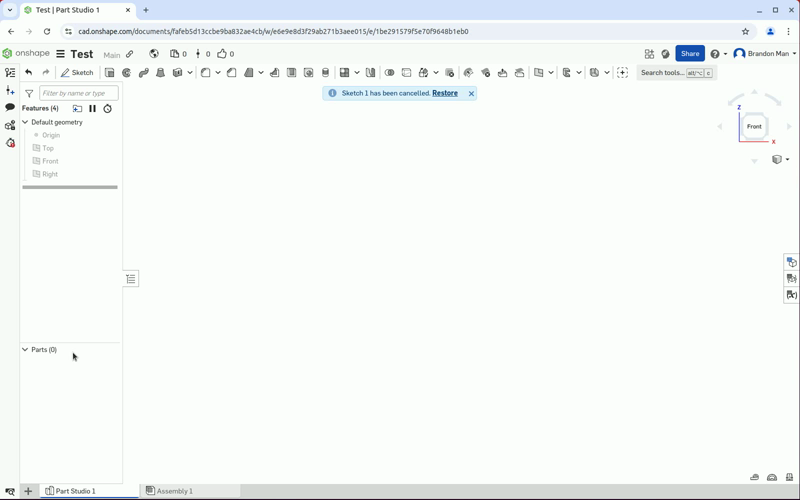
key(shift+y)
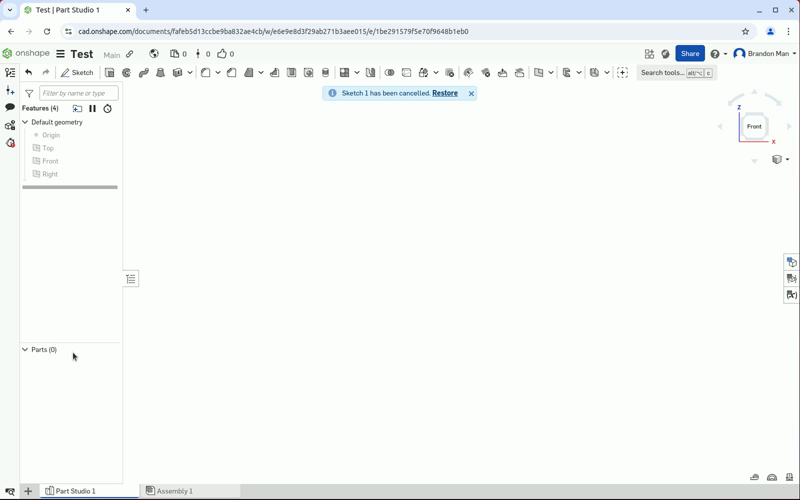
key(shift+s)
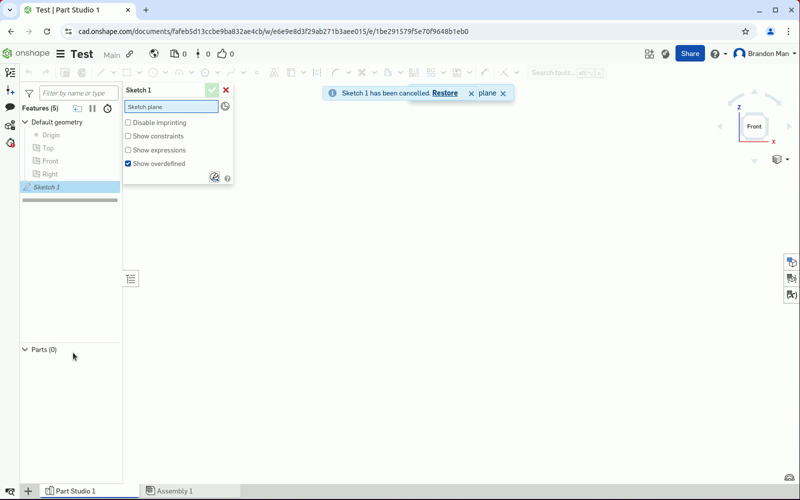
mouse_move(73, 163)
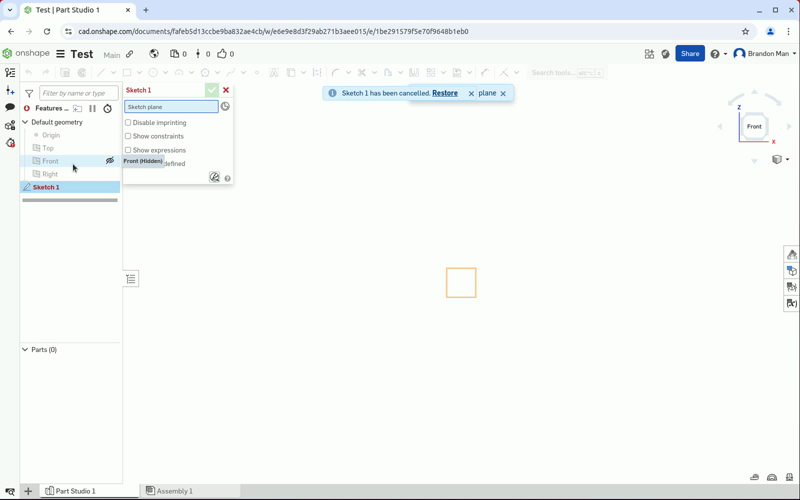
click(73, 163)
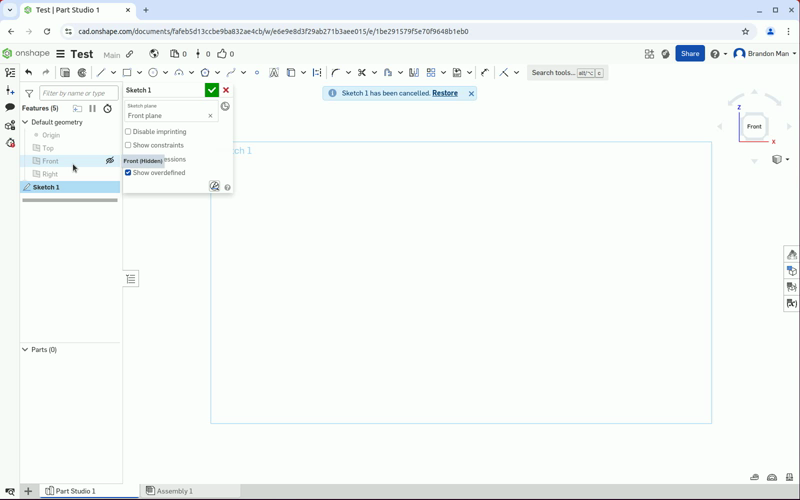
mouse_move(73, 352)
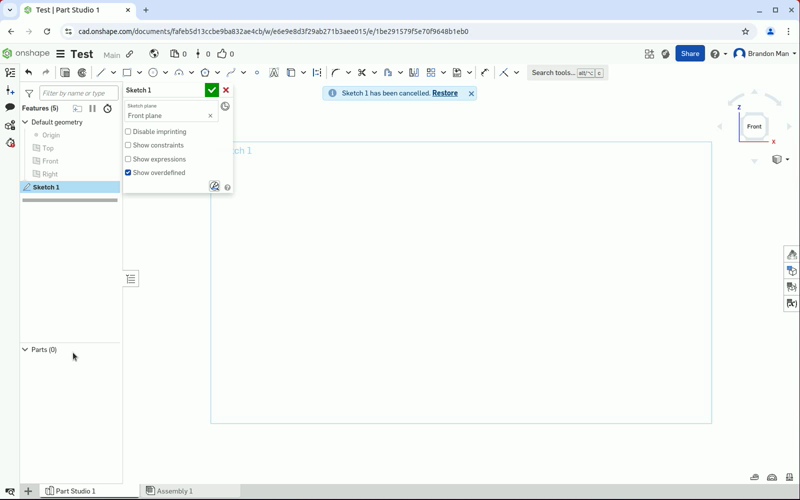
key(y)
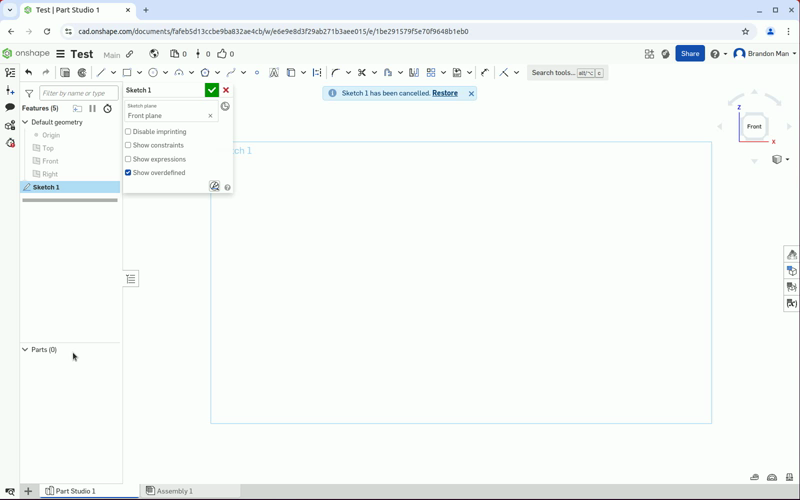
key(l)
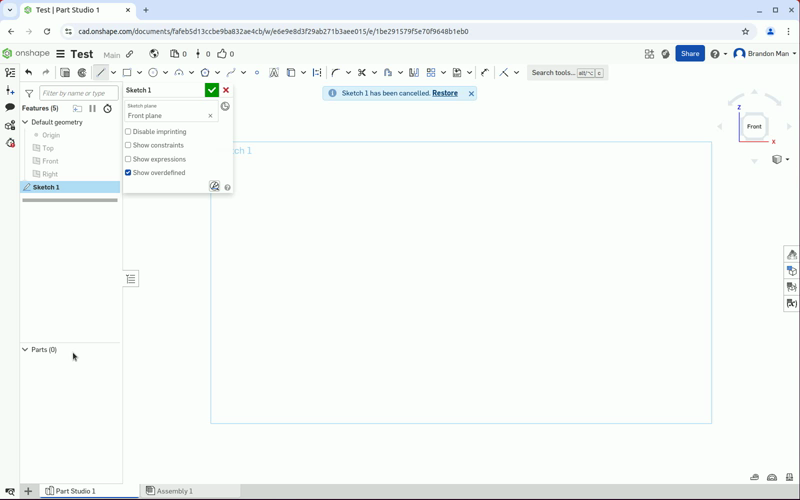
key_down(shift)
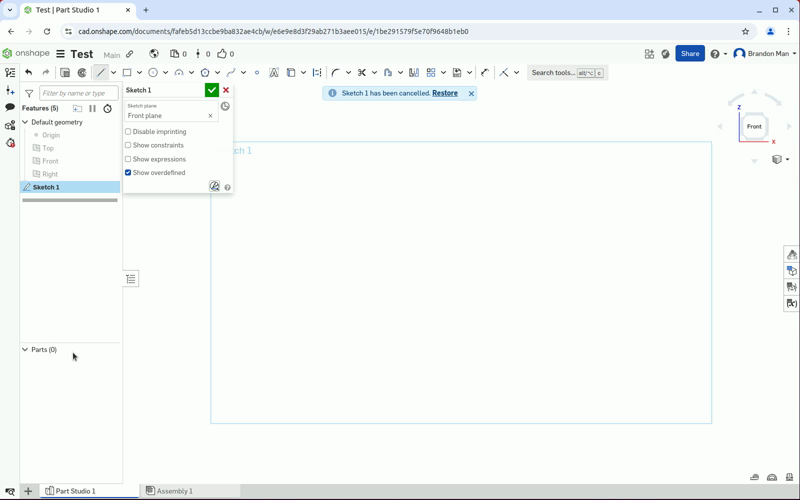
mouse_move(414, 353)
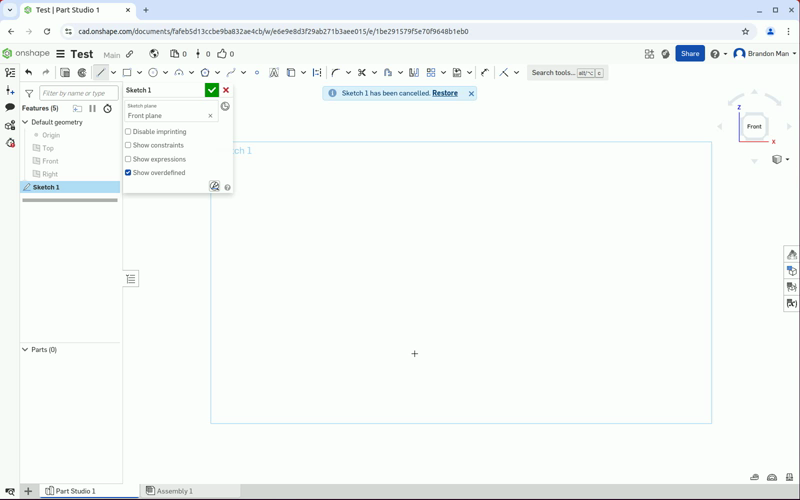
click(414, 353)
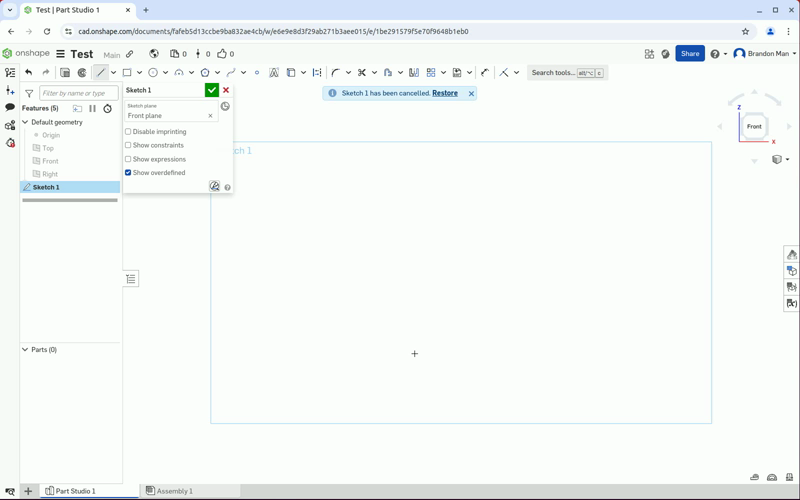
key_up(shift)
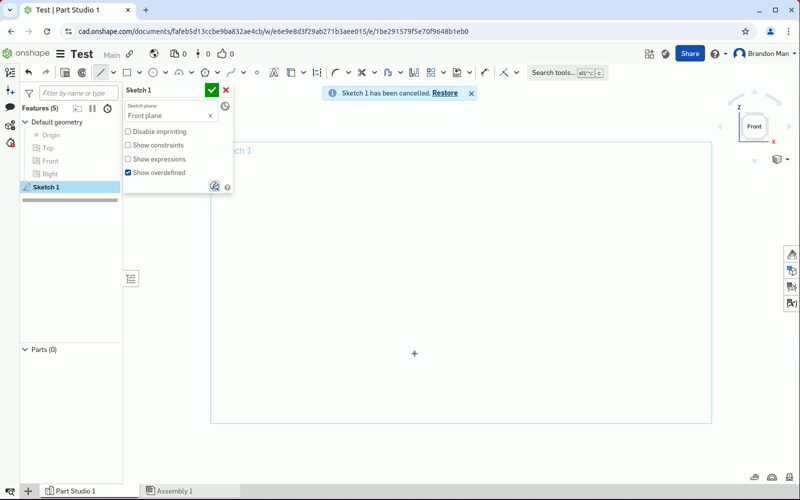
key_down(shift)
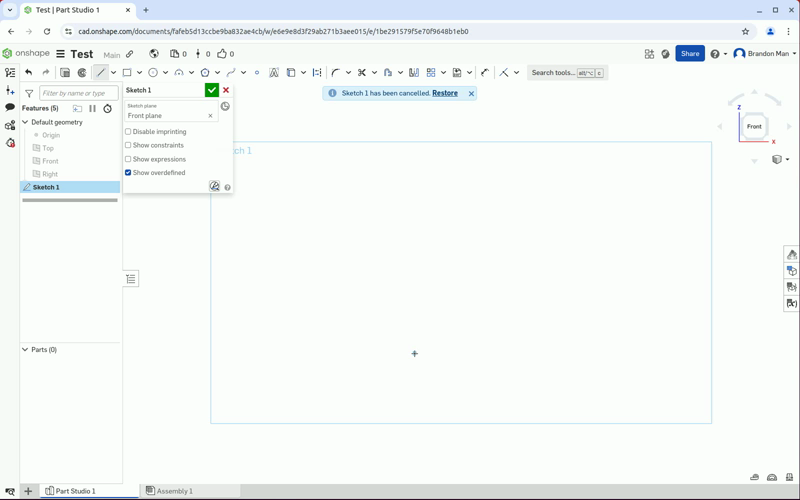
mouse_move(444, 353)
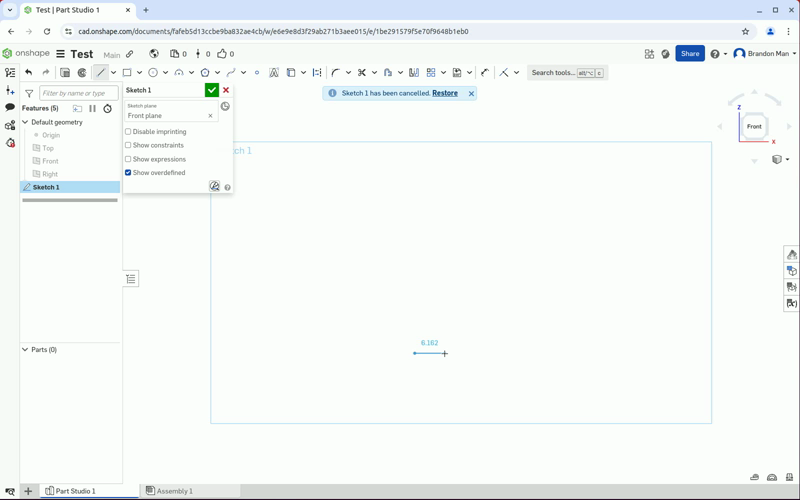
mouse_move(470, 353)
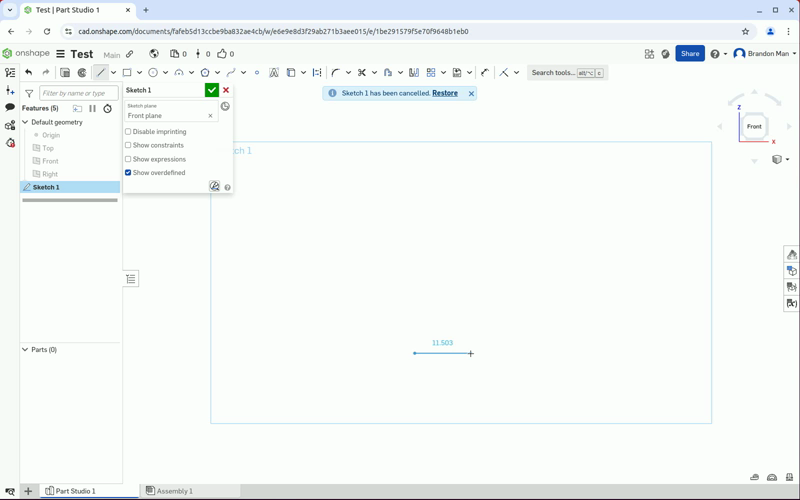
click(470, 353)
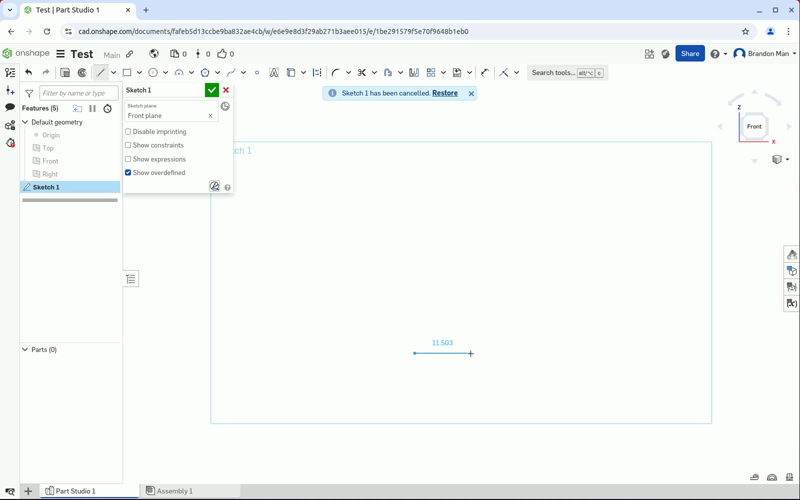
key_up(shift)
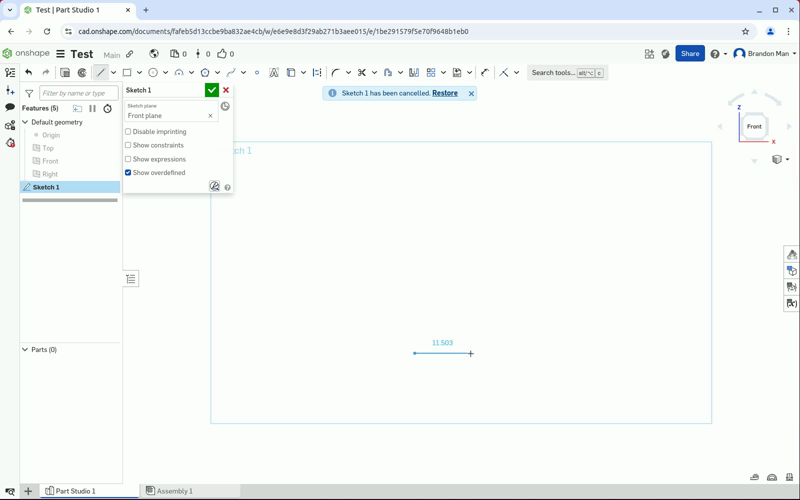
key_down(shift)
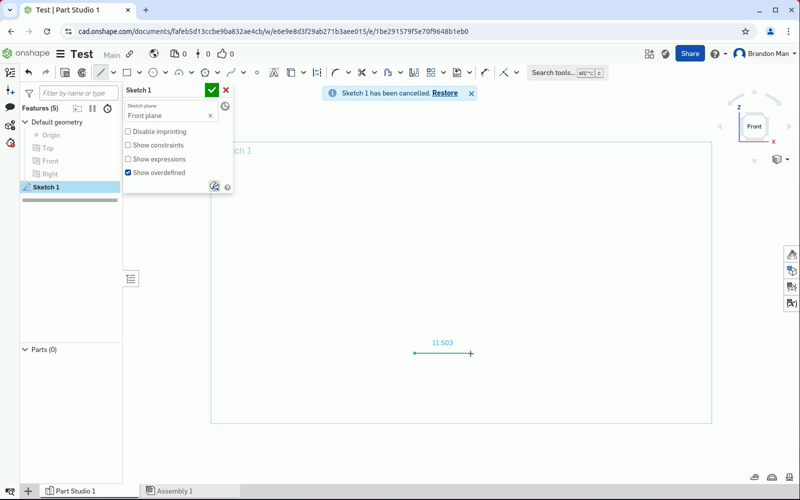
mouse_move(470, 253)
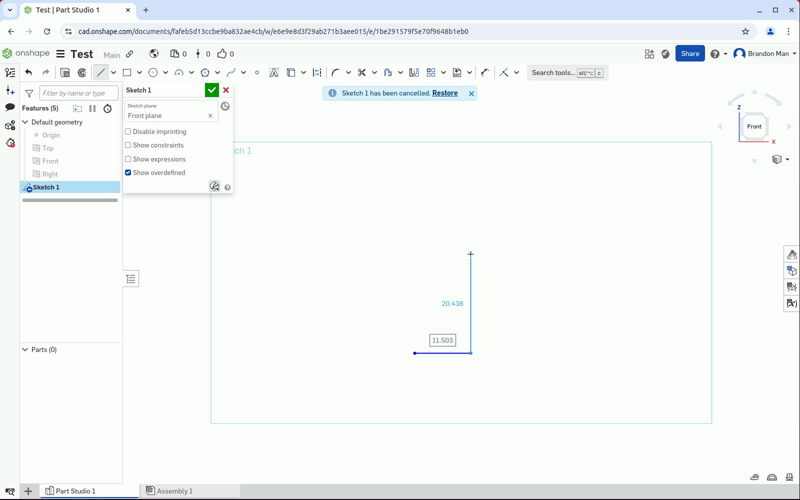
click(470, 253)
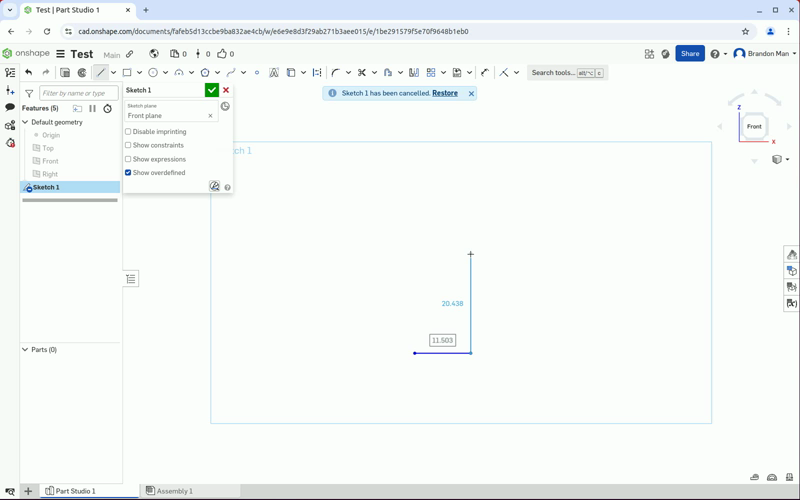
key_up(shift)
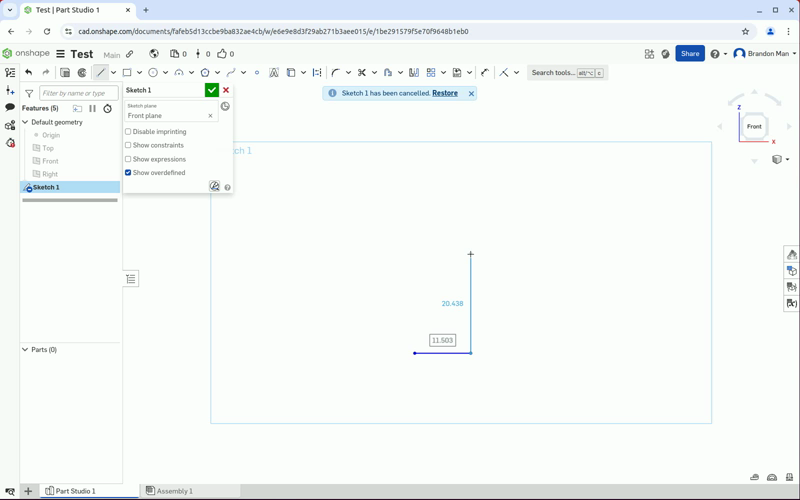
key_down(shift)
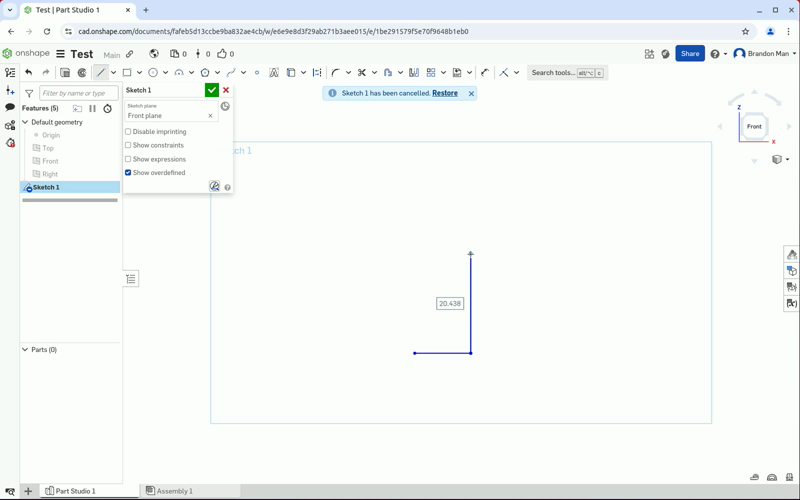
mouse_move(500, 253)
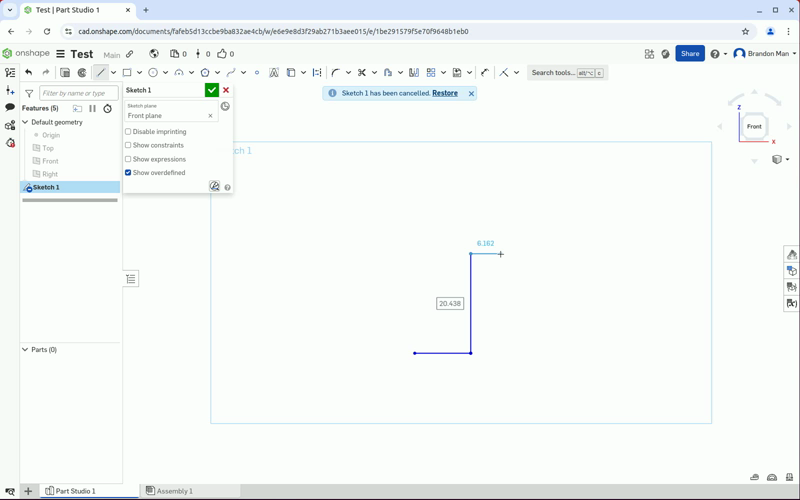
mouse_move(414, 253)
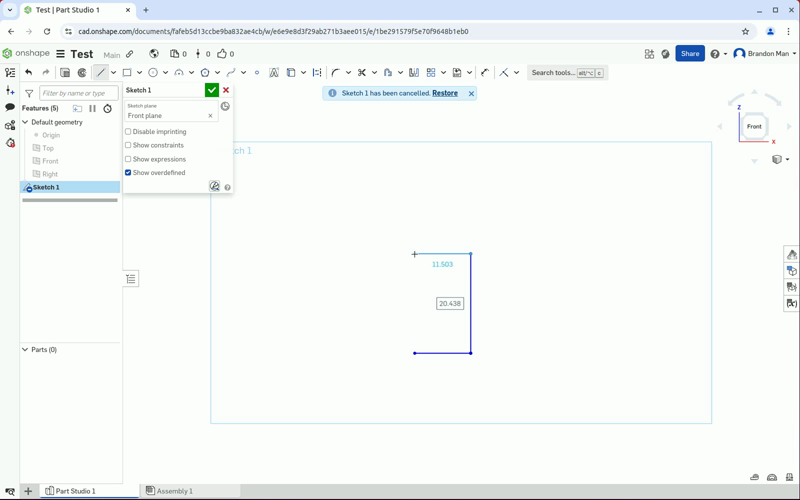
click(414, 253)
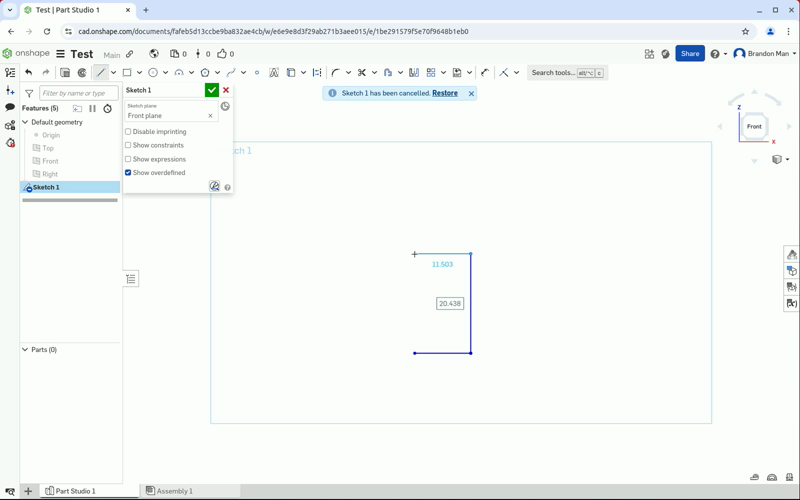
key_up(shift)
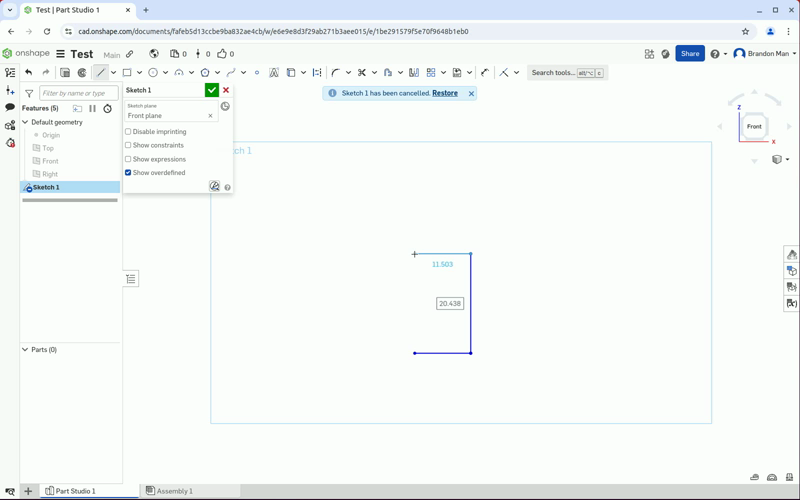
key_down(shift)
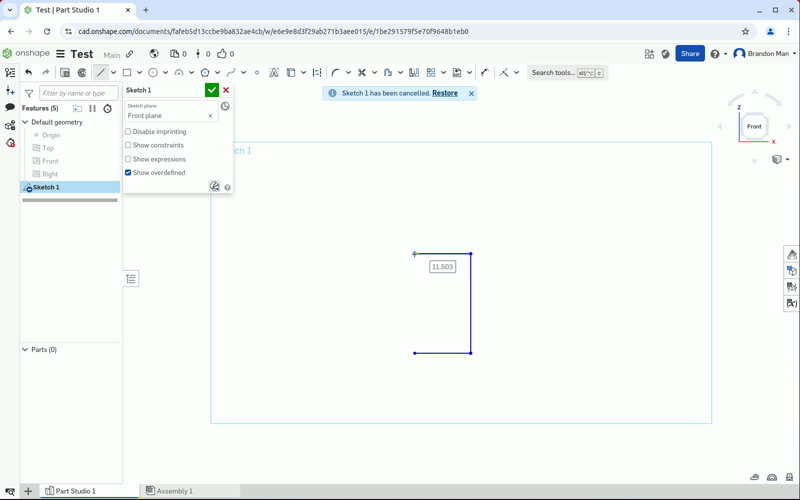
mouse_move(414, 353)
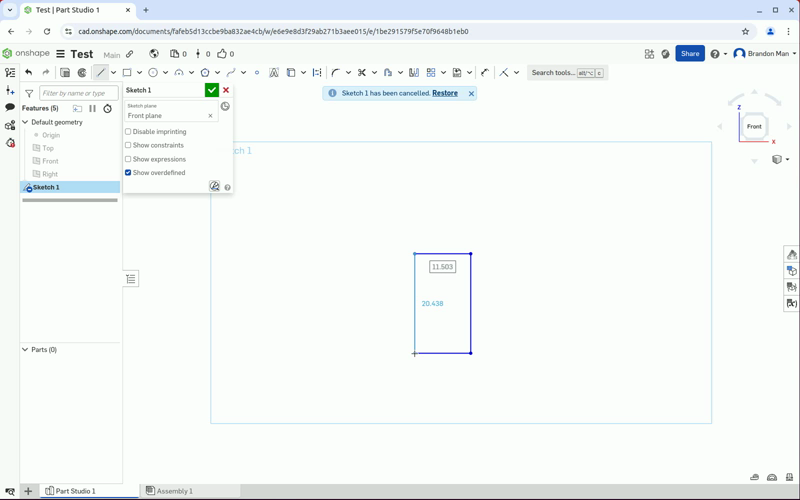
key_up(shift)
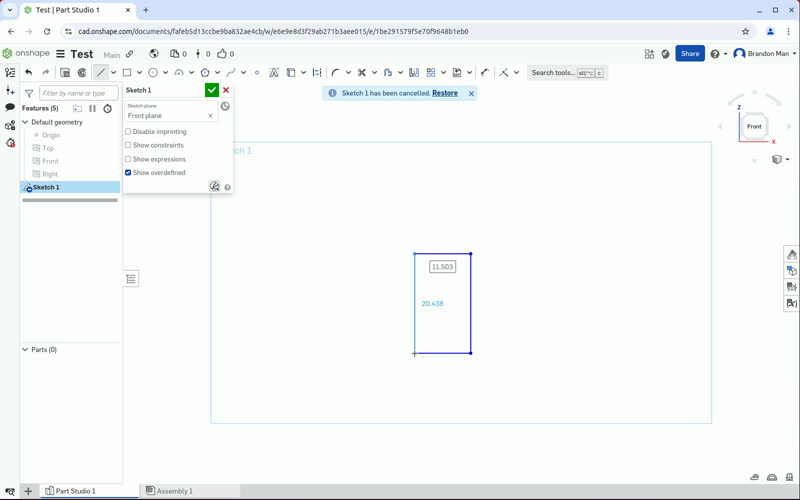
click(414, 353)
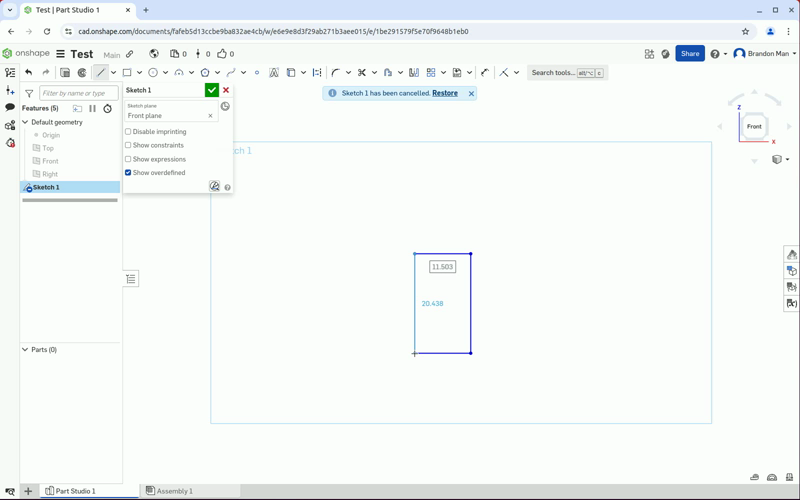
key(esc)
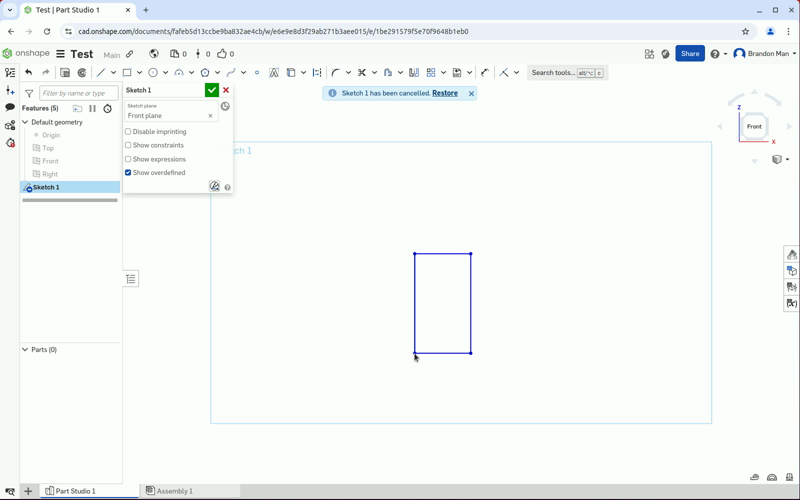
mouse_move(430, 336)
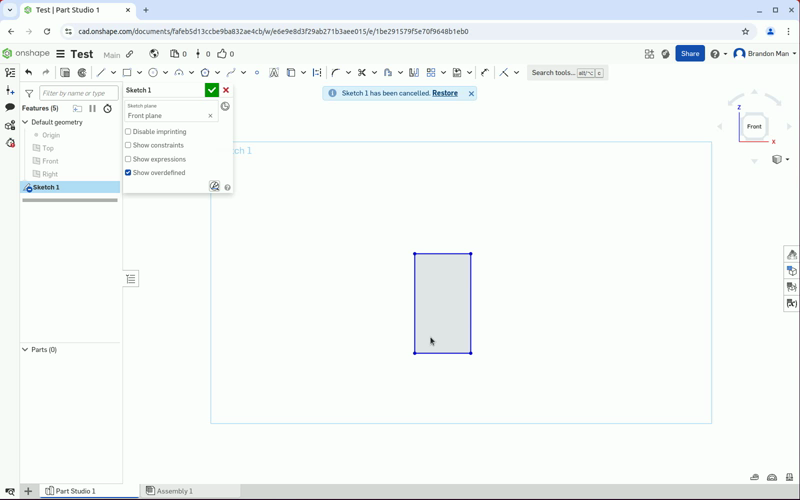
click(430, 336)
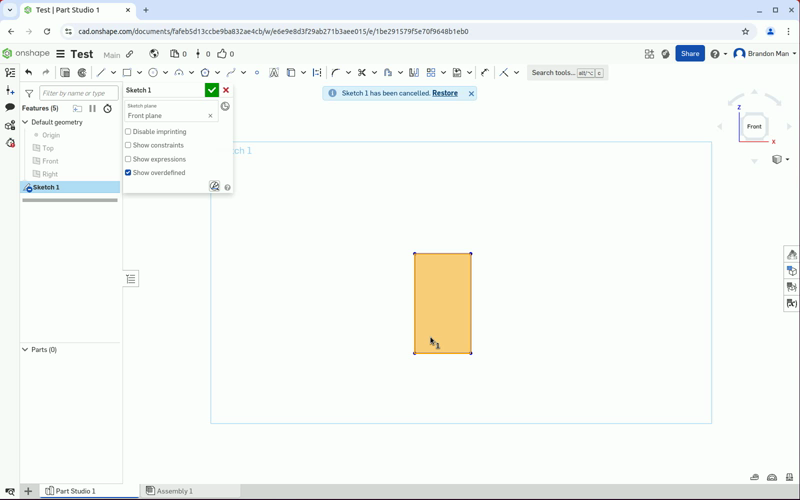
mouse_move(73, 352)
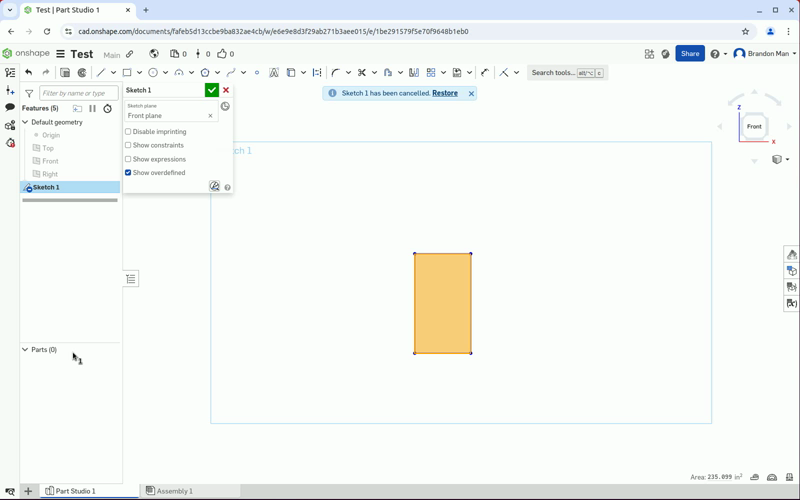
key(shift+y)
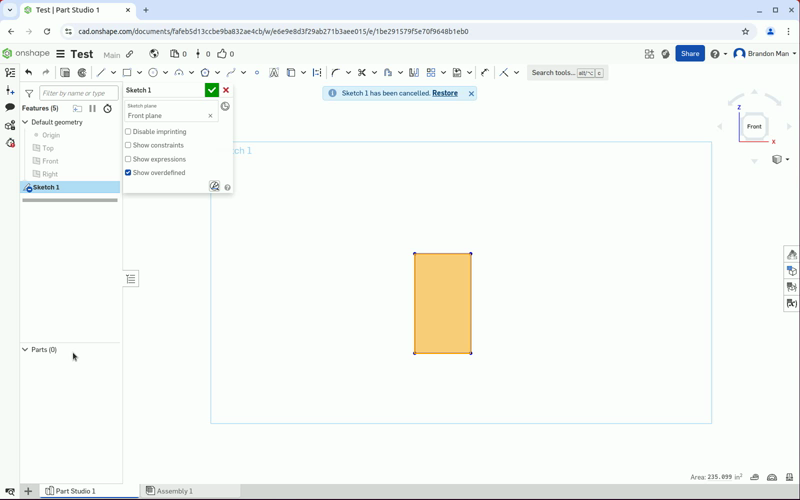
key(shift+e)
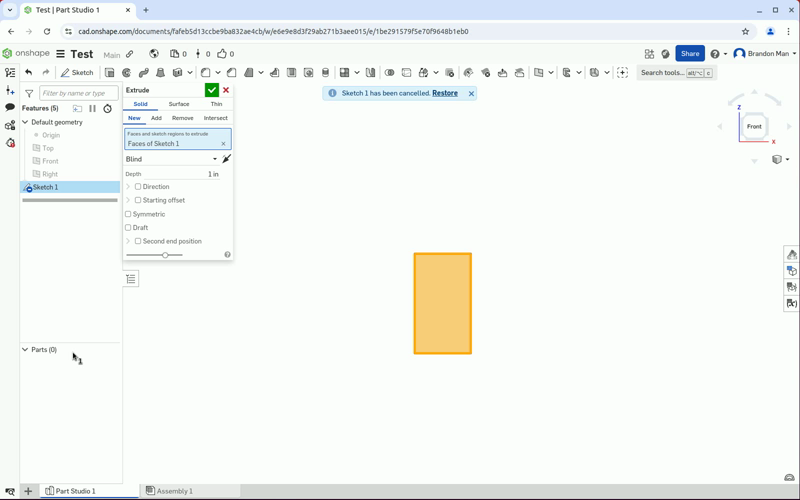
mouse_move(143, 106)
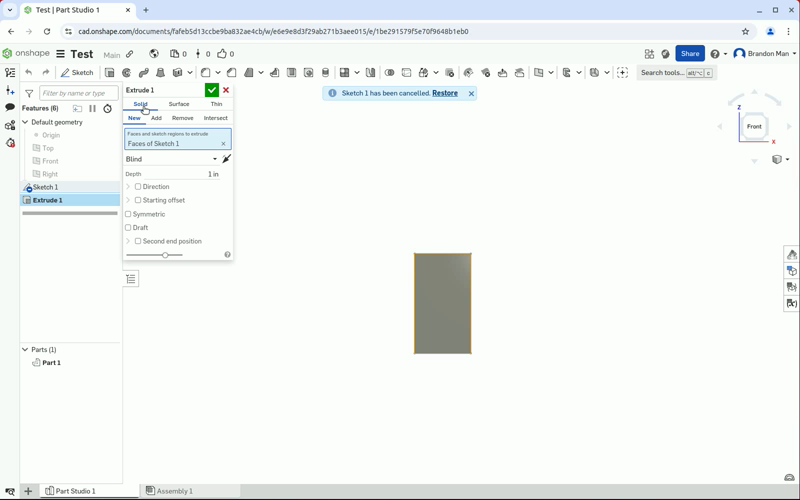
click(143, 106)
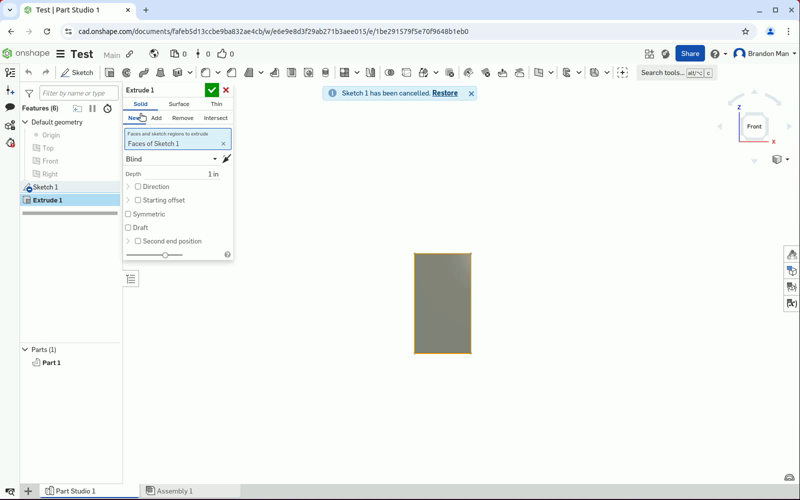
mouse_move(137, 120)
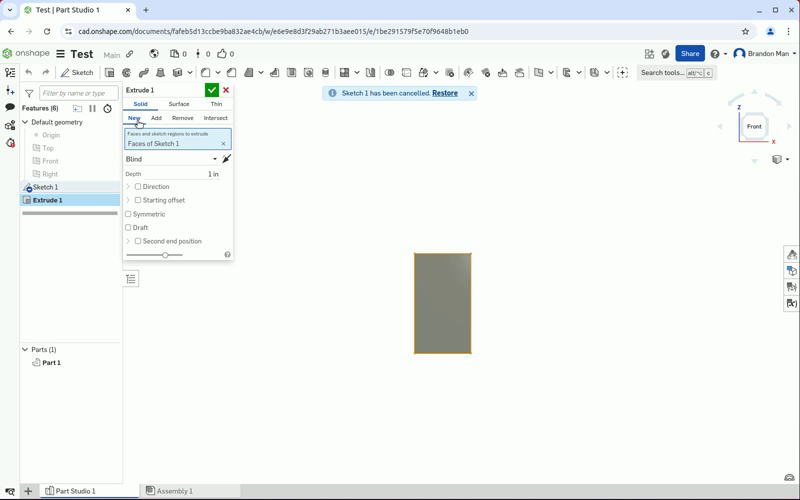
click(137, 120)
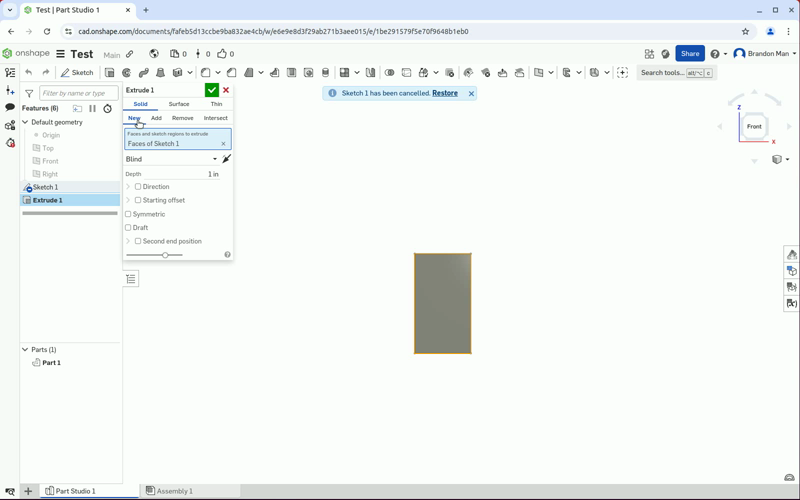
key(tab, 4)
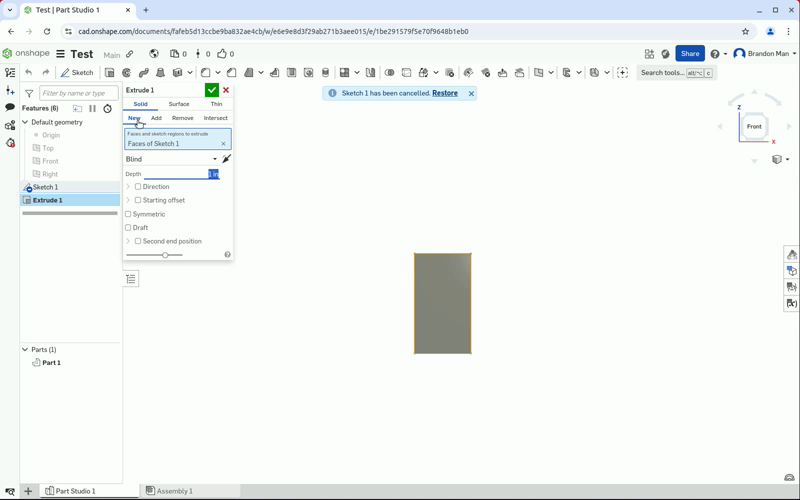
text(0.481)
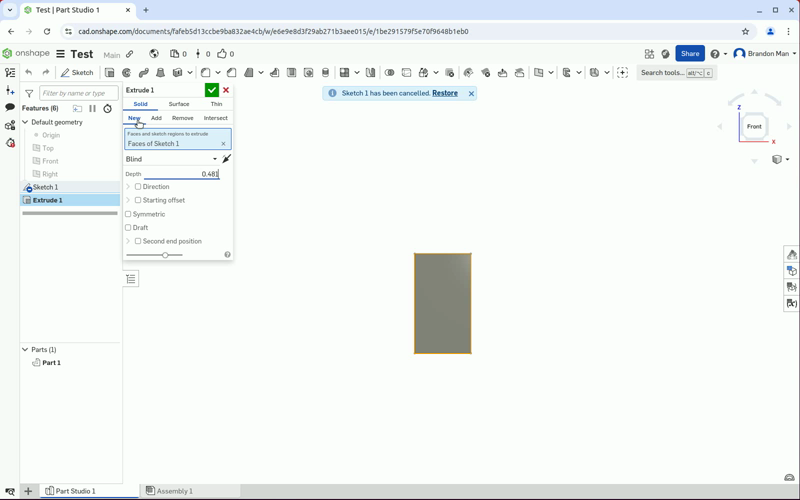
key(tab, 3)
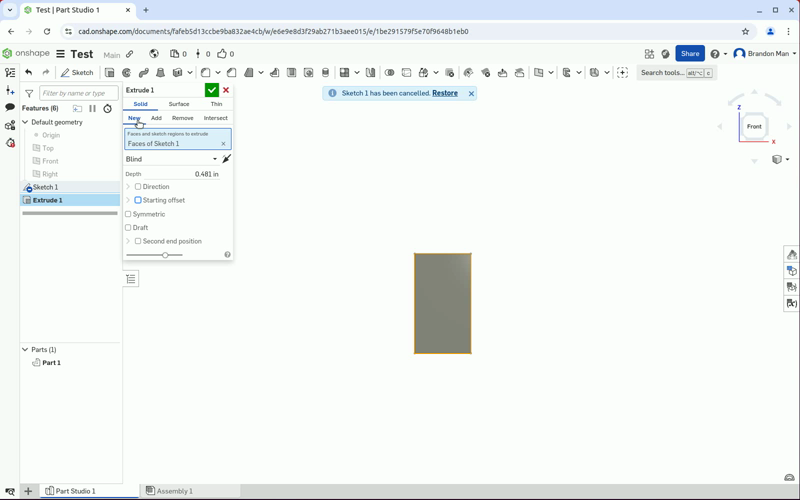
key(tab, 2)
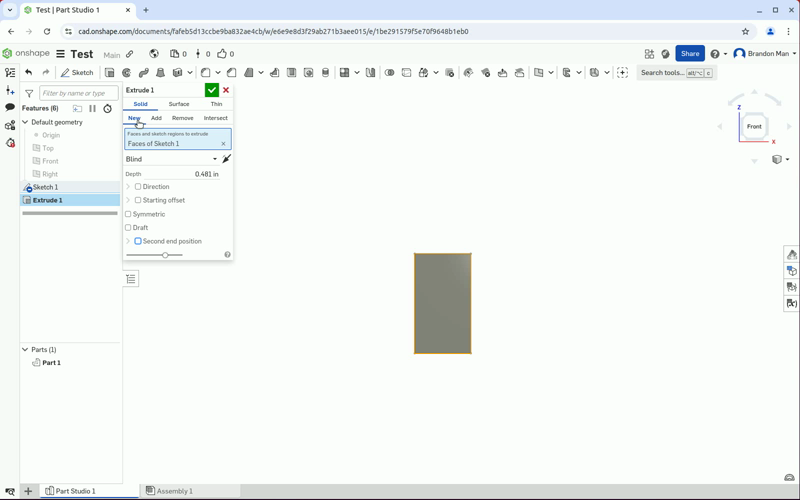
key(space)
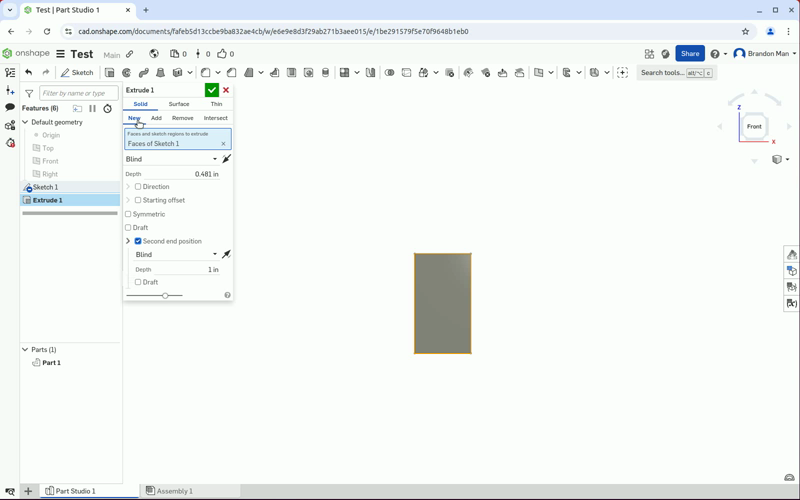
key(tab, 3)
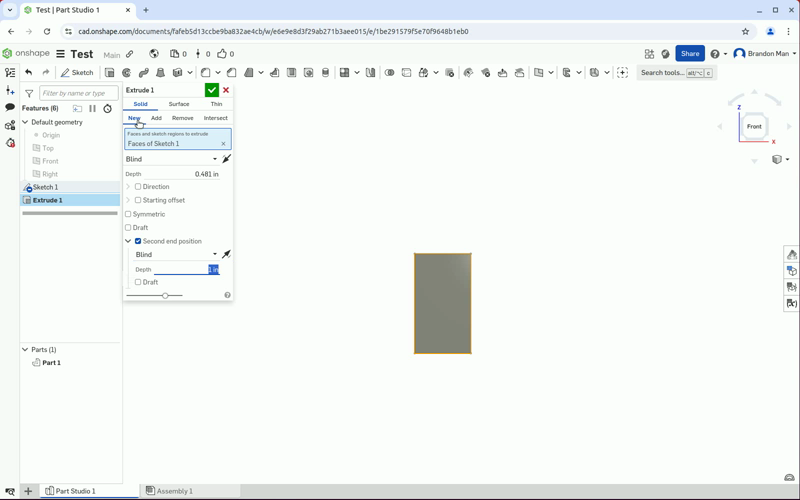
text(1.204)
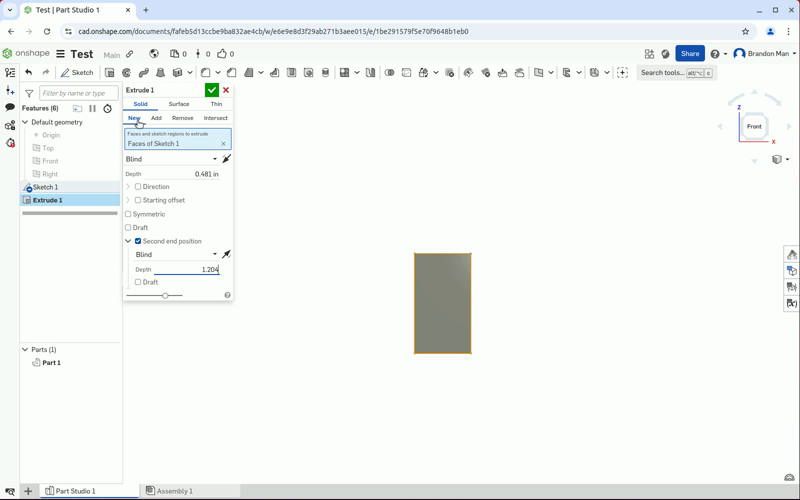
key(enter)
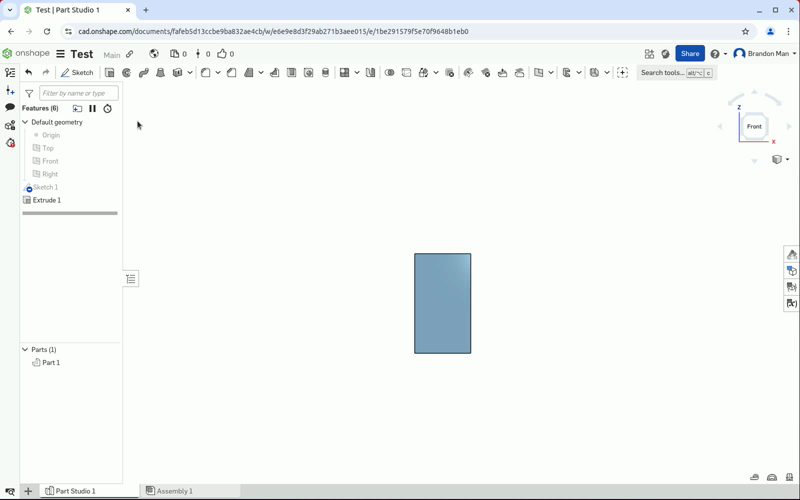
key(shift+h)
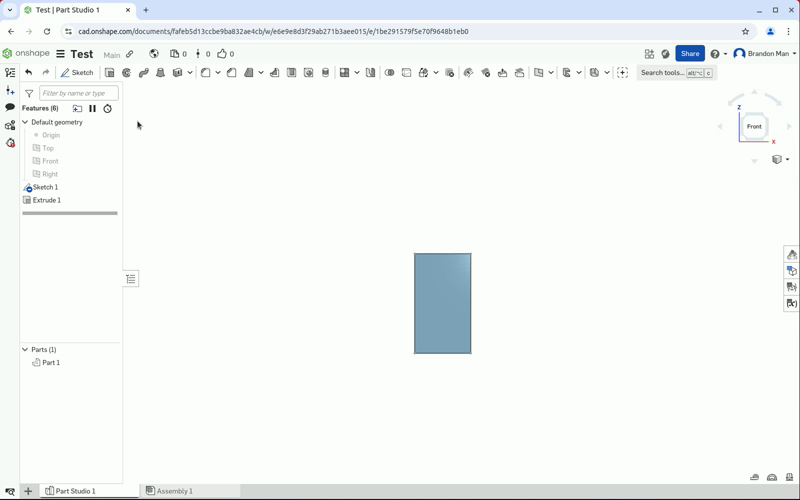
key(shift+h)
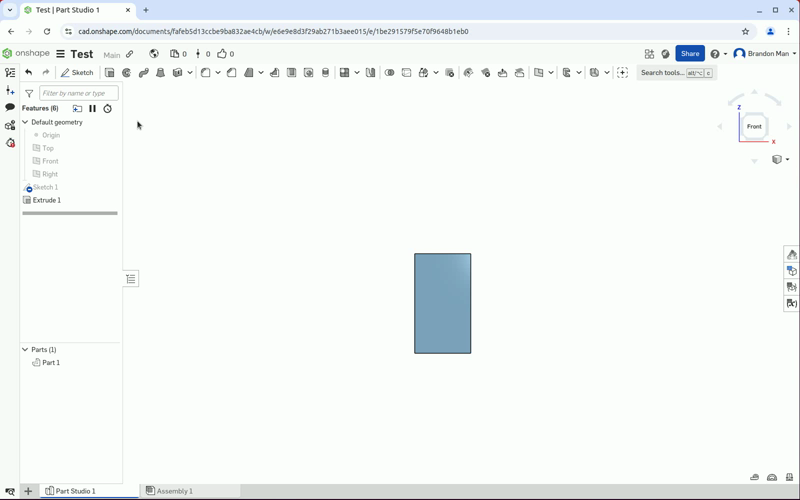
mouse_move(73, 189)
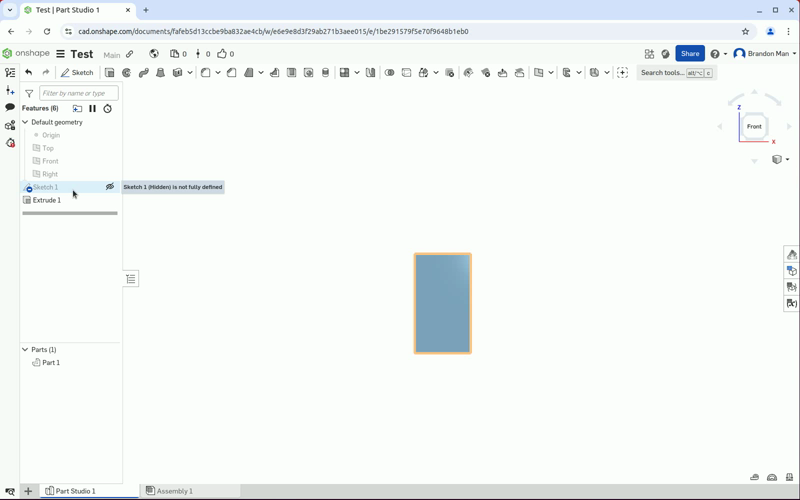
click(73, 189)
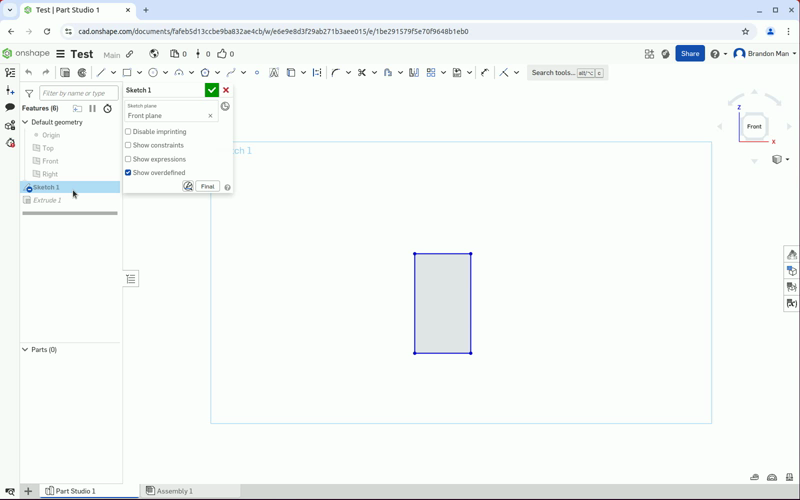
mouse_move(229, 92)
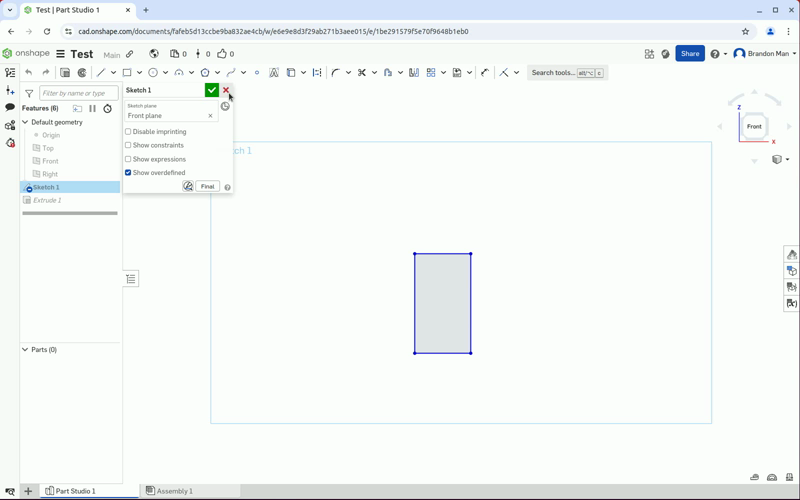
click(229, 92)
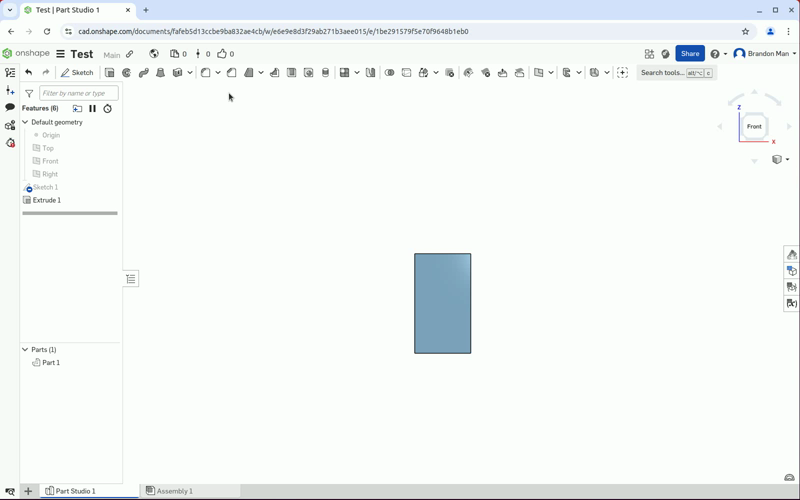
mouse_move(73, 352)
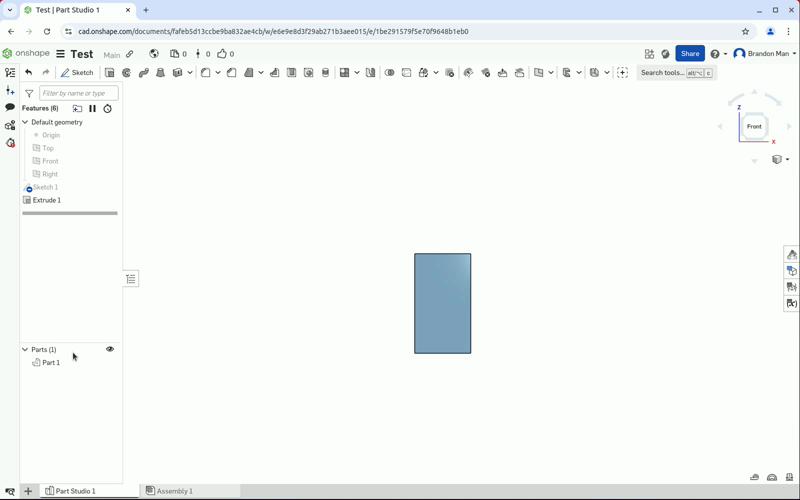
key(y)
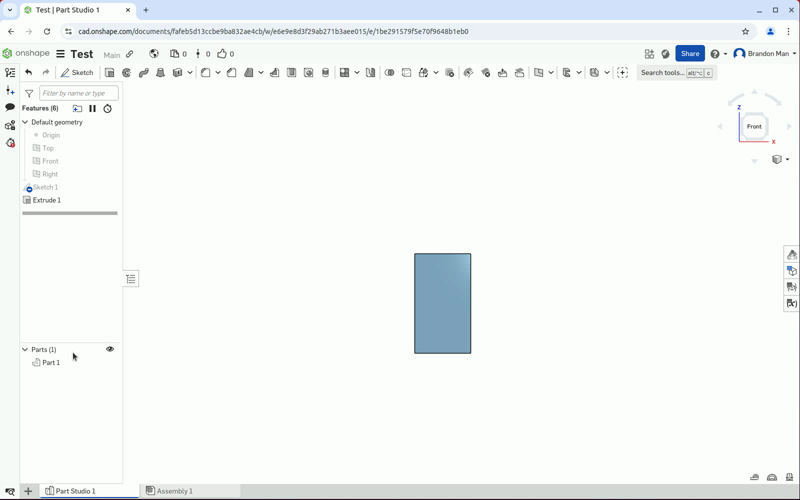
key(shift+p)
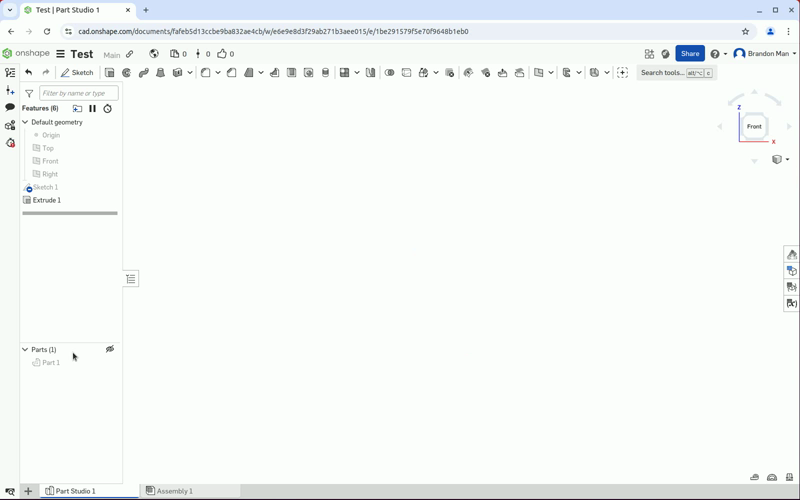
key(space)
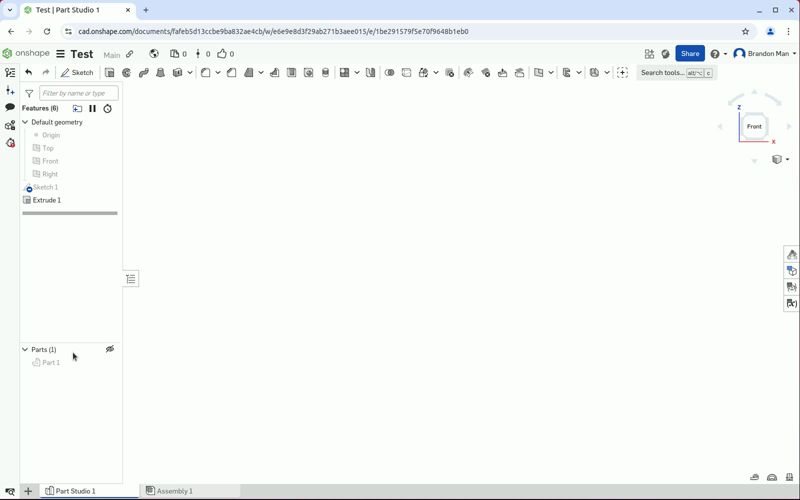
key_down(shift)
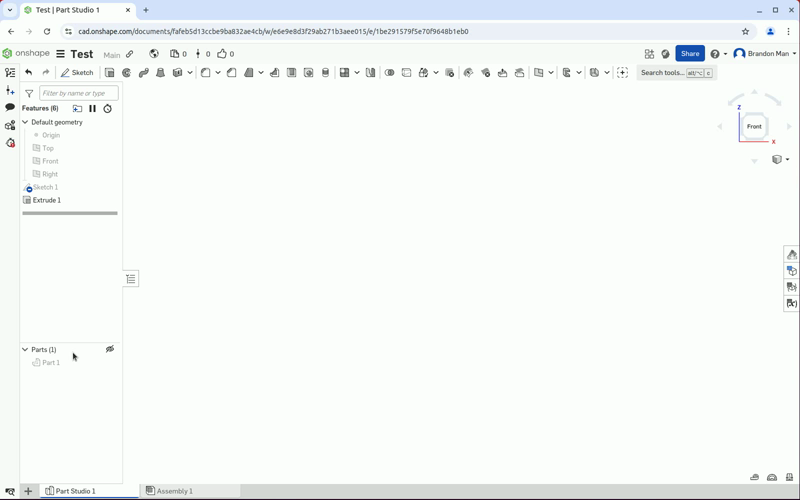
key(left)
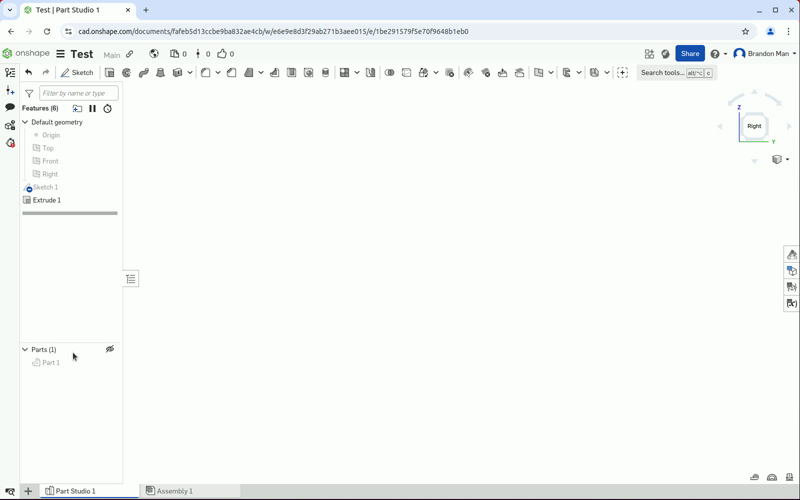
key_up(shift)
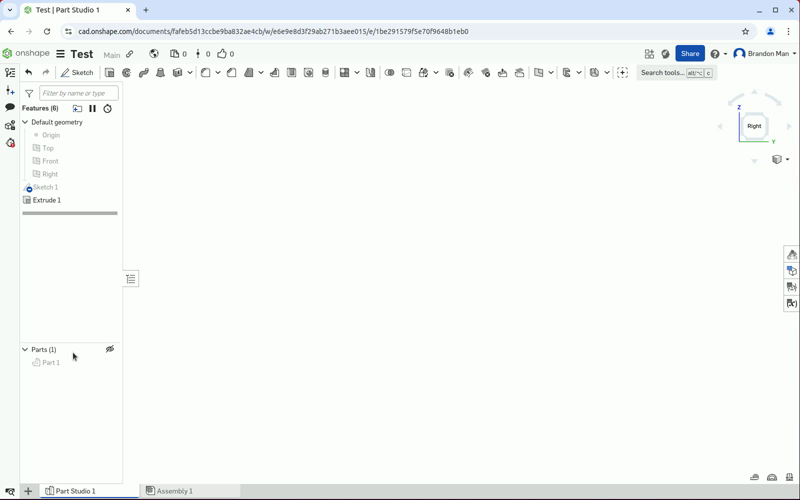
mouse_move(73, 352)
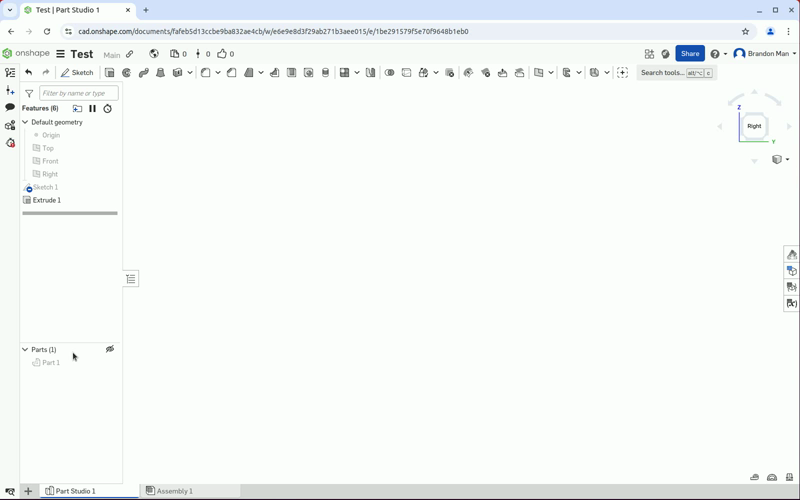
key(shift+y)
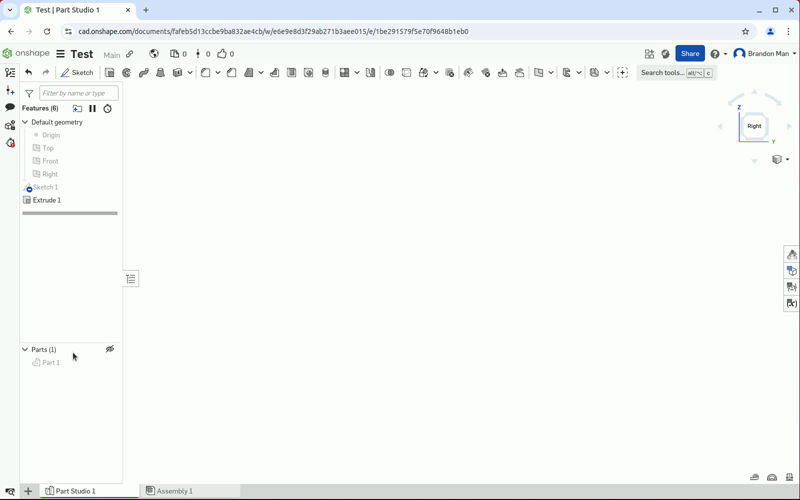
key(shift+s)
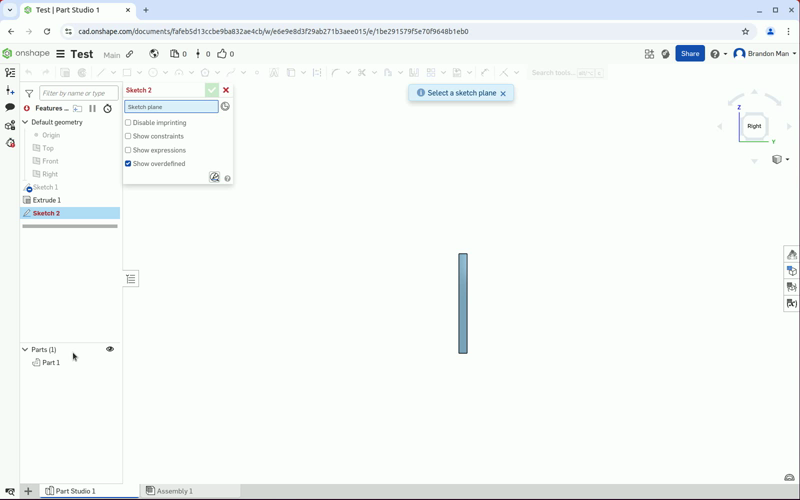
mouse_move(73, 176)
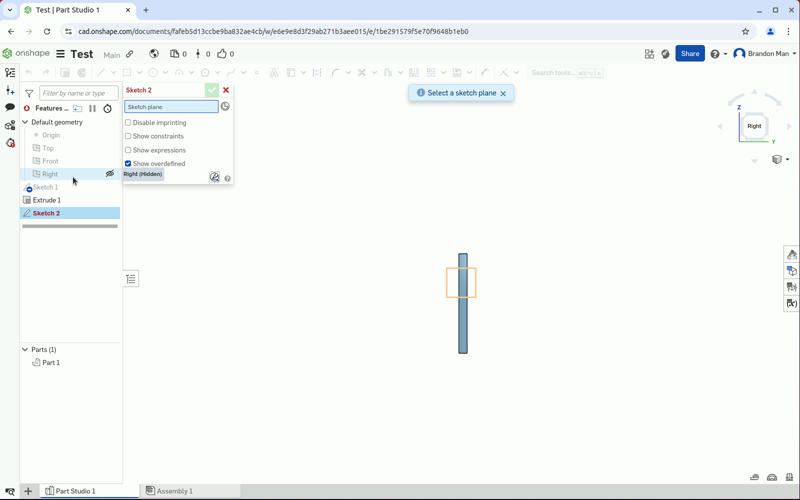
click(73, 176)
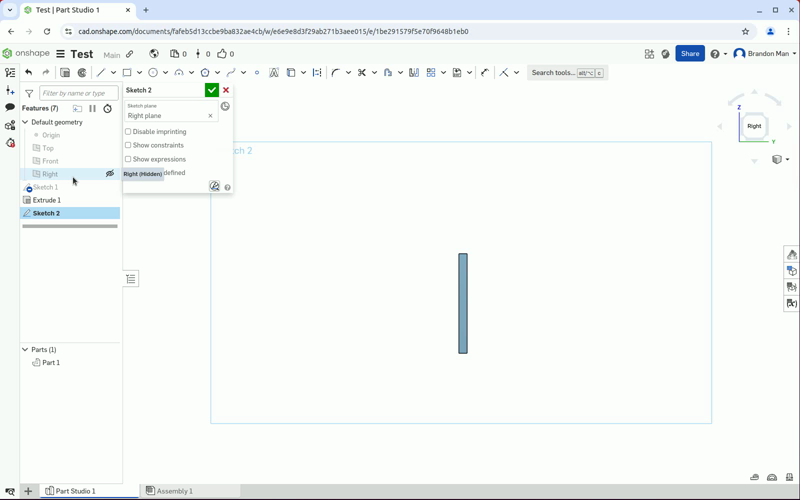
mouse_move(73, 352)
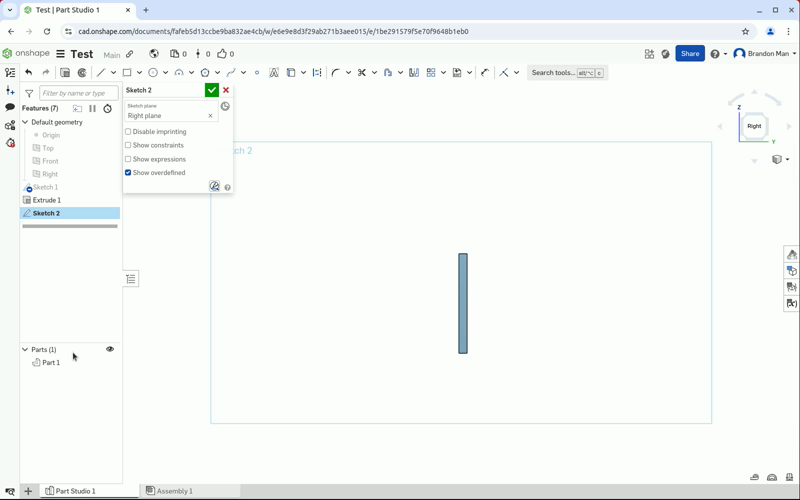
key(y)
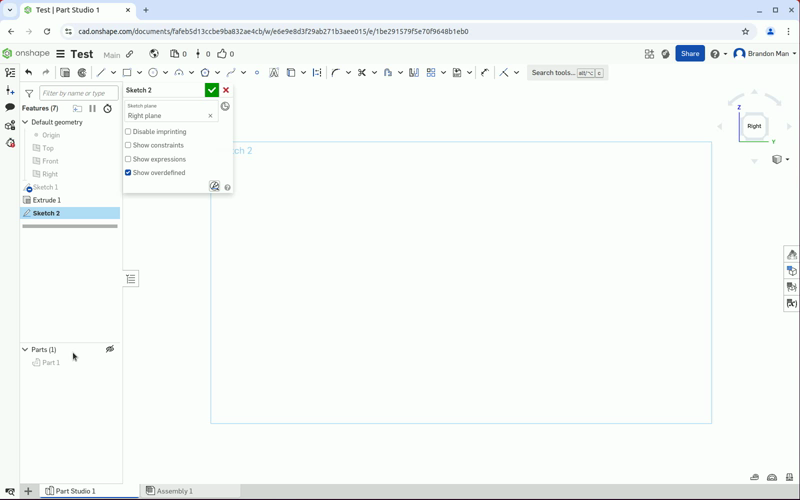
key(l)
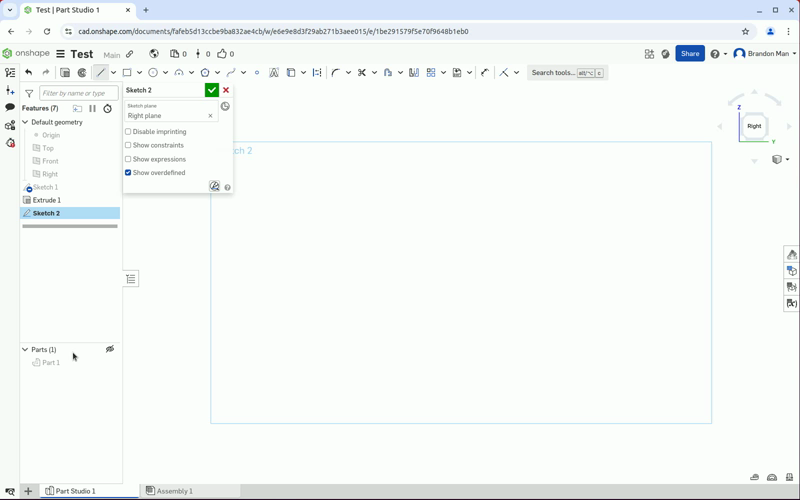
key_down(shift)
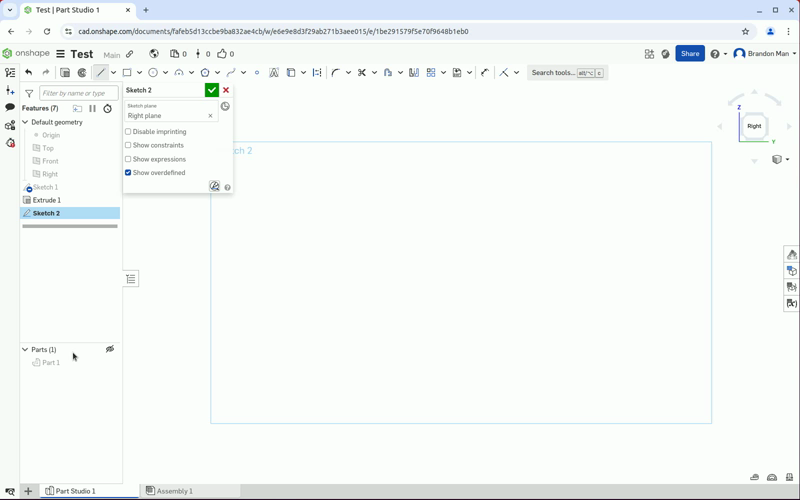
mouse_move(471, 362)
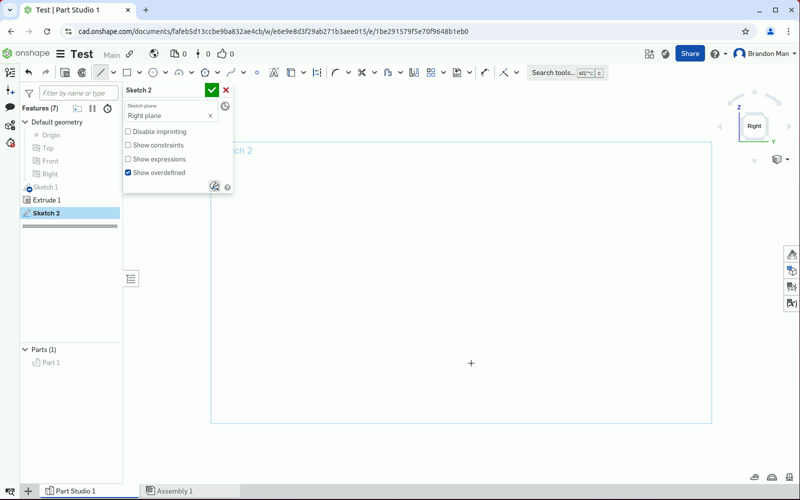
click(471, 362)
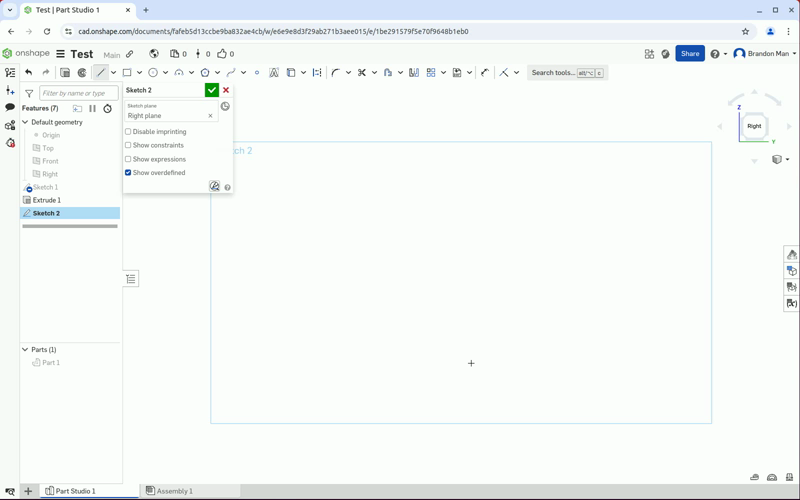
key_up(shift)
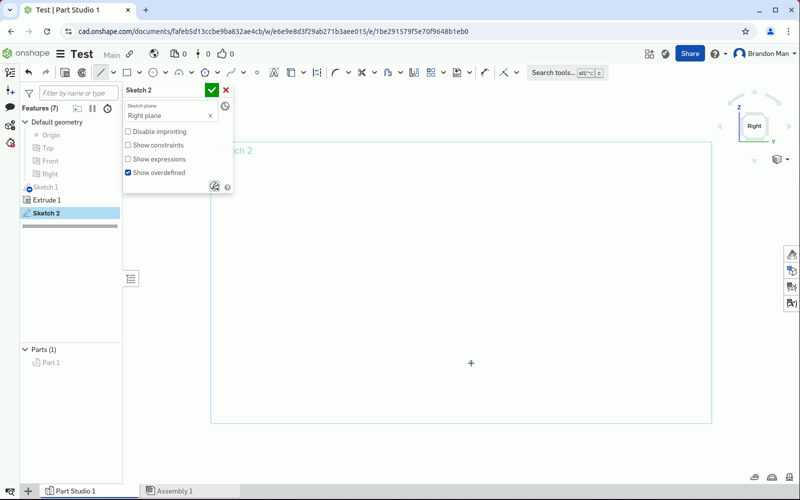
key_down(shift)
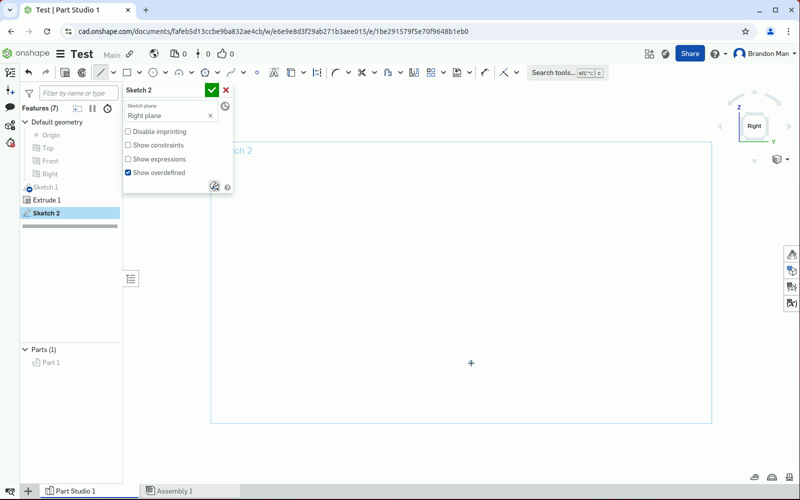
mouse_move(501, 362)
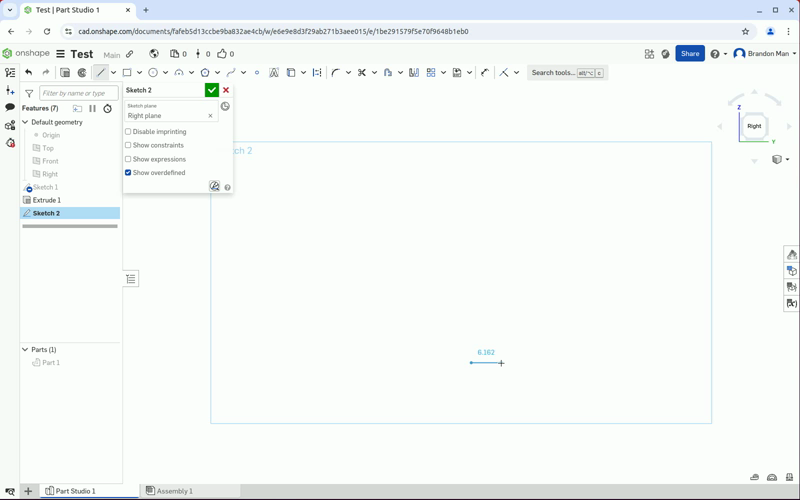
mouse_move(519, 362)
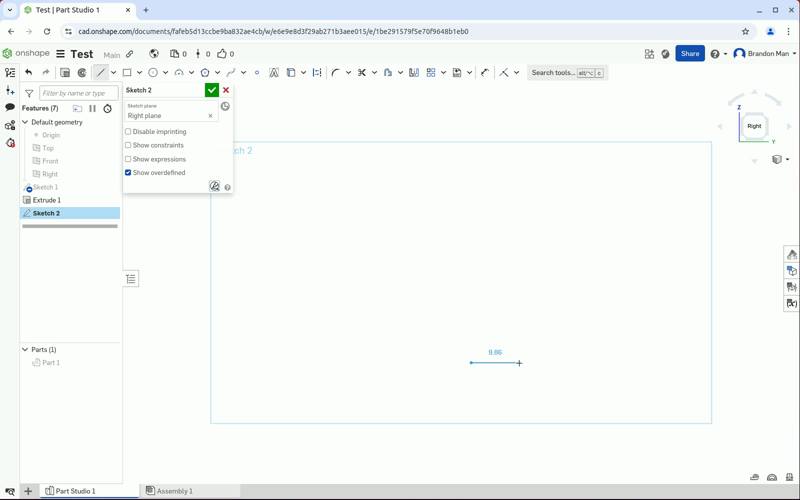
click(519, 362)
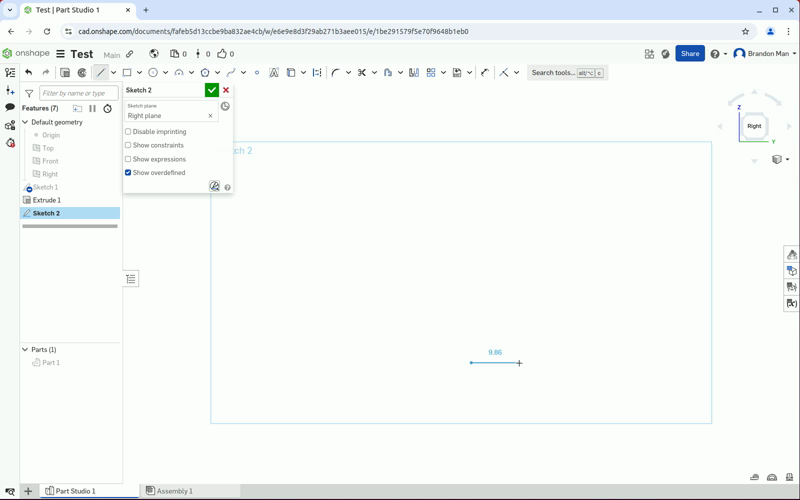
key_up(shift)
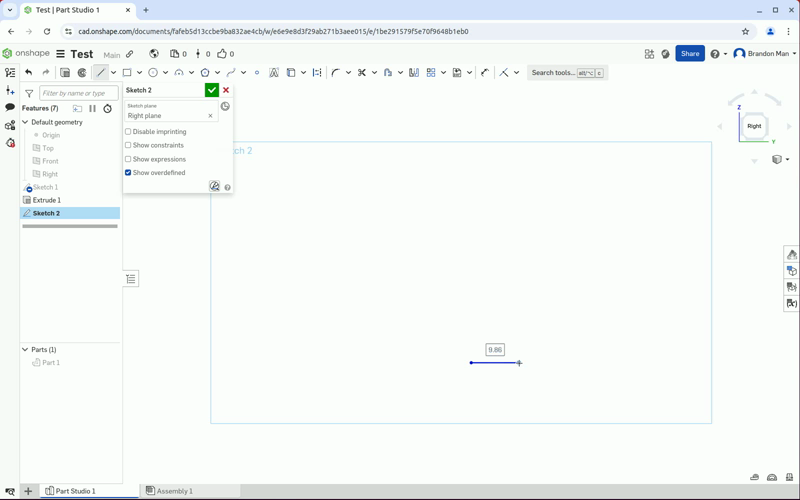
key_down(shift)
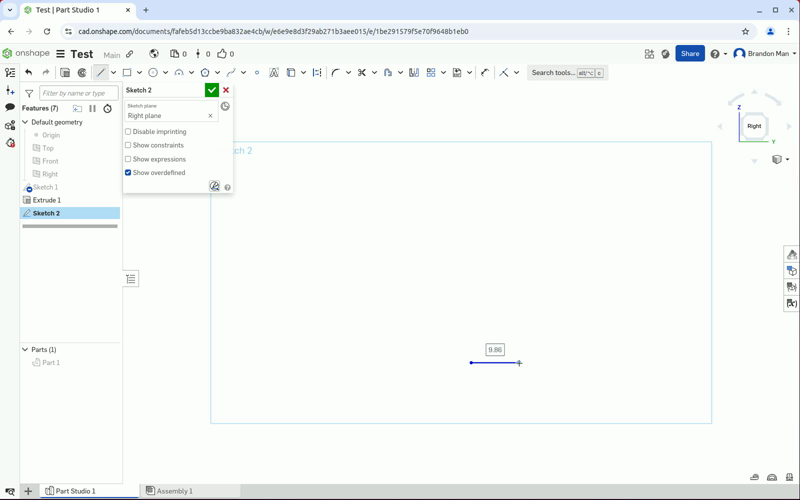
mouse_move(519, 261)
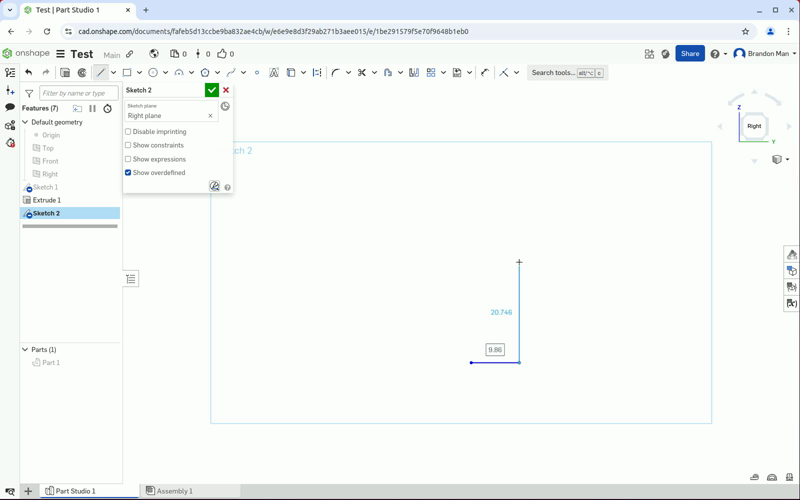
click(519, 261)
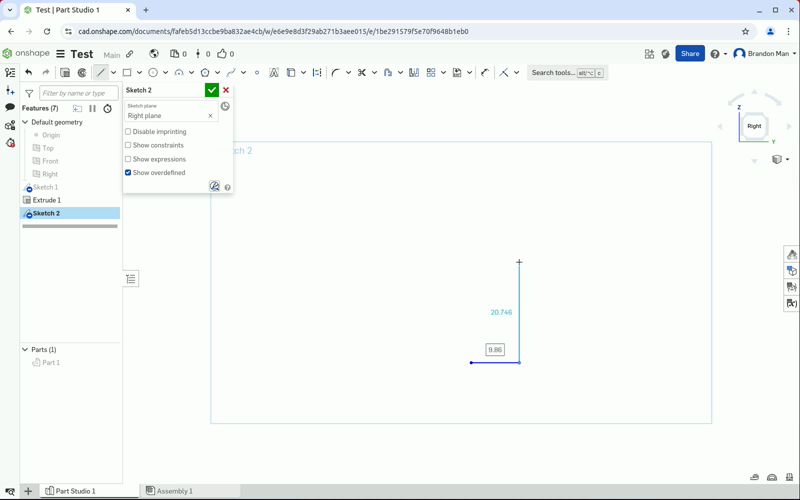
key_up(shift)
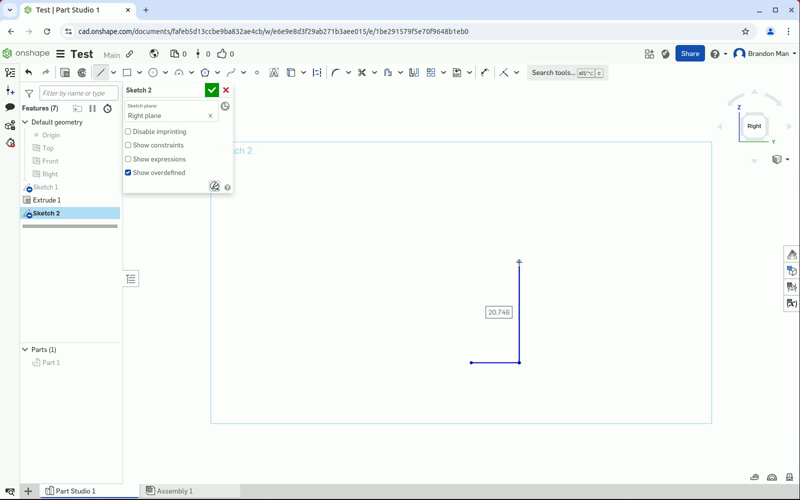
key_down(shift)
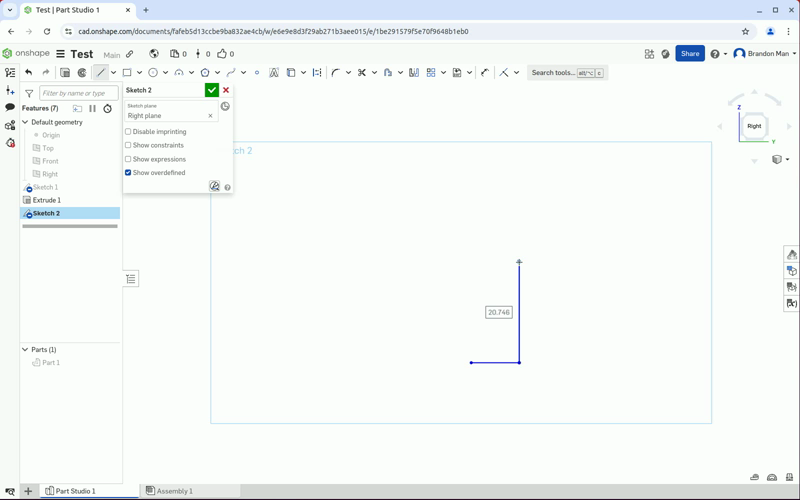
mouse_move(549, 261)
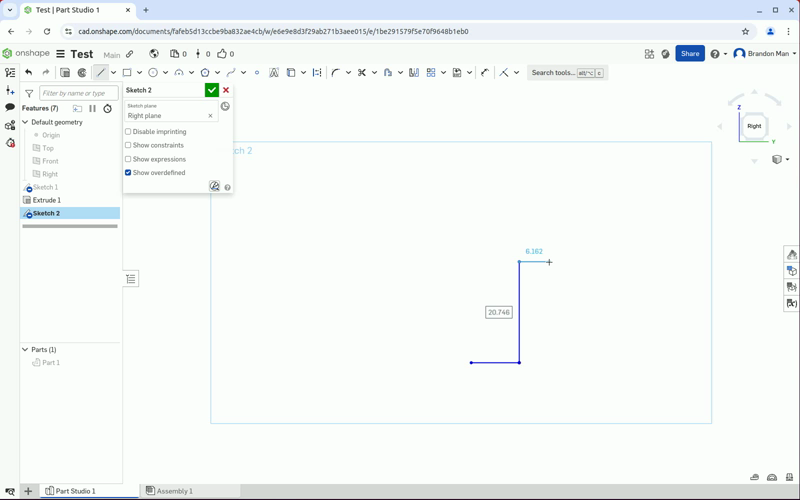
mouse_move(471, 261)
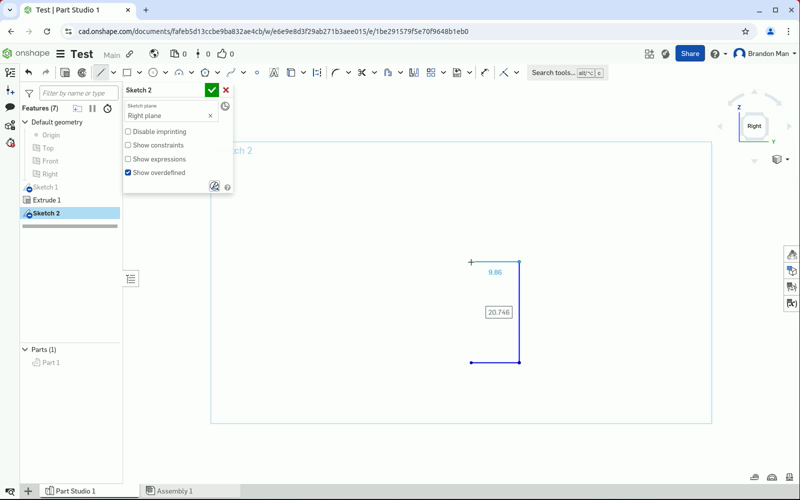
click(471, 261)
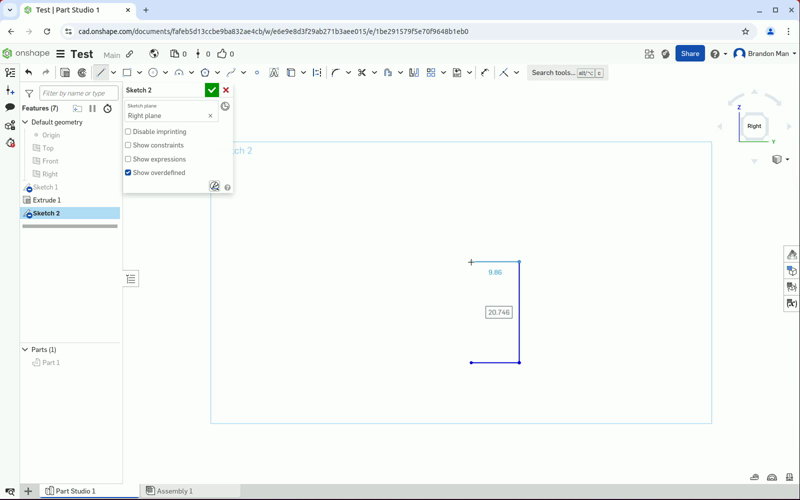
key_up(shift)
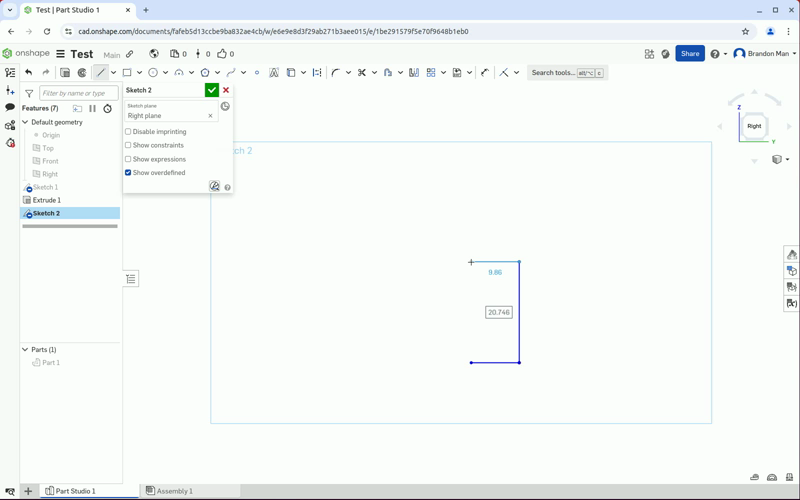
key_down(shift)
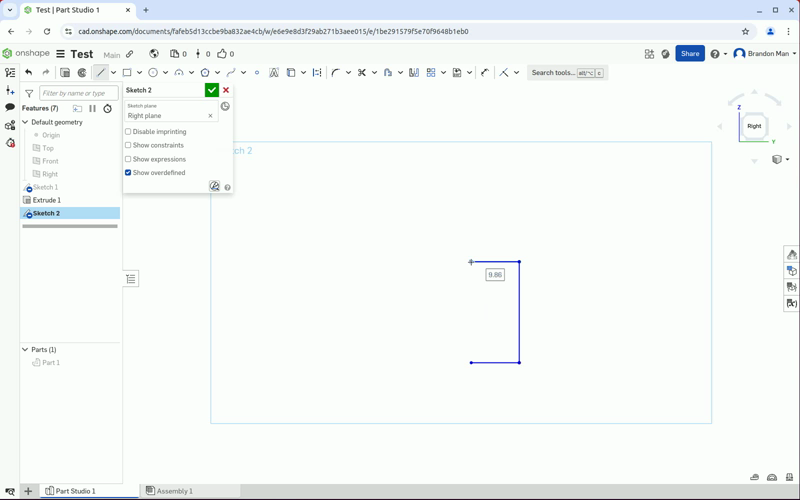
mouse_move(471, 362)
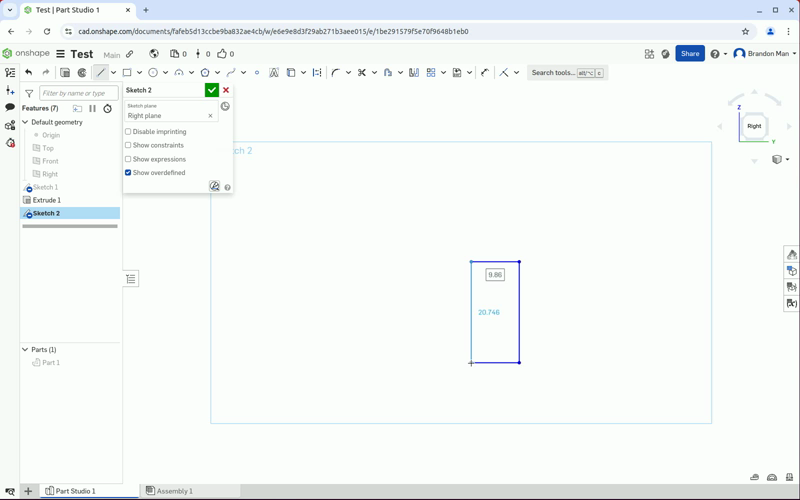
key_up(shift)
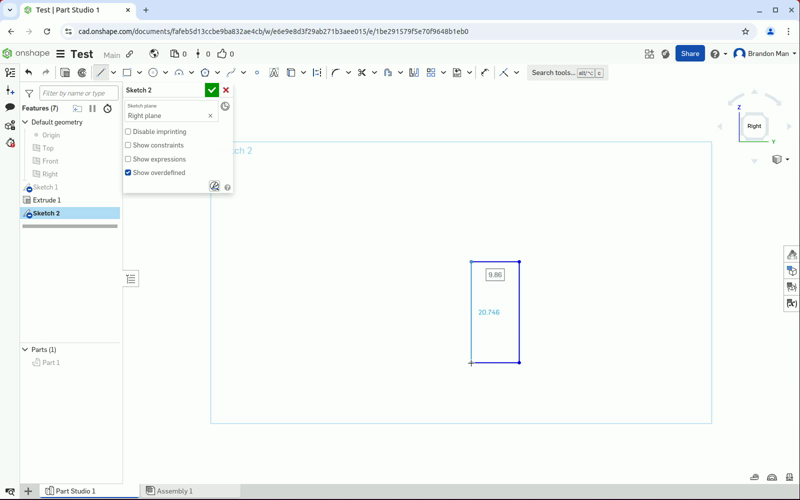
click(471, 362)
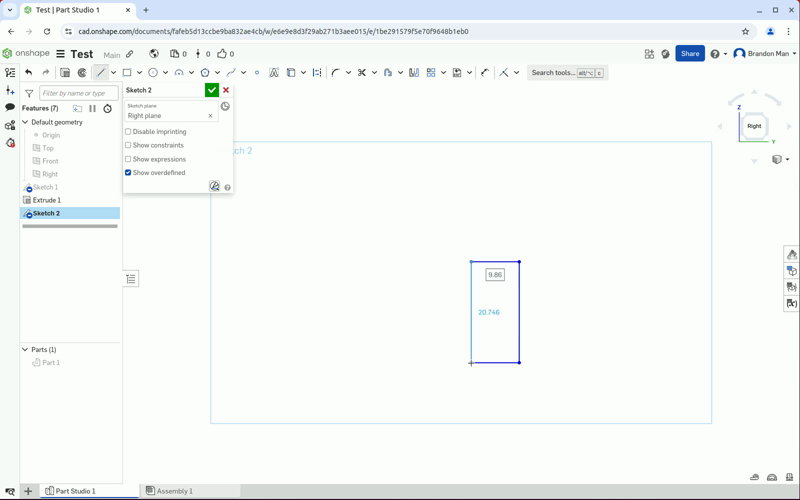
key(esc)
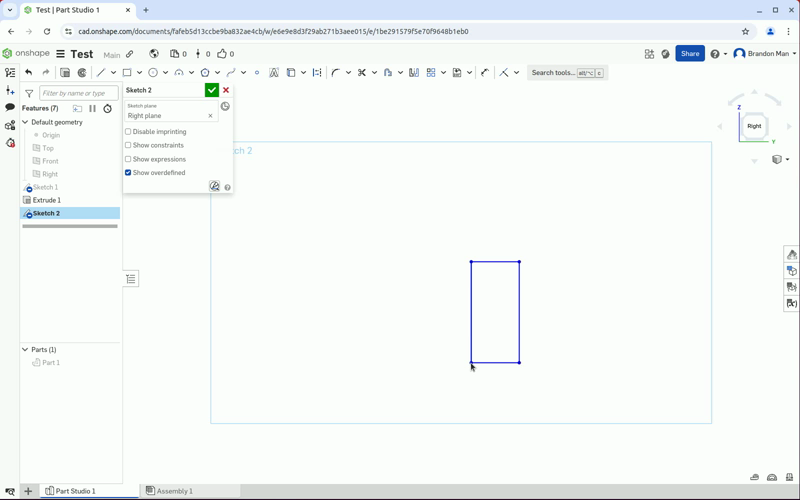
mouse_move(505, 325)
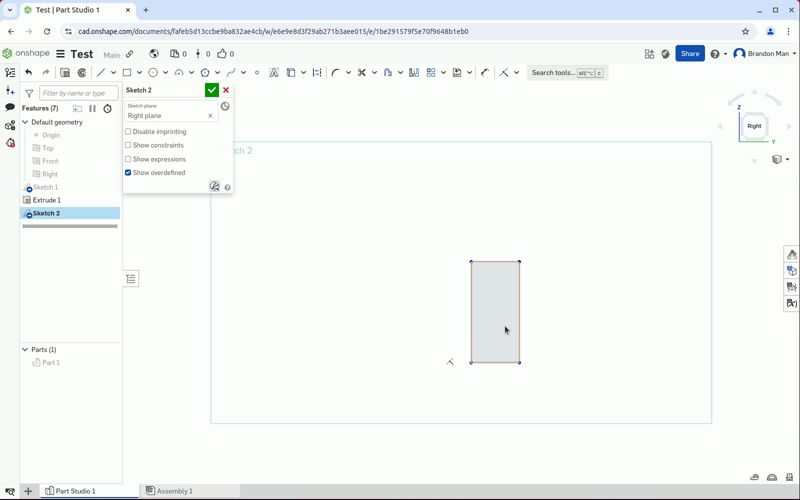
click(505, 325)
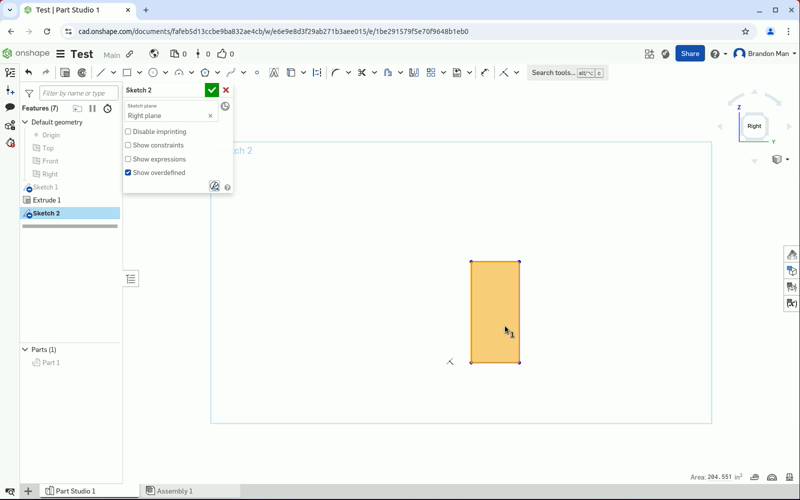
mouse_move(73, 352)
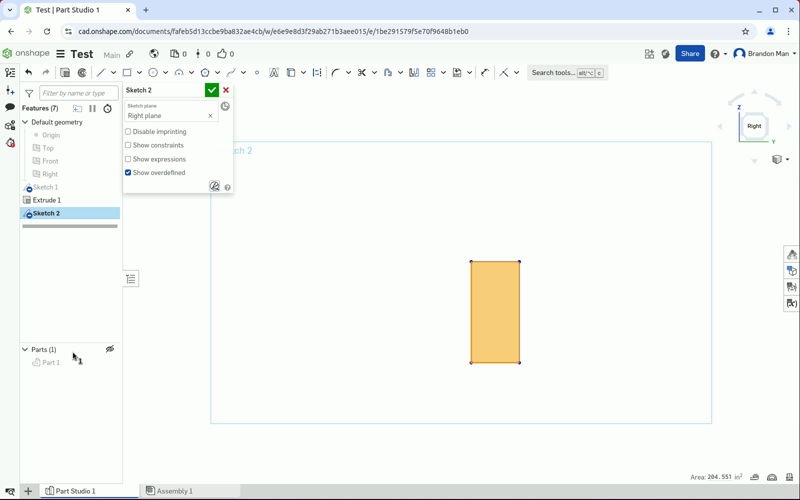
key(shift+y)
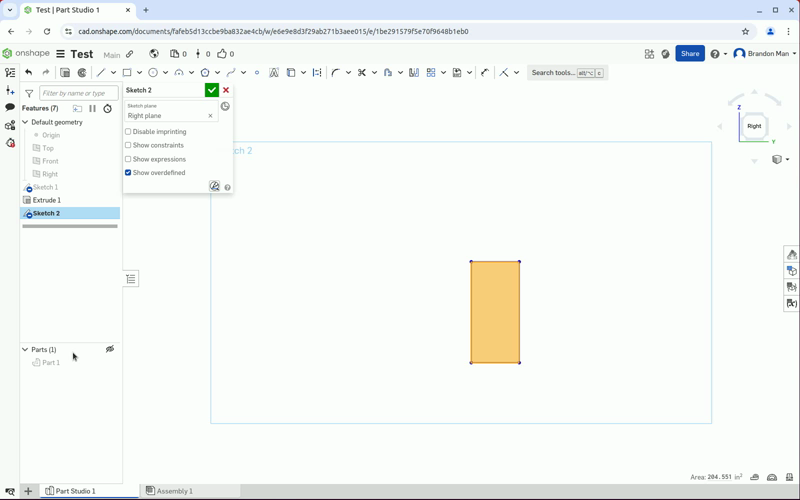
key(shift+e)
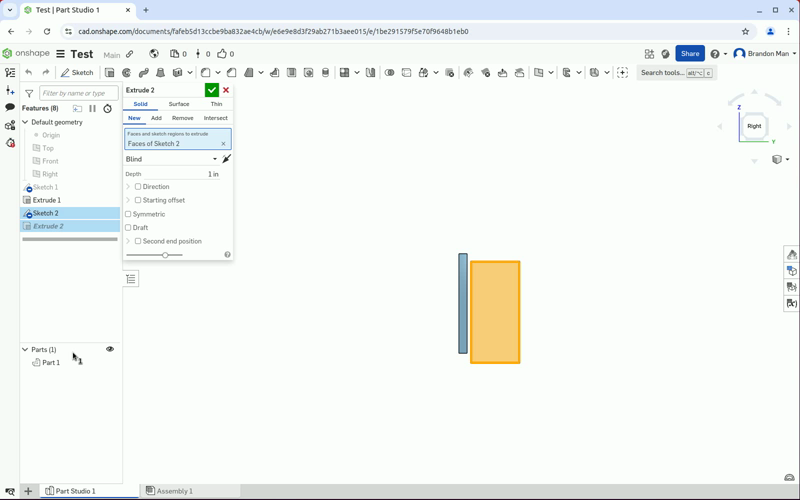
mouse_move(143, 106)
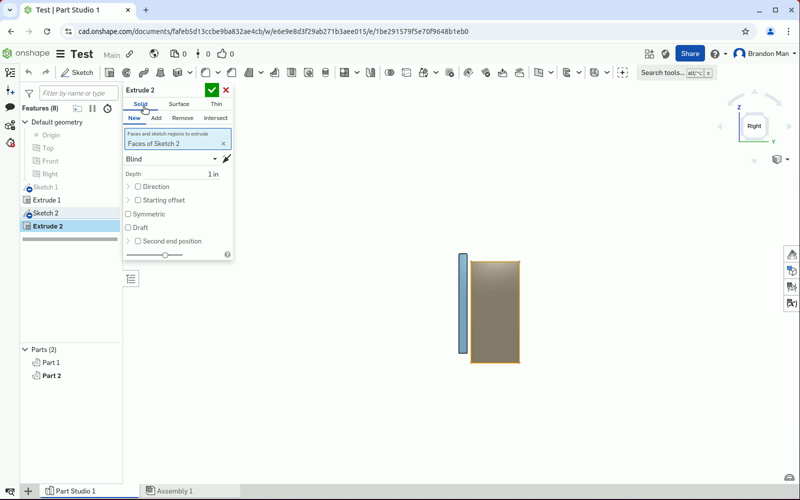
click(143, 106)
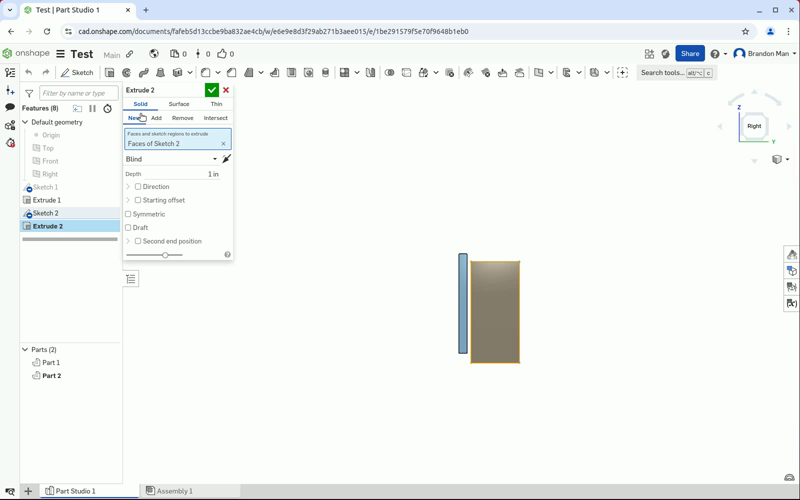
mouse_move(137, 120)
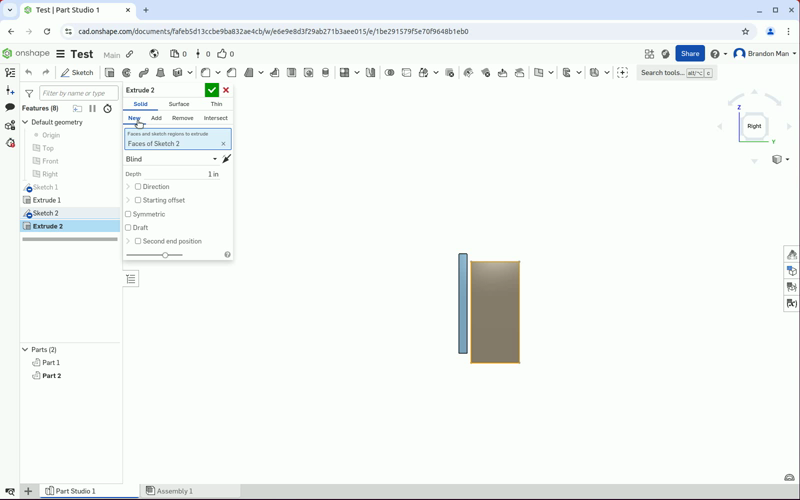
click(137, 120)
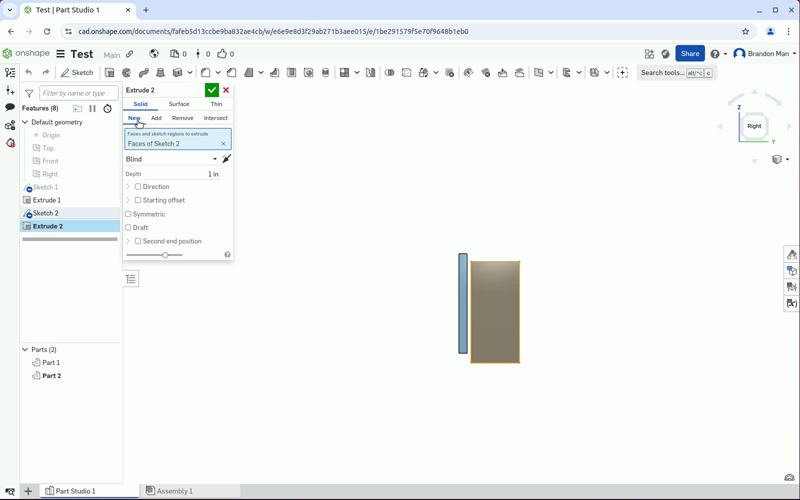
key(tab, 4)
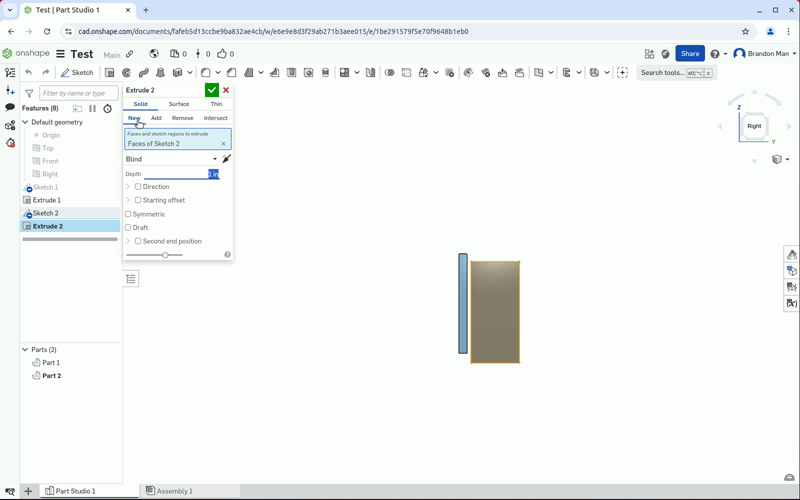
text(0.722)
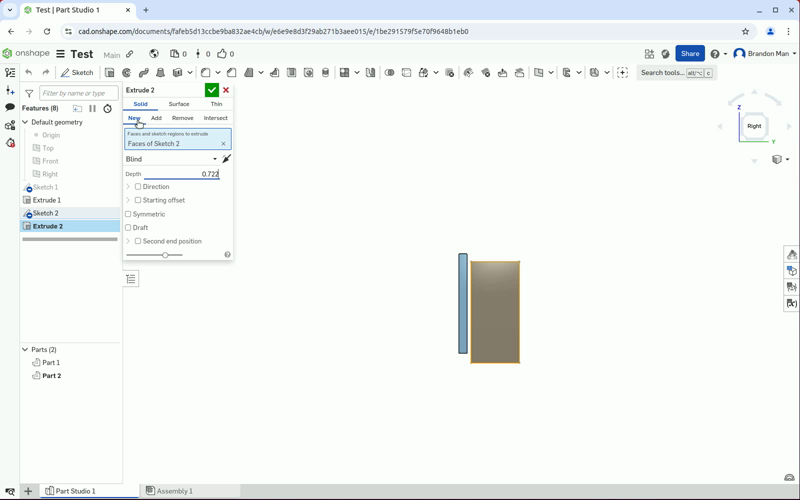
key(enter)
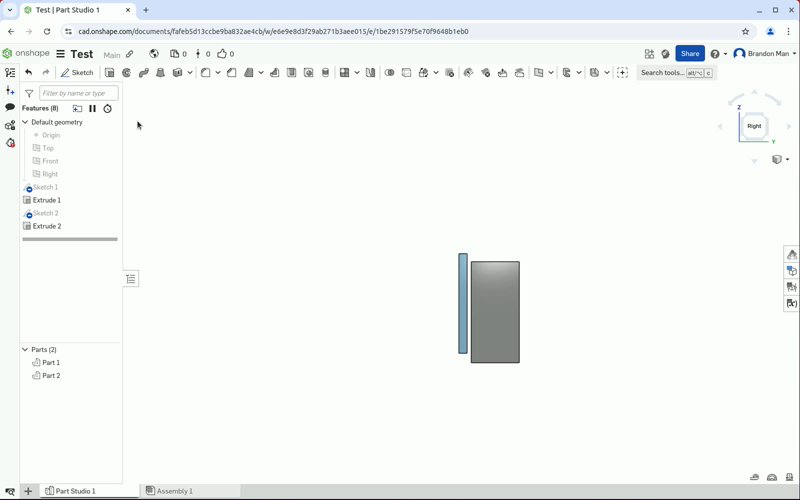
key(shift+h)
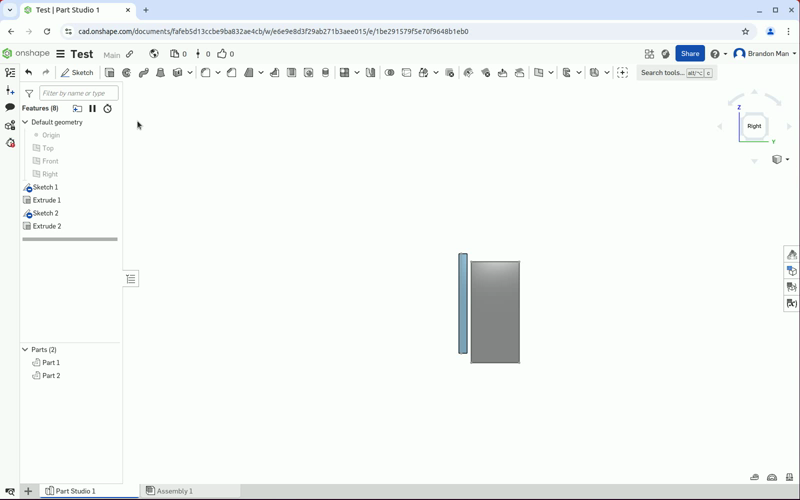
key(shift+h)
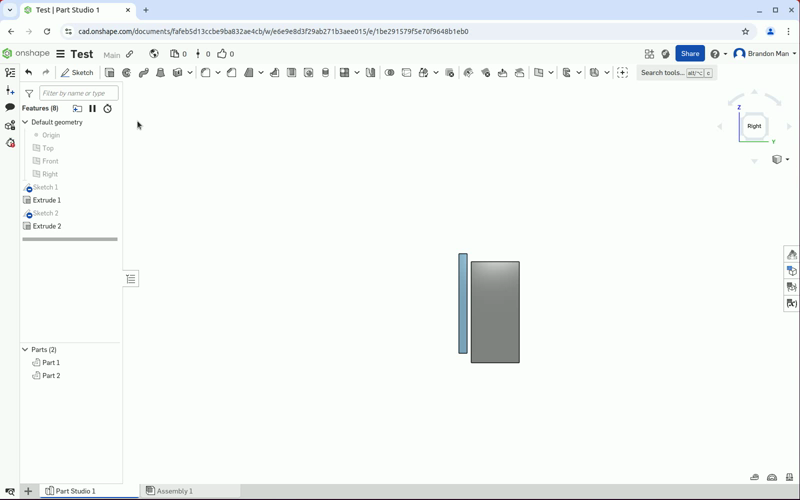
mouse_move(73, 189)
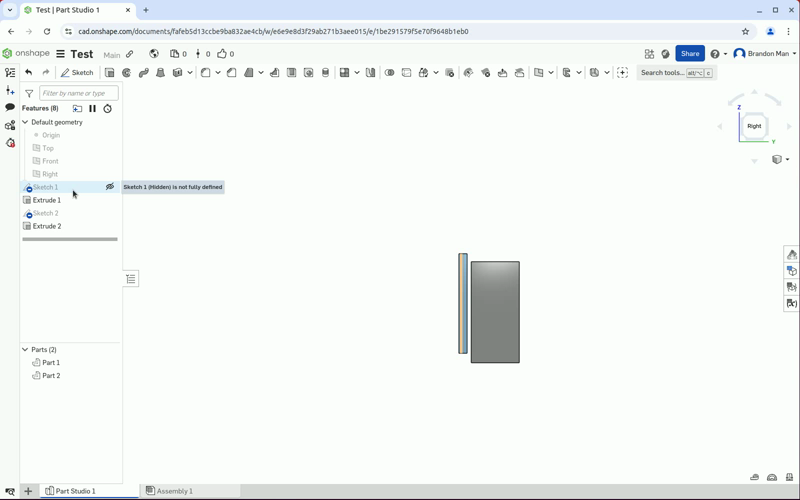
click(73, 189)
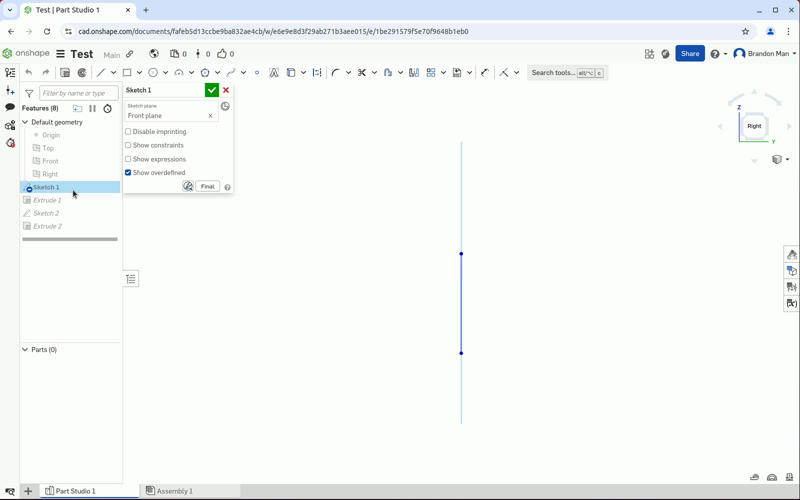
mouse_move(229, 92)
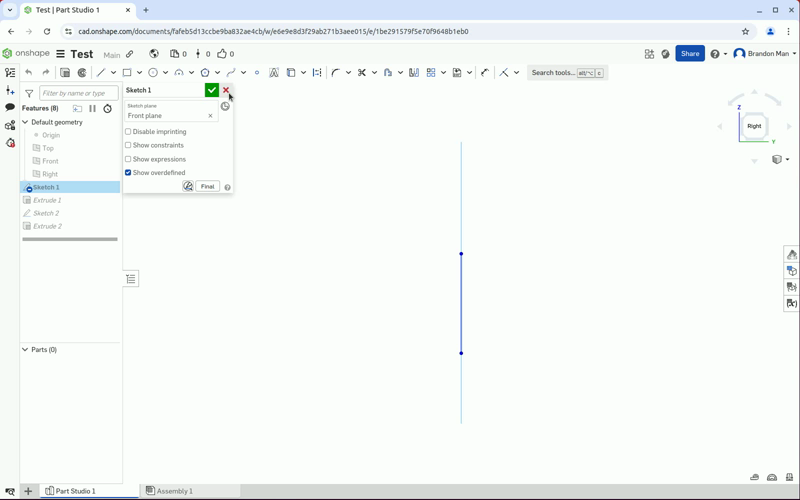
click(229, 92)
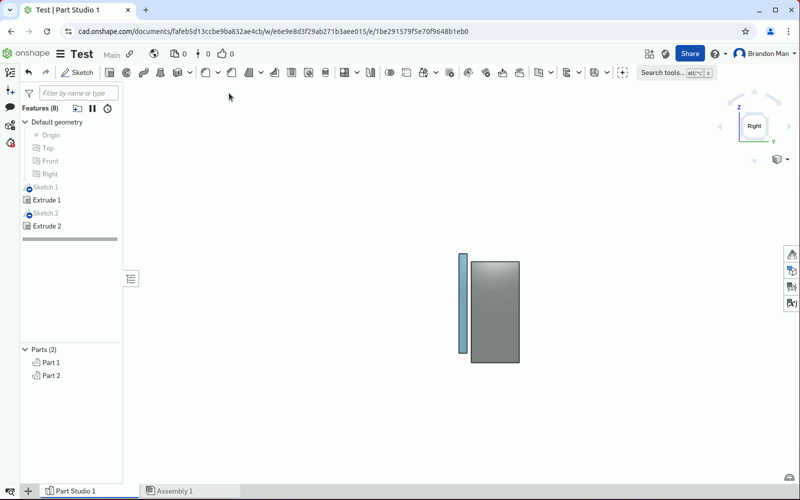
mouse_move(73, 352)
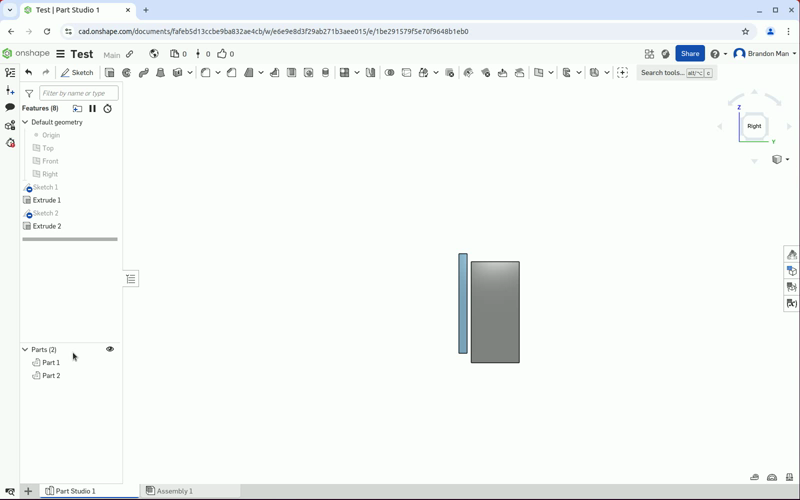
key(y)
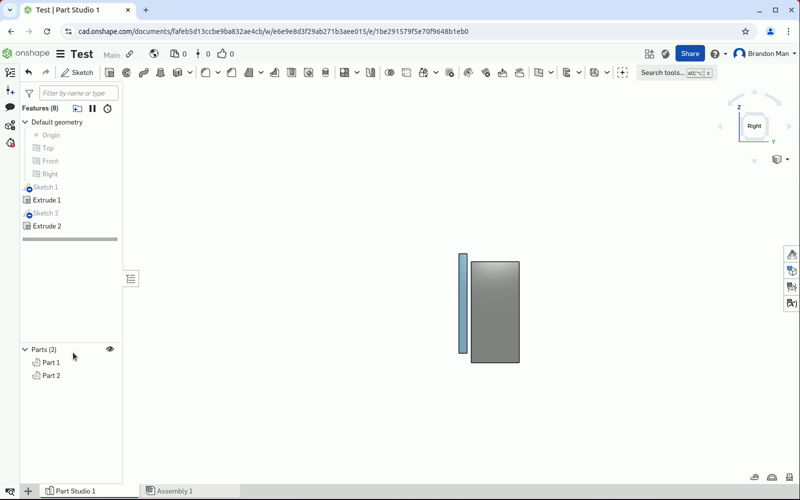
key(shift+p)
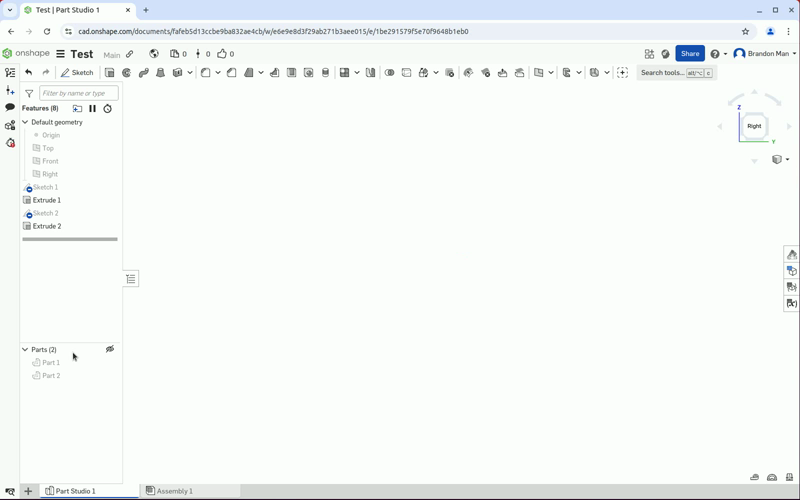
key(space)
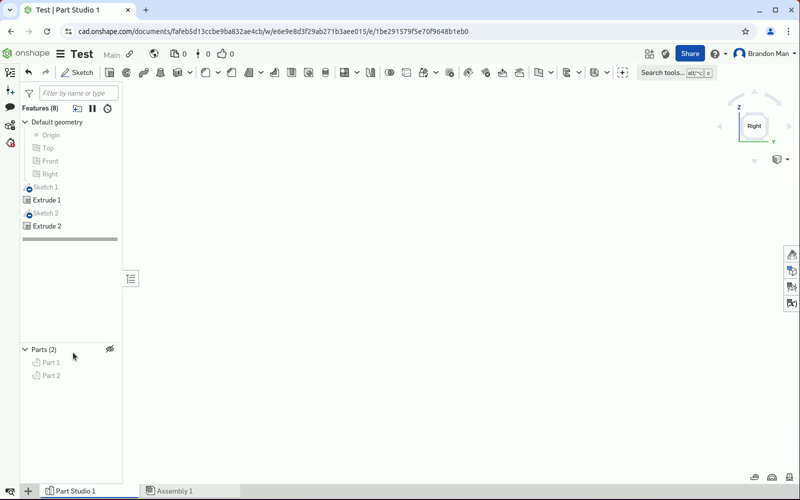
key_down(shift)
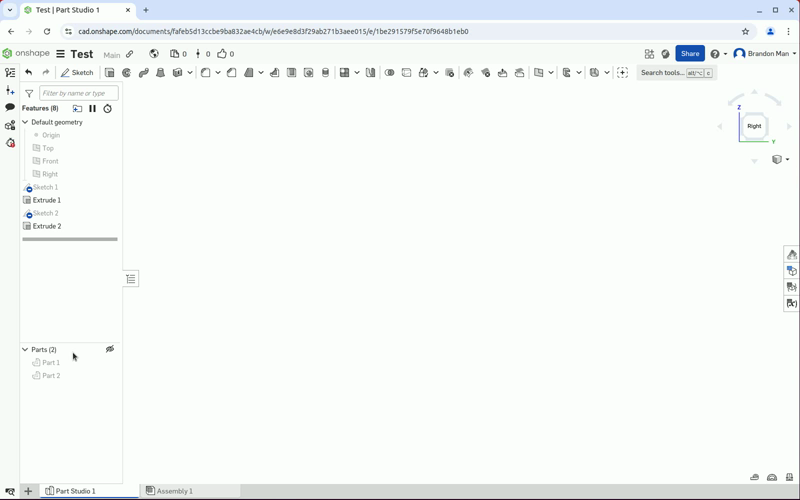
key(right)
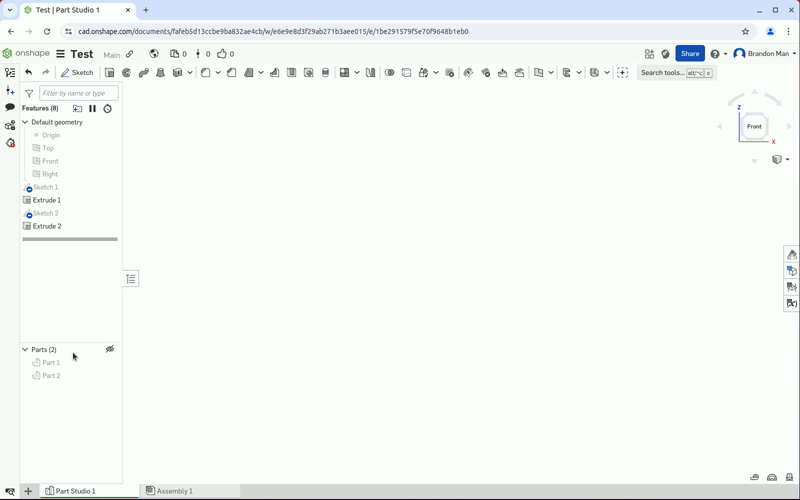
key_up(shift)
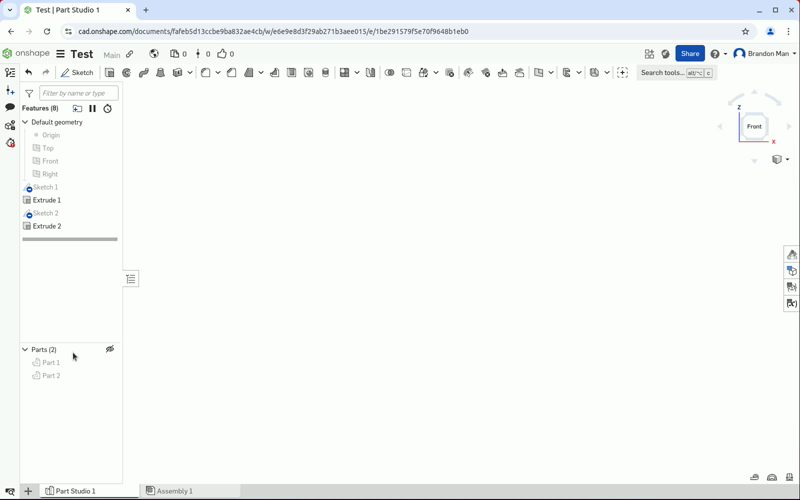
mouse_move(73, 352)
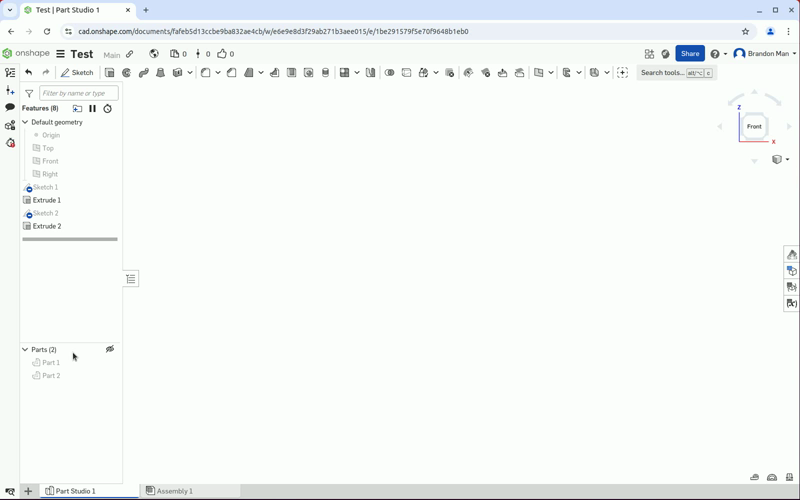
key(shift+y)
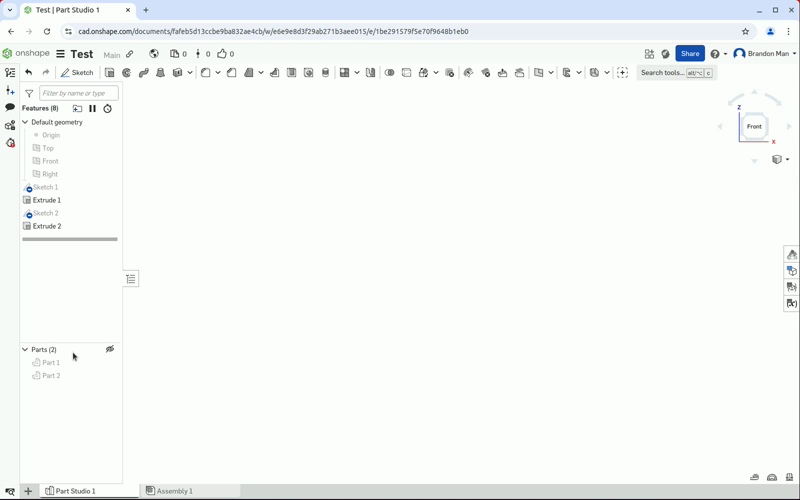
key(shift+s)
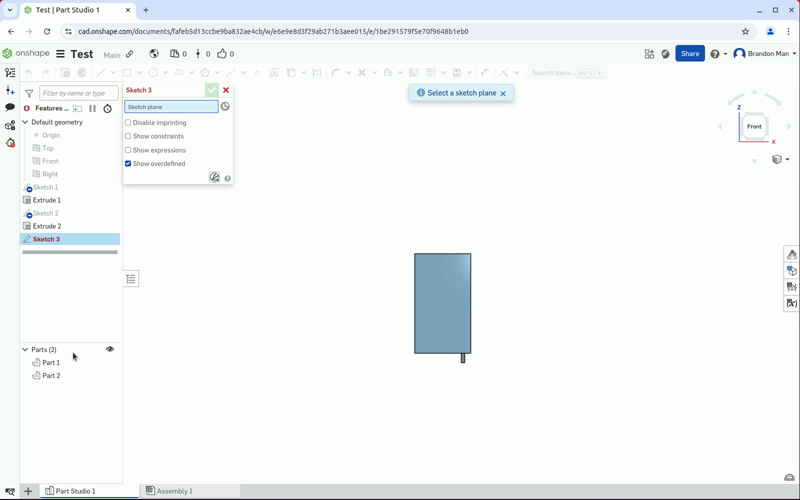
mouse_move(73, 163)
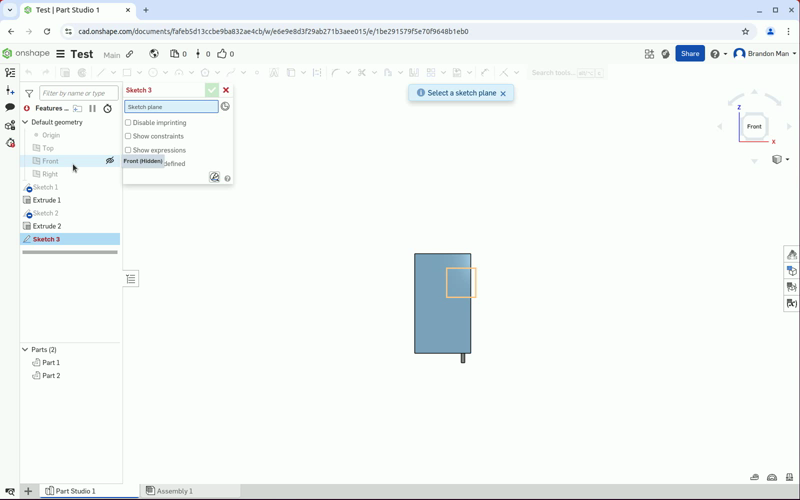
click(73, 163)
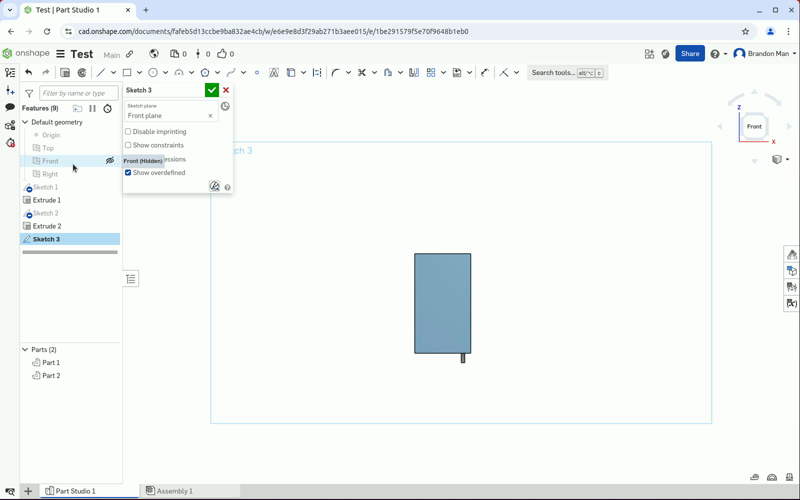
mouse_move(73, 352)
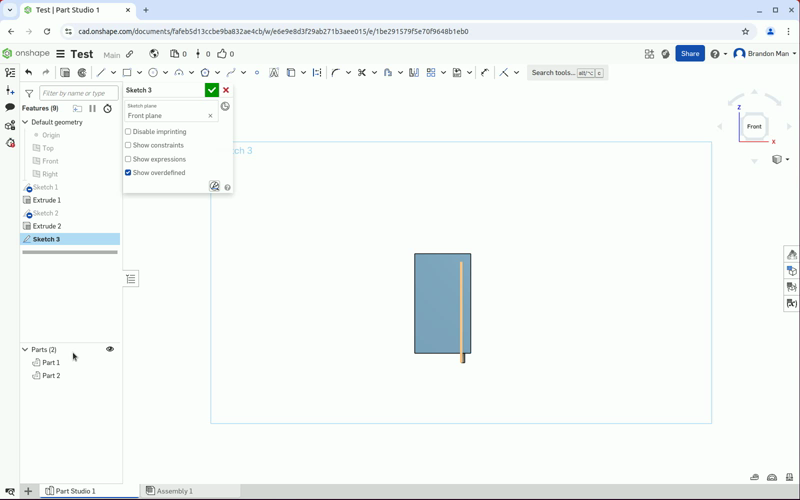
key(y)
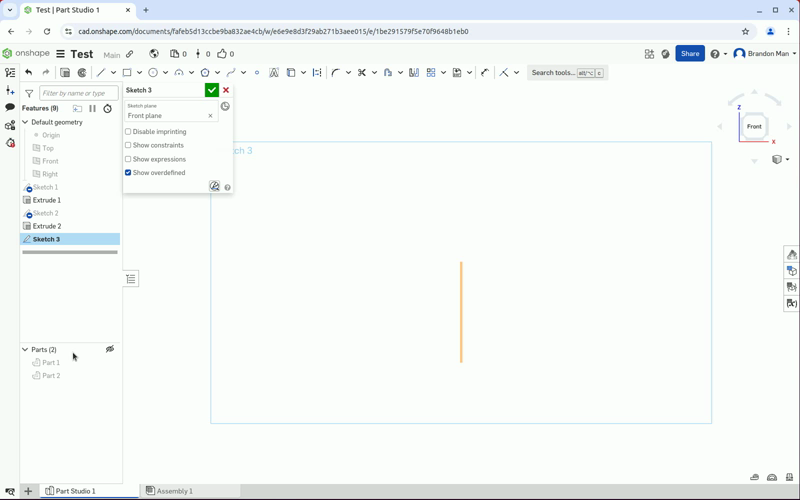
key(l)
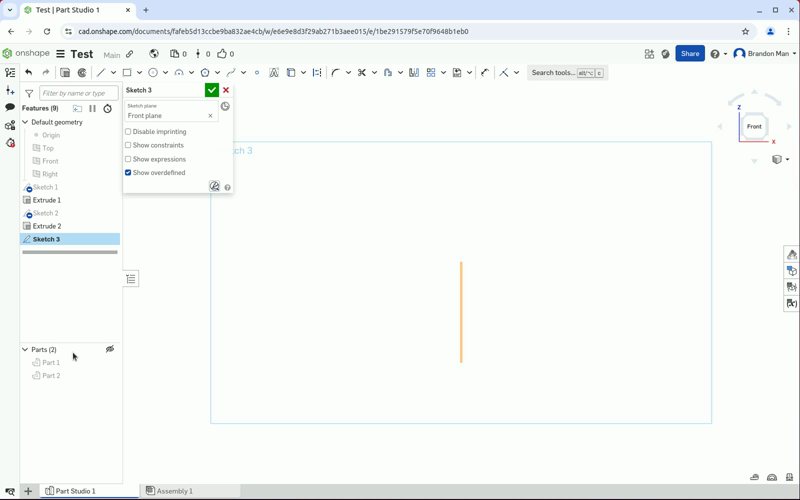
key_down(shift)
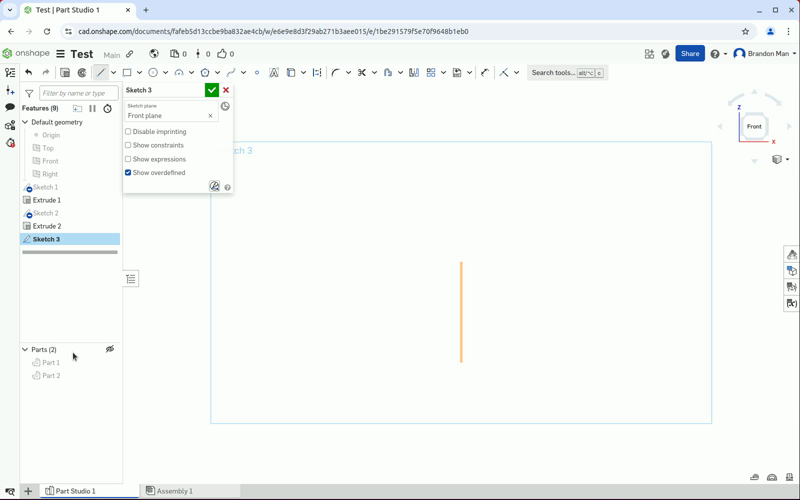
mouse_move(466, 305)
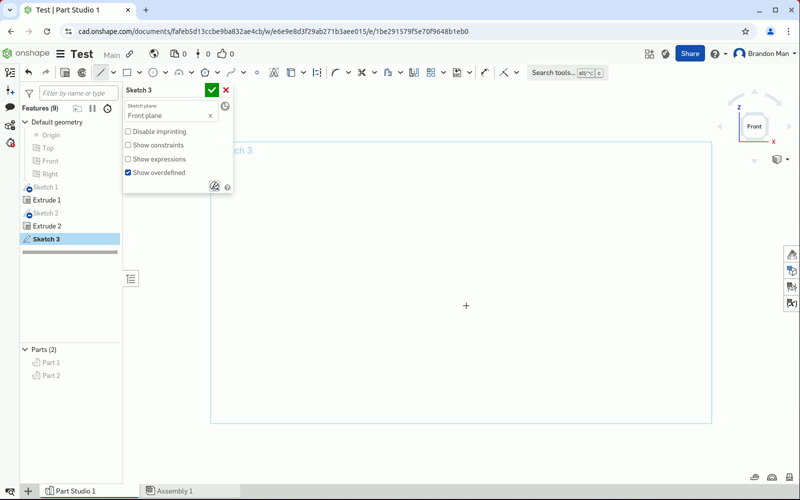
click(466, 305)
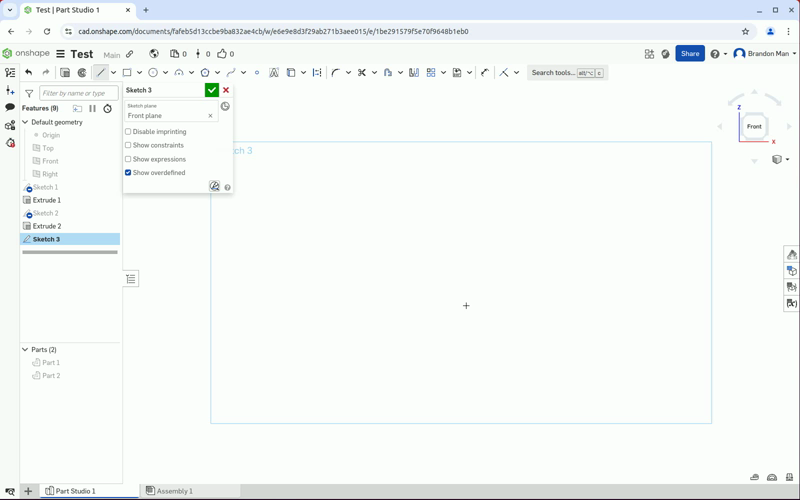
key_up(shift)
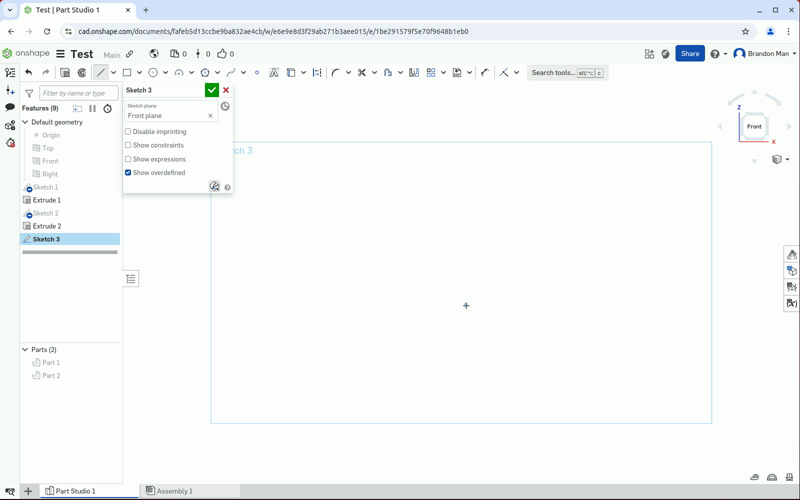
key_down(shift)
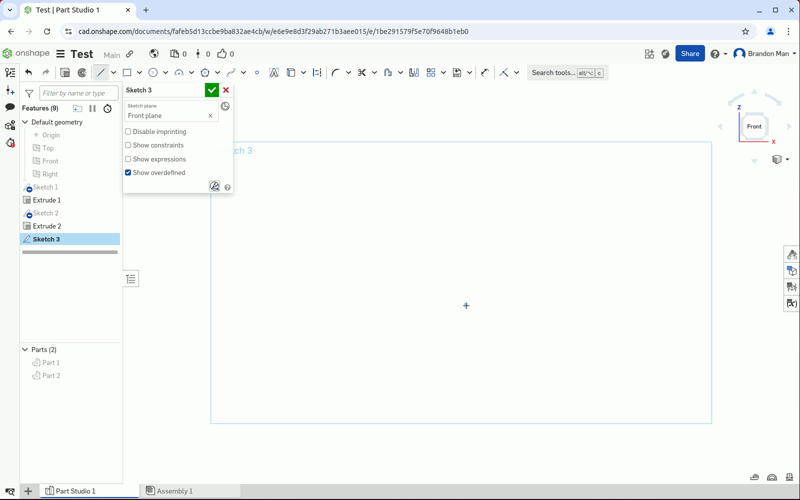
mouse_move(496, 305)
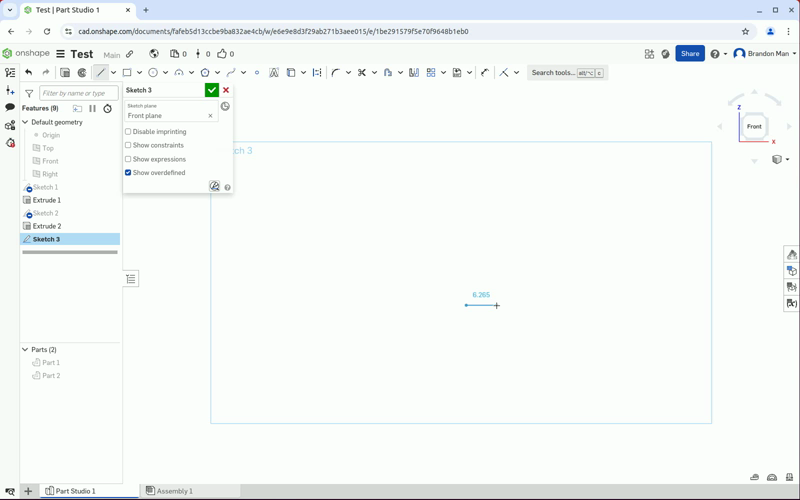
mouse_move(518, 305)
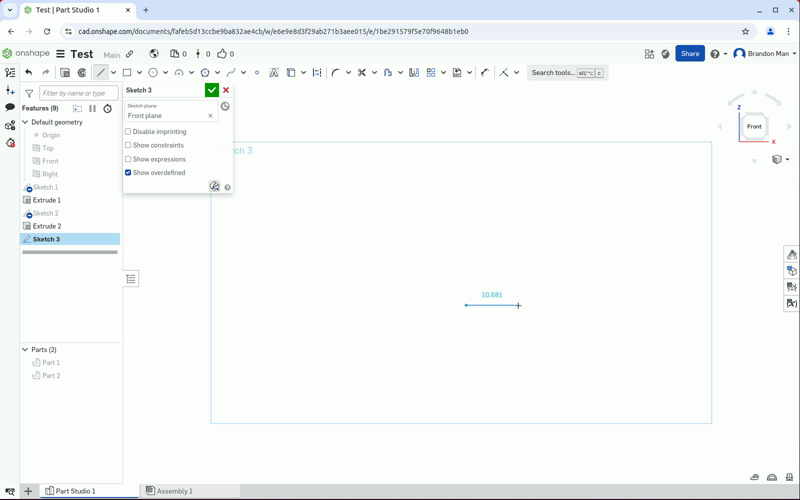
click(518, 305)
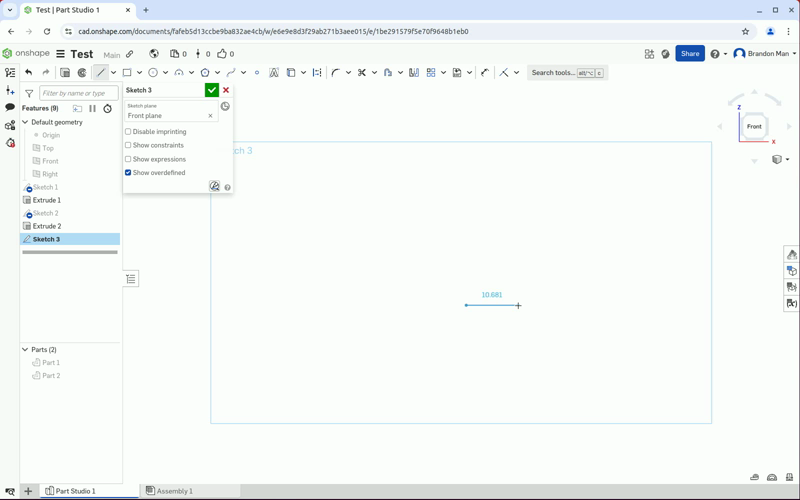
key_up(shift)
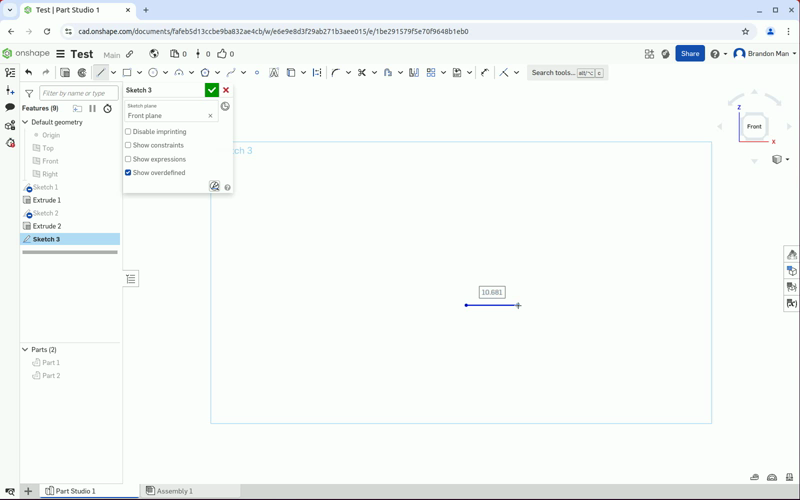
key_down(shift)
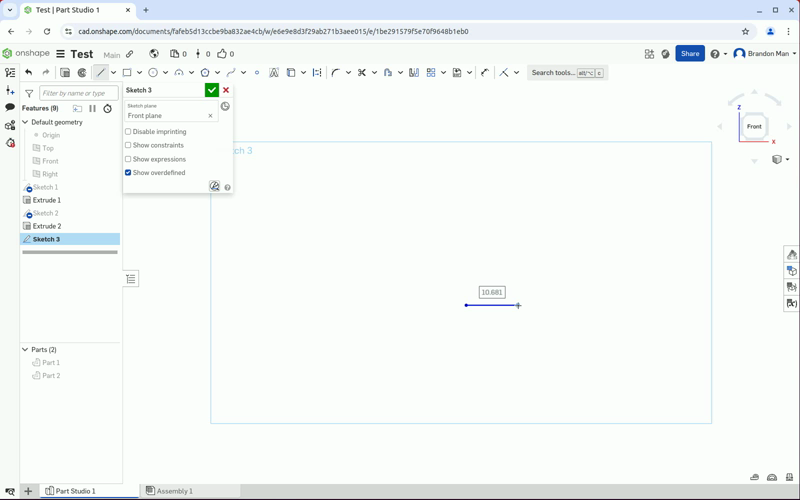
mouse_move(518, 203)
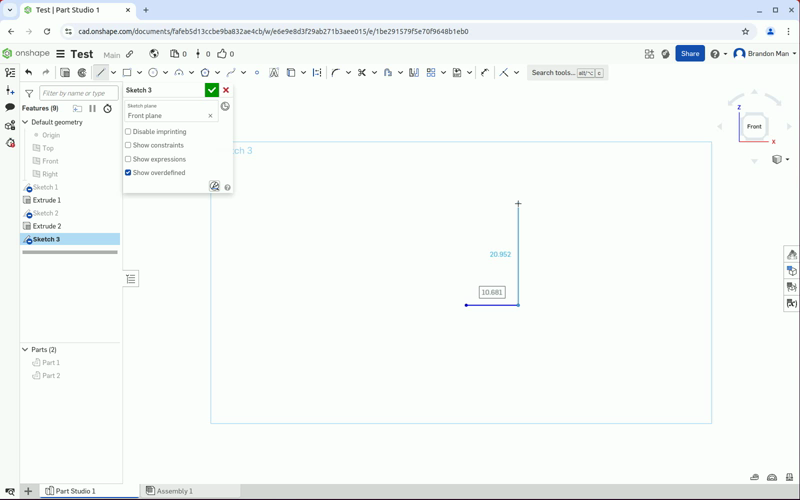
click(518, 203)
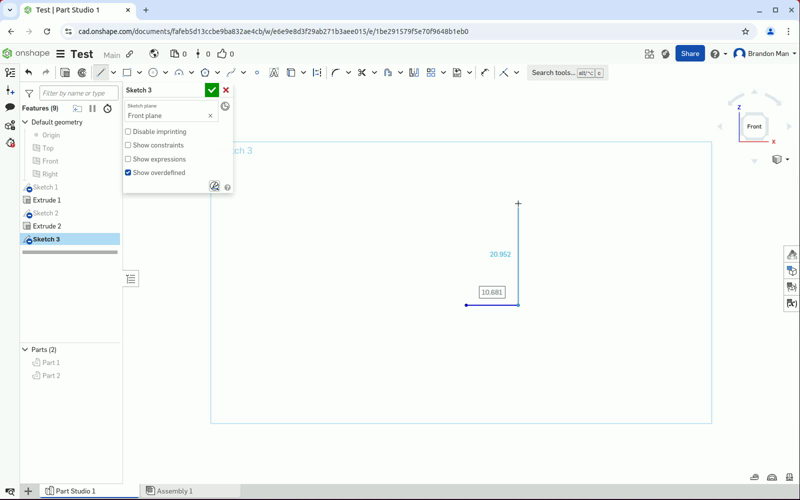
key_up(shift)
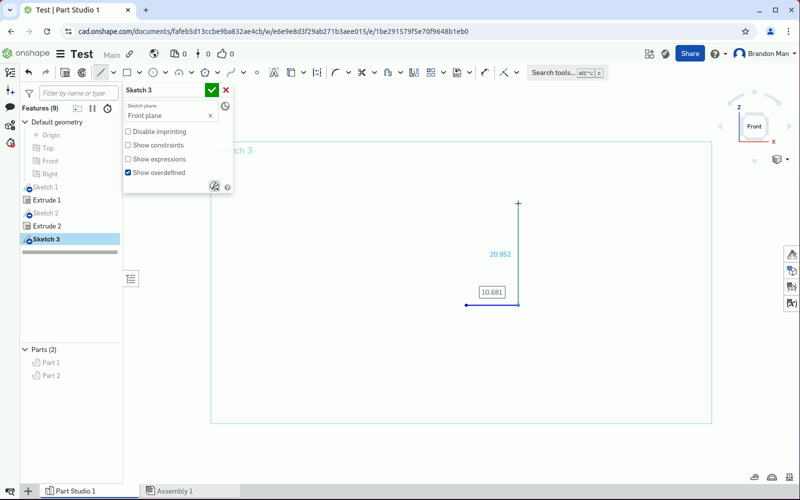
key_down(shift)
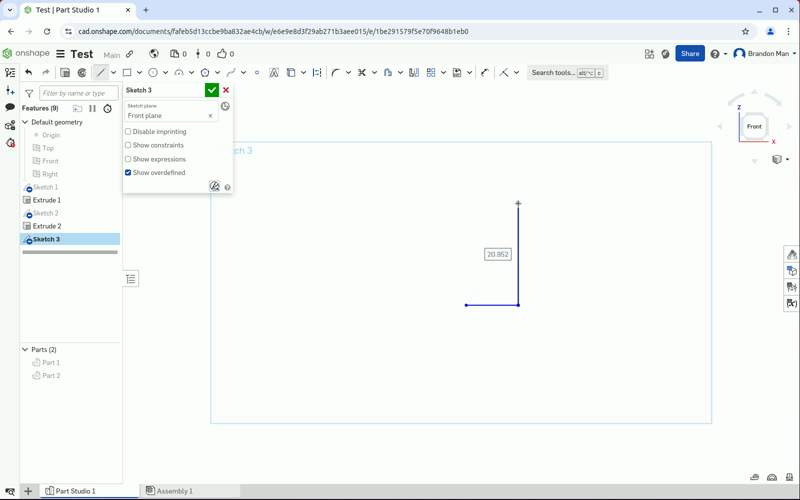
mouse_move(548, 203)
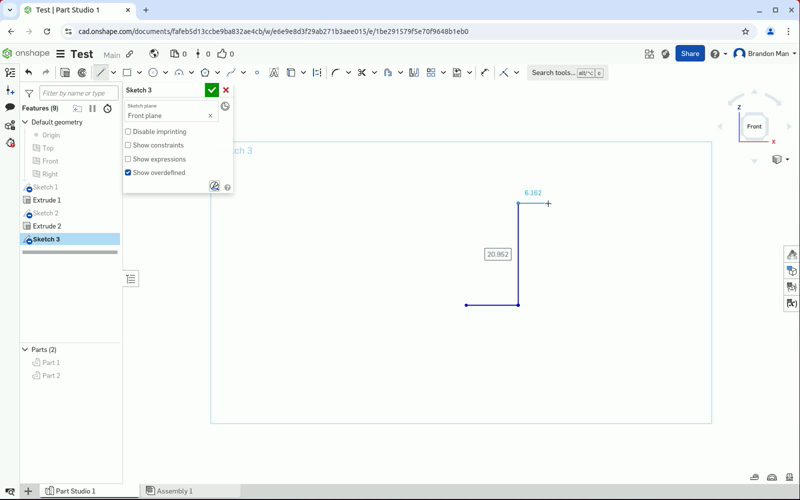
mouse_move(466, 203)
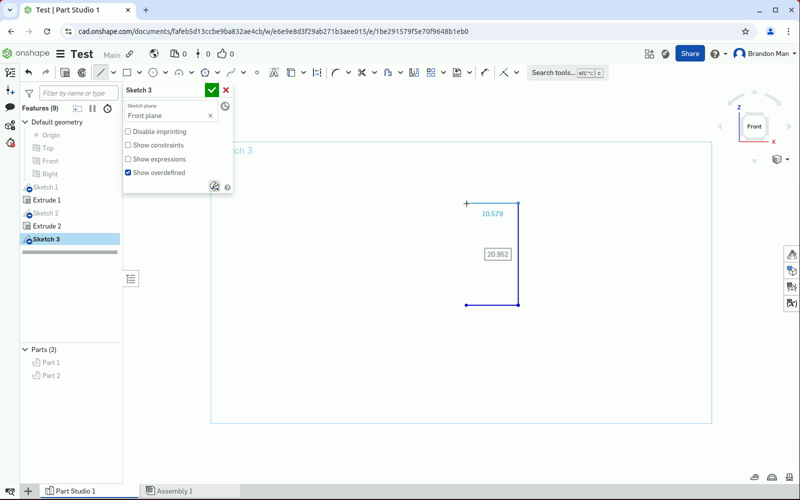
click(466, 203)
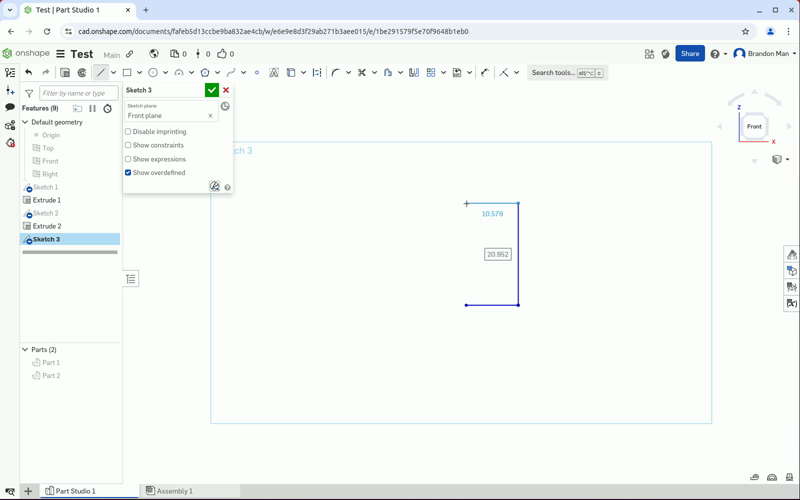
key_up(shift)
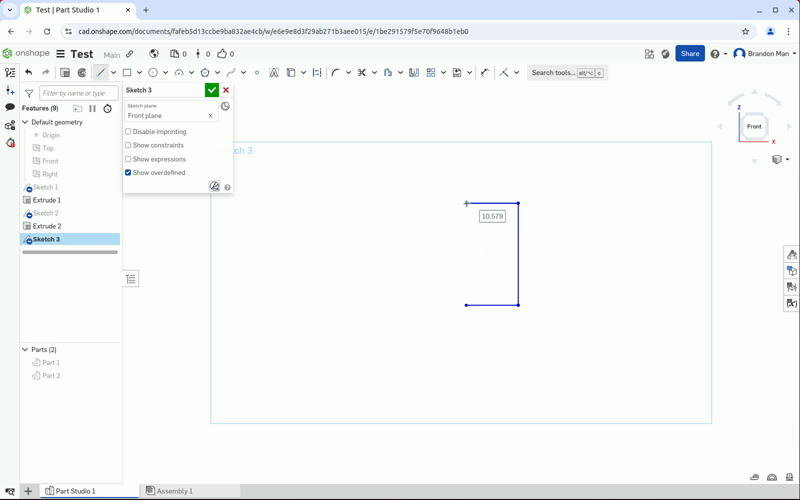
key_down(shift)
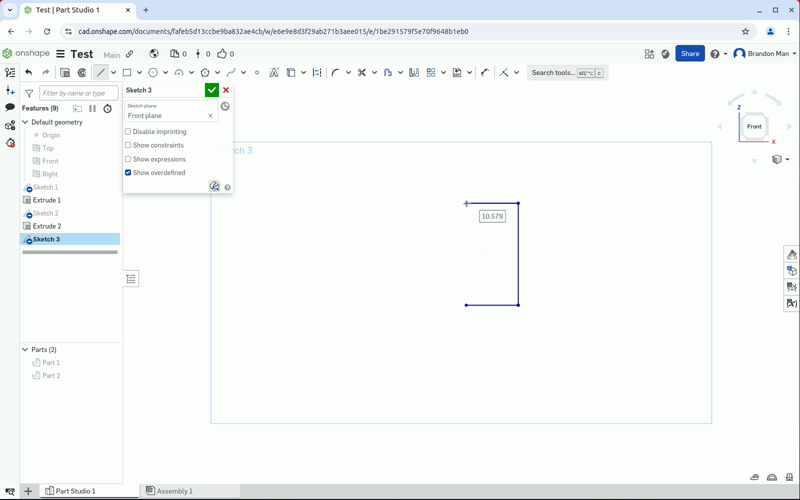
mouse_move(466, 305)
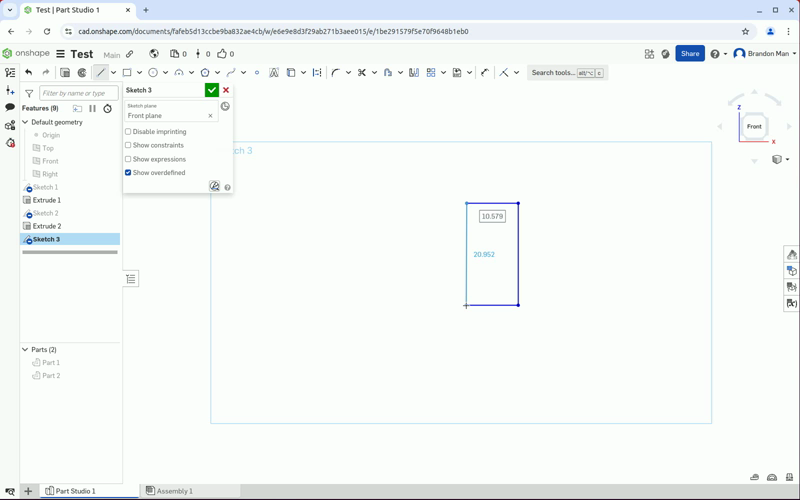
key_up(shift)
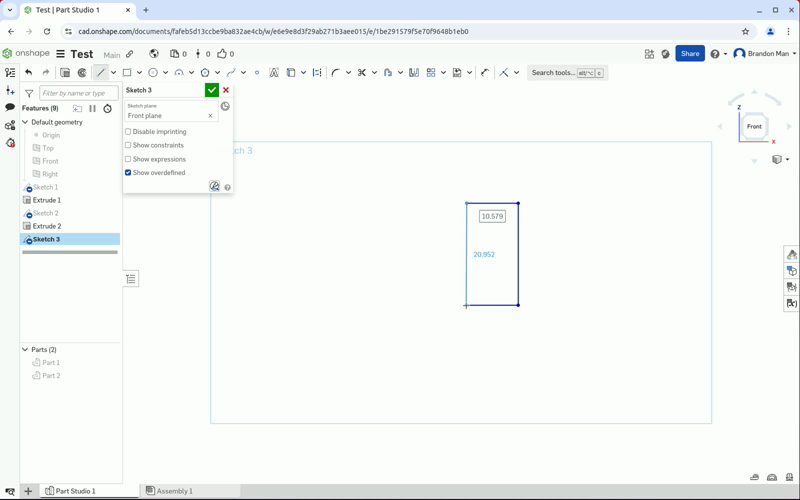
click(466, 305)
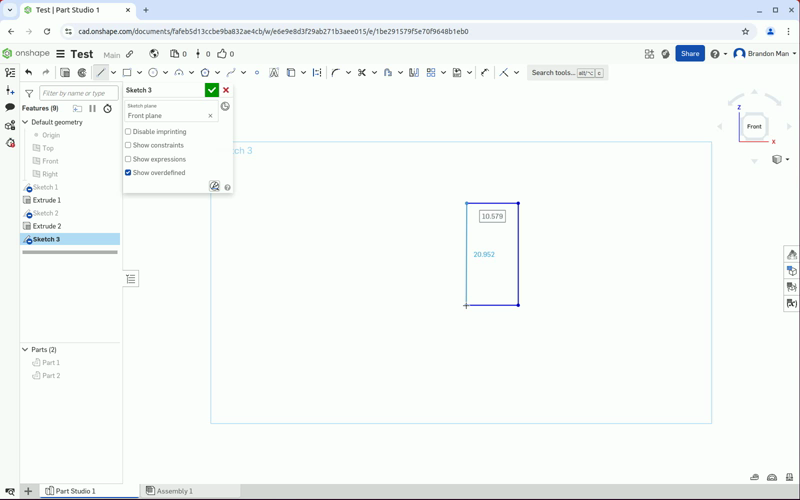
key(esc)
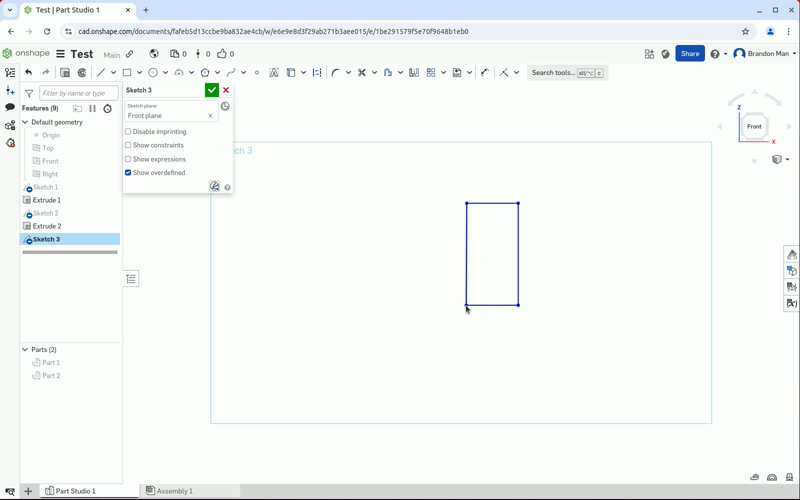
mouse_move(470, 214)
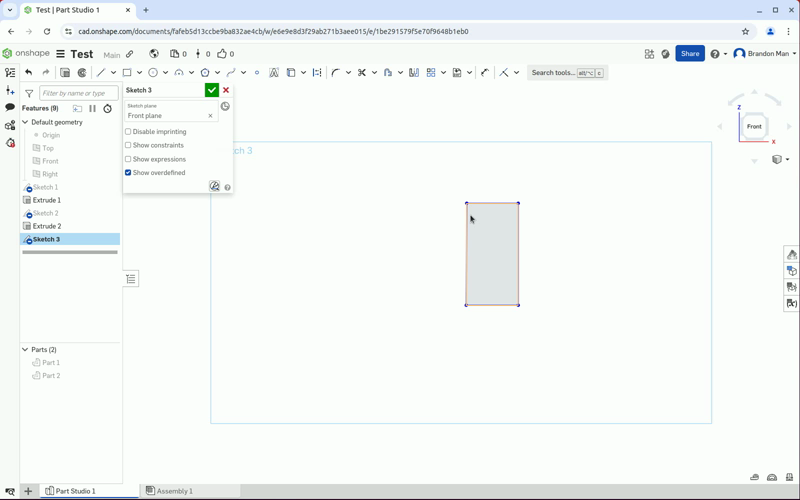
click(470, 214)
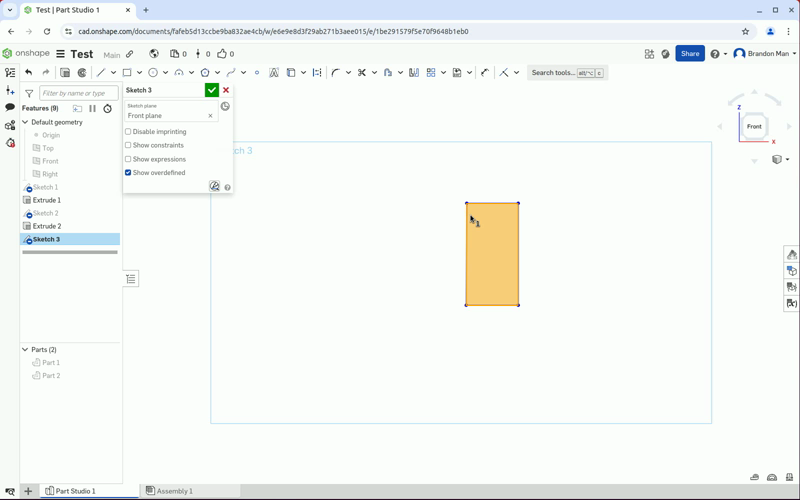
mouse_move(73, 352)
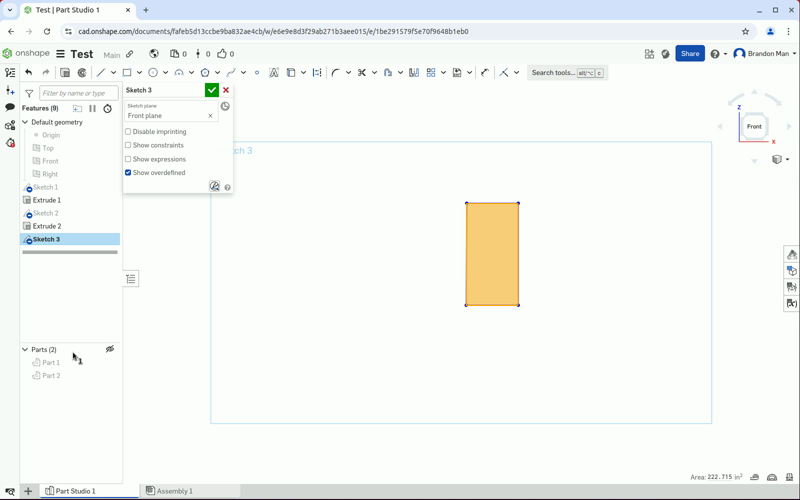
key(shift+y)
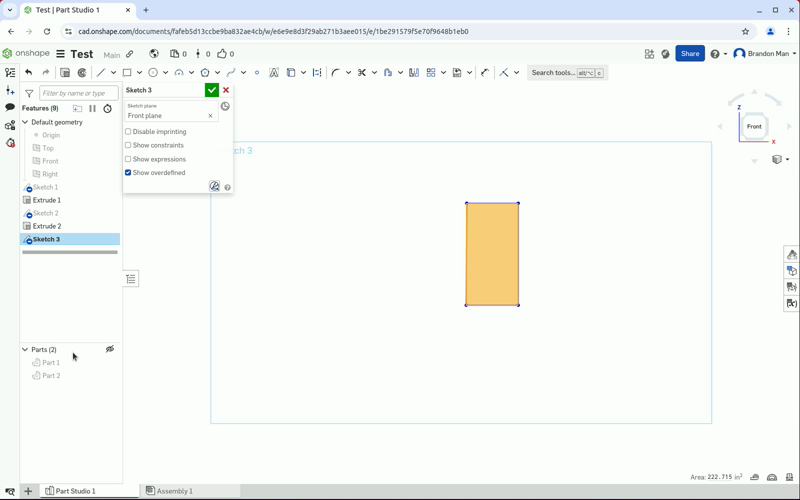
key(shift+e)
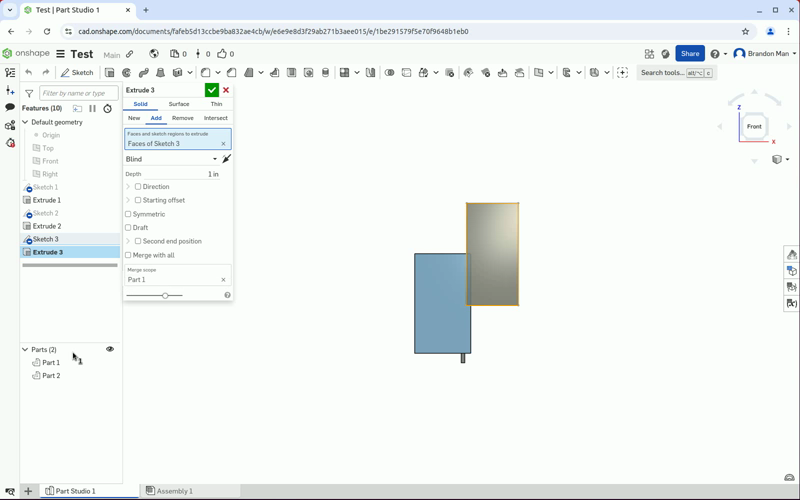
mouse_move(143, 106)
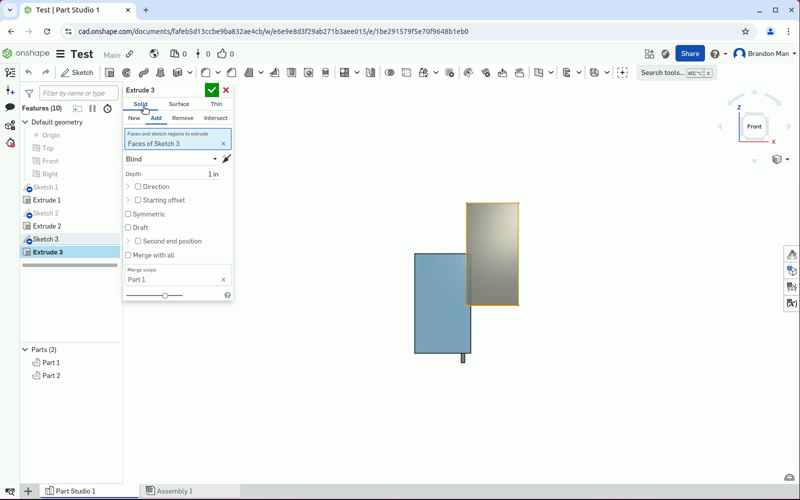
click(143, 106)
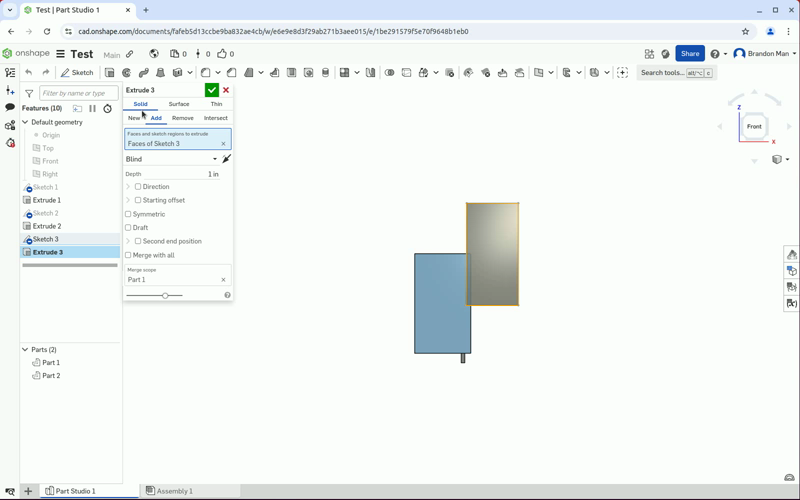
mouse_move(137, 120)
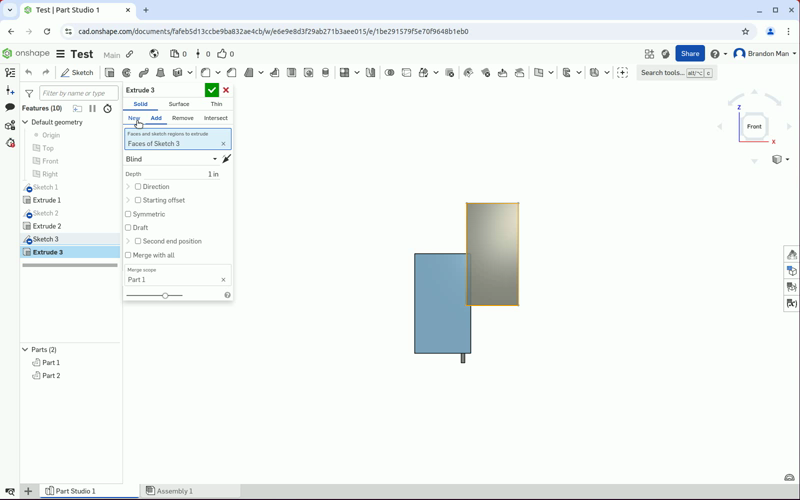
click(137, 120)
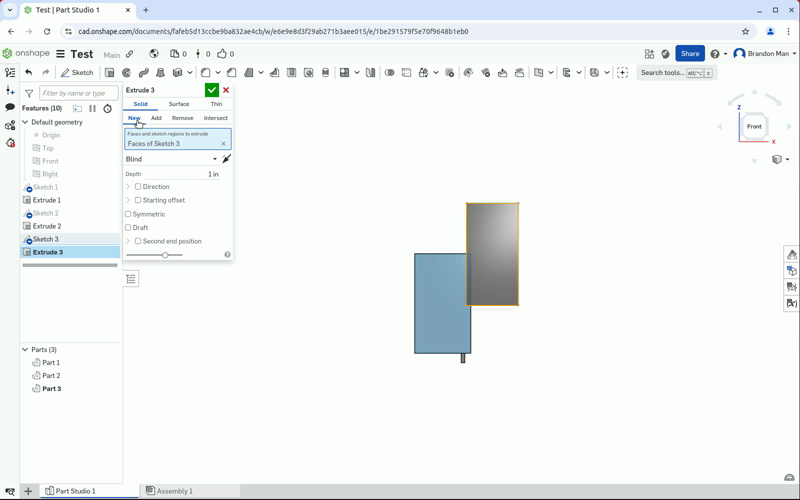
key(tab, 4)
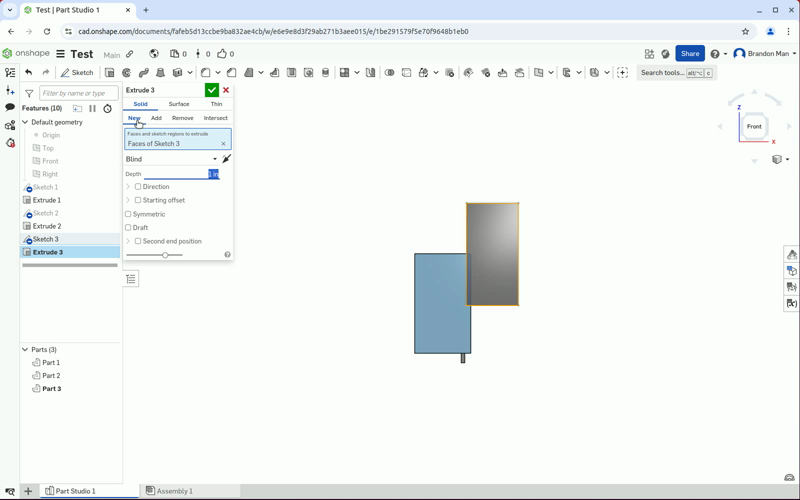
text(0.722)
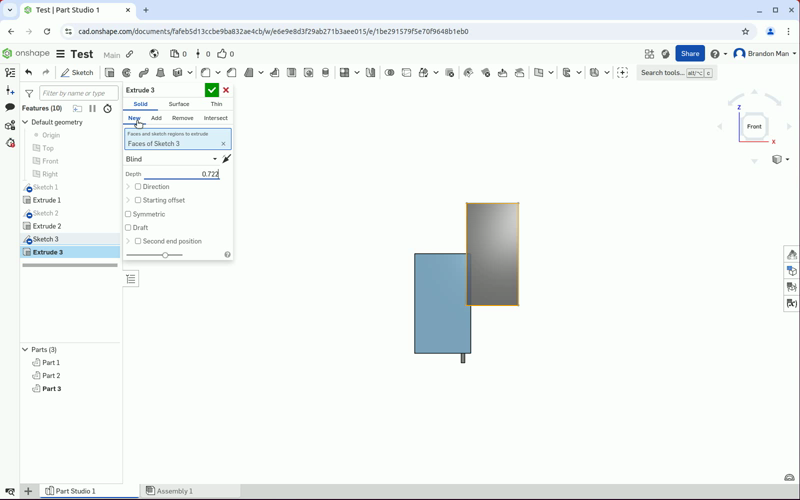
key(enter)
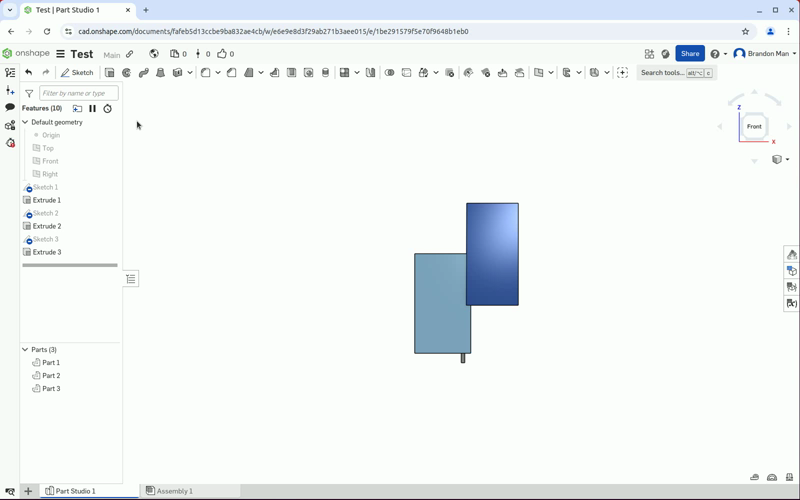
key(shift+h)
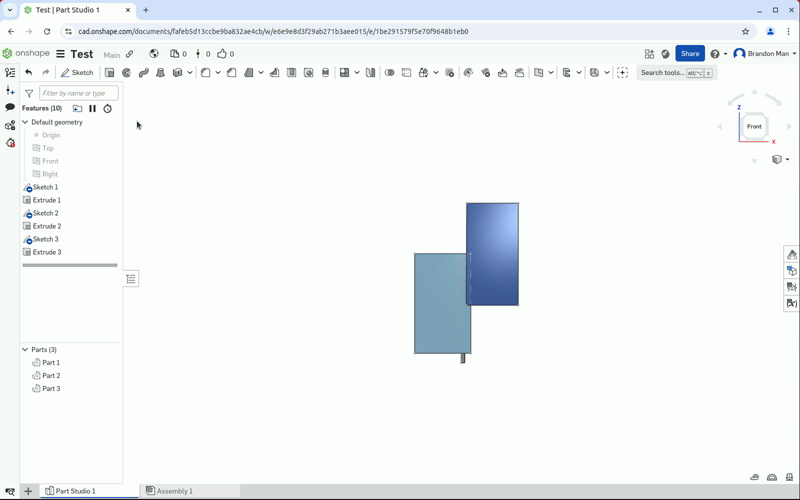
key(shift+h)
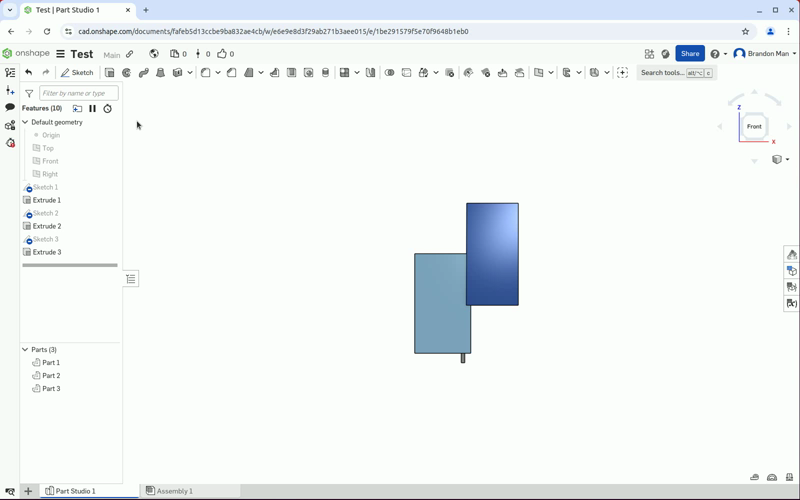
mouse_move(73, 189)
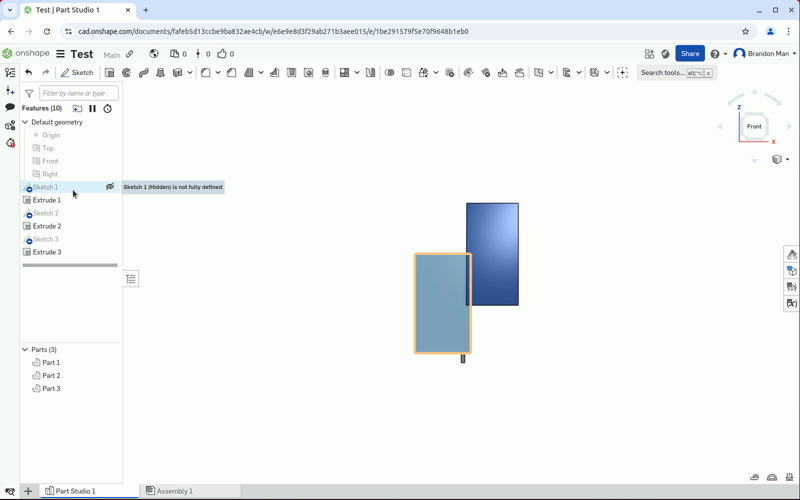
click(73, 189)
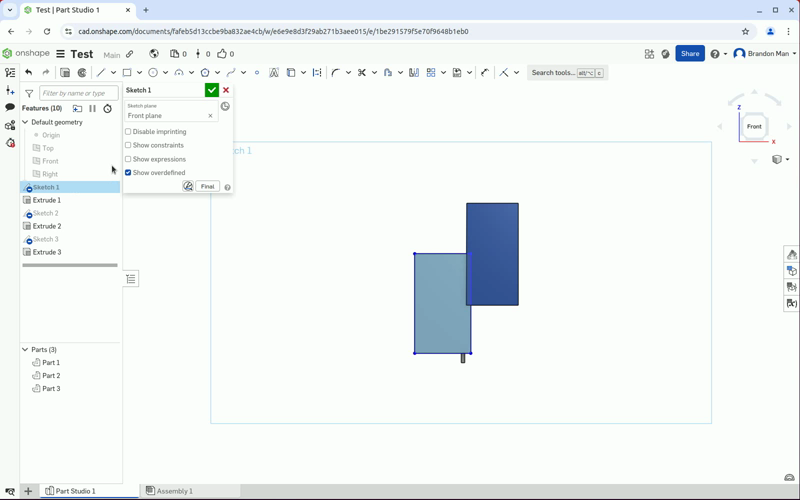
mouse_move(229, 92)
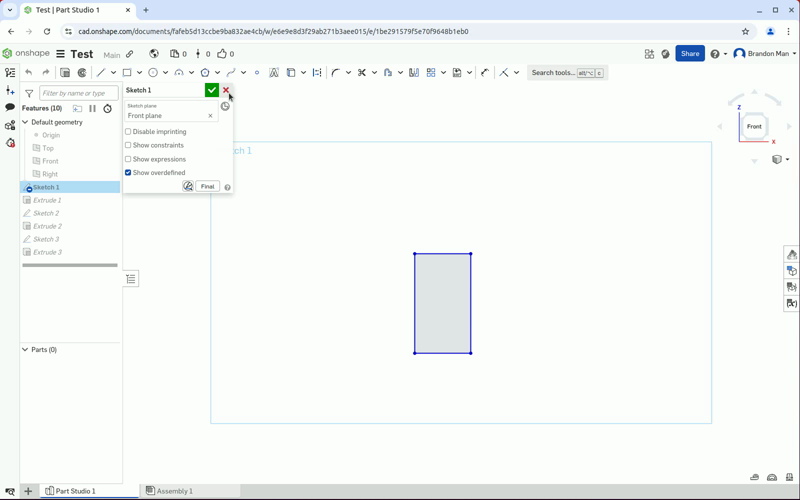
click(229, 92)
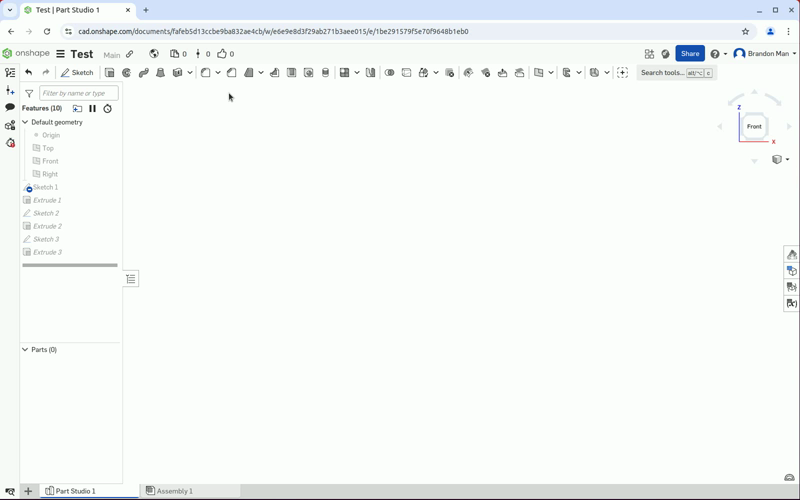
mouse_move(73, 352)
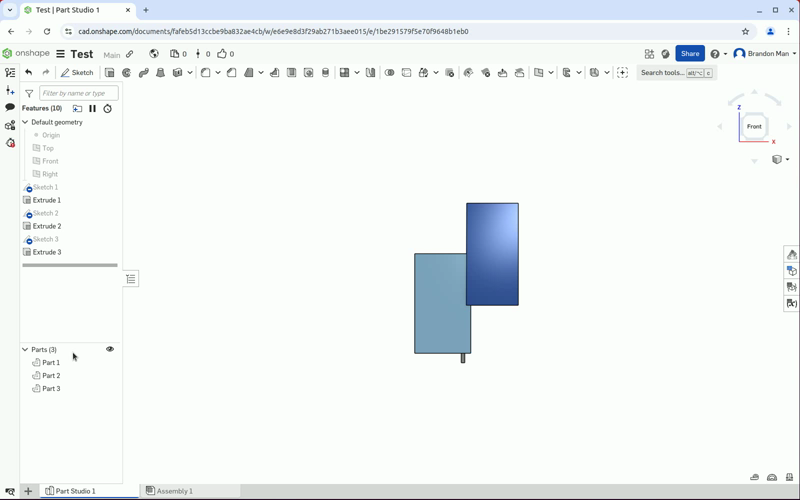
key(y)
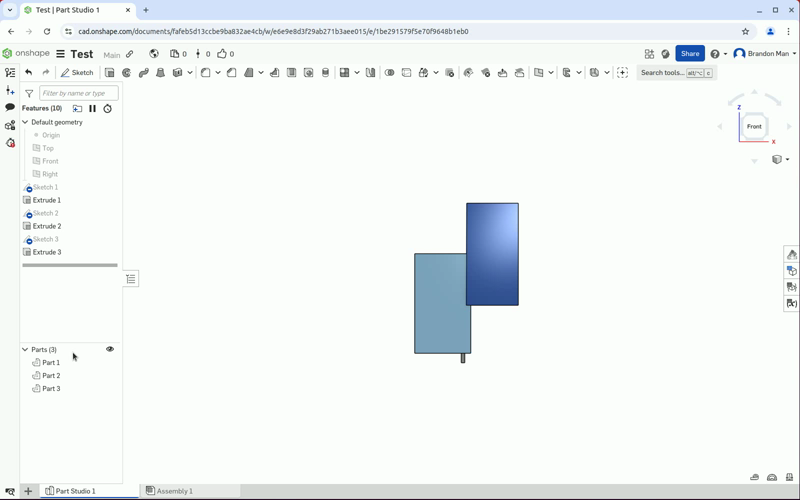
key(shift+p)
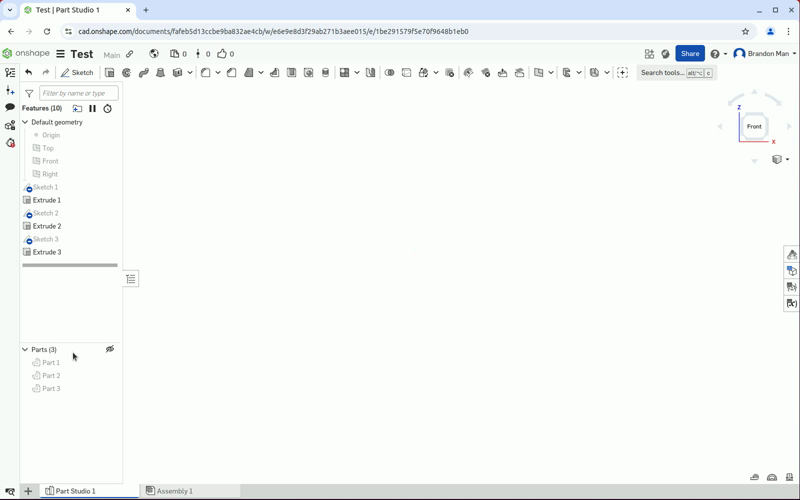
key(space)
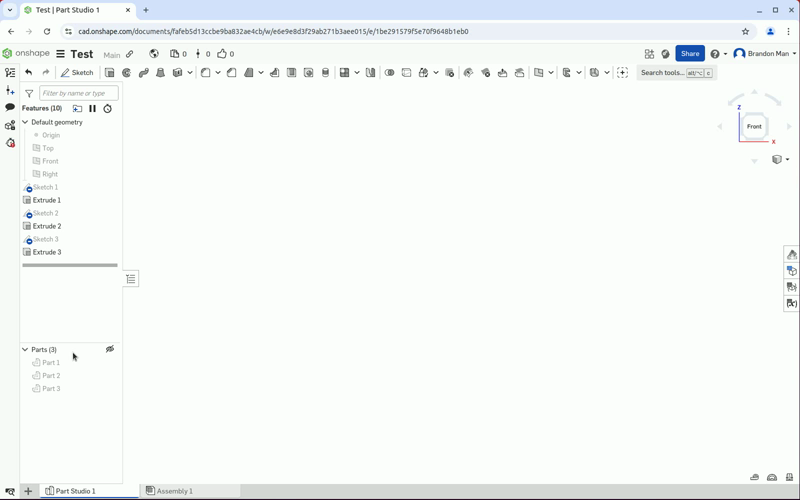
key_down(shift)
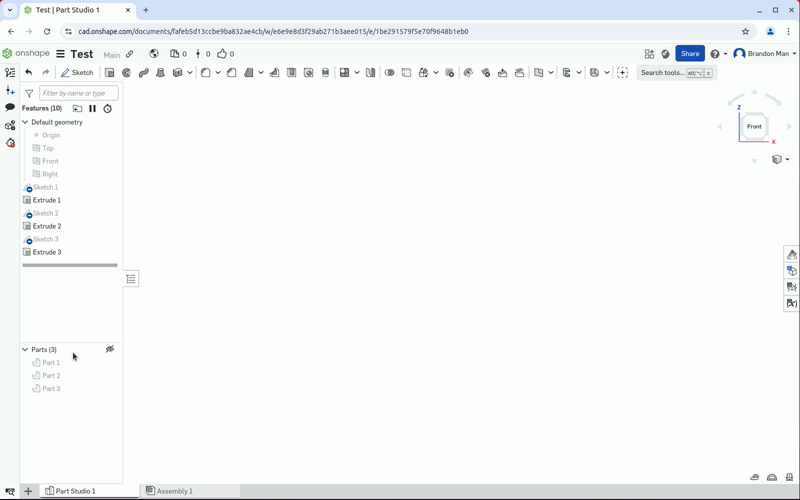
key(left)
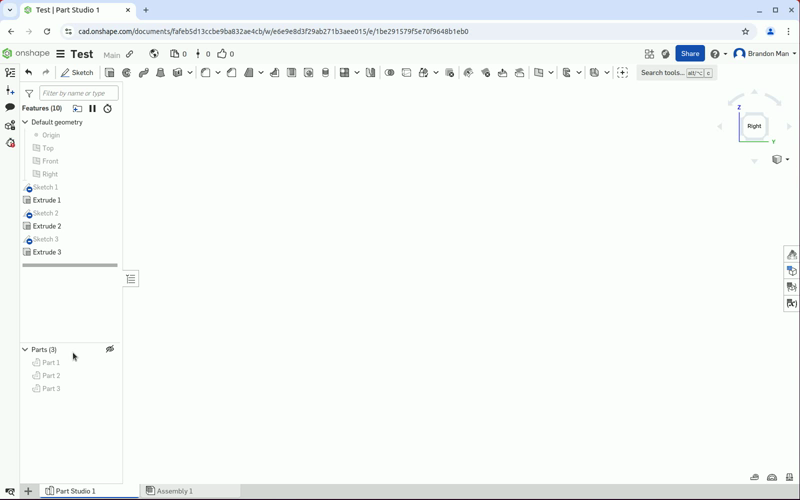
key_up(shift)
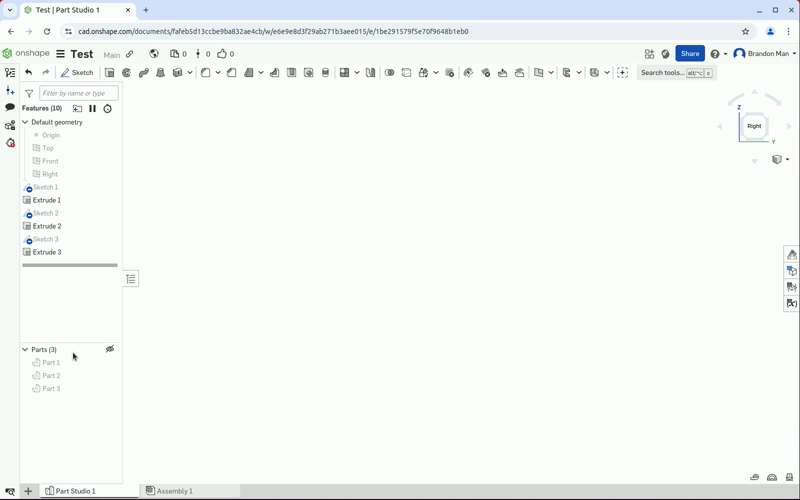
mouse_move(73, 352)
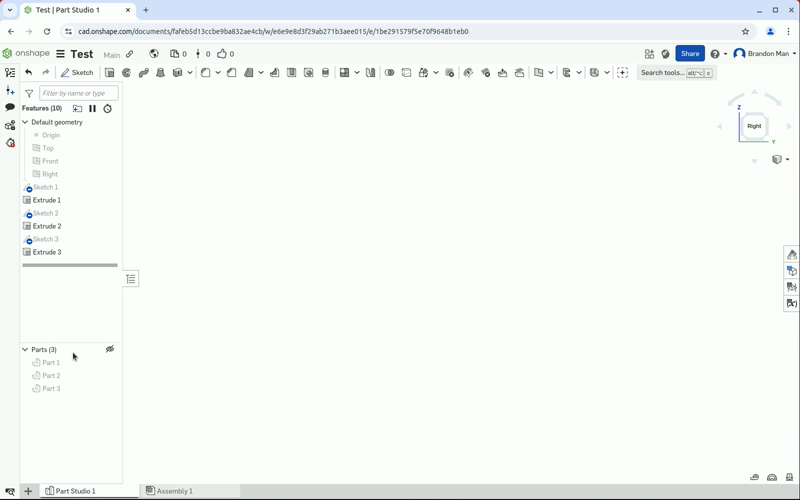
key(shift+y)
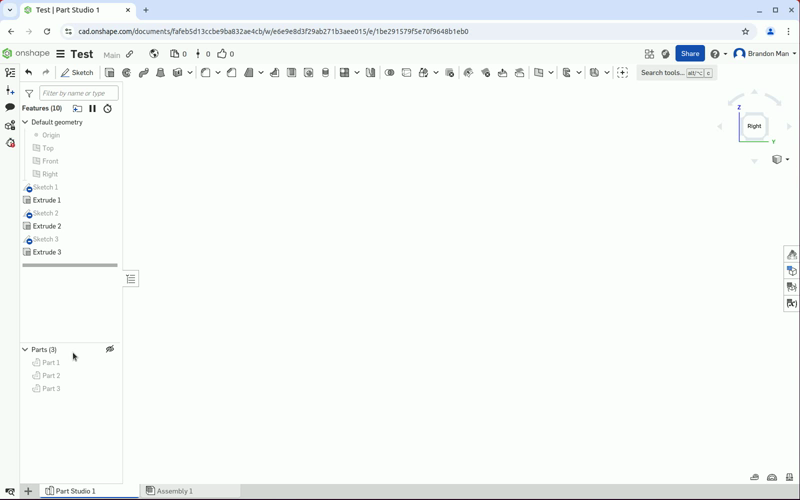
key(shift+s)
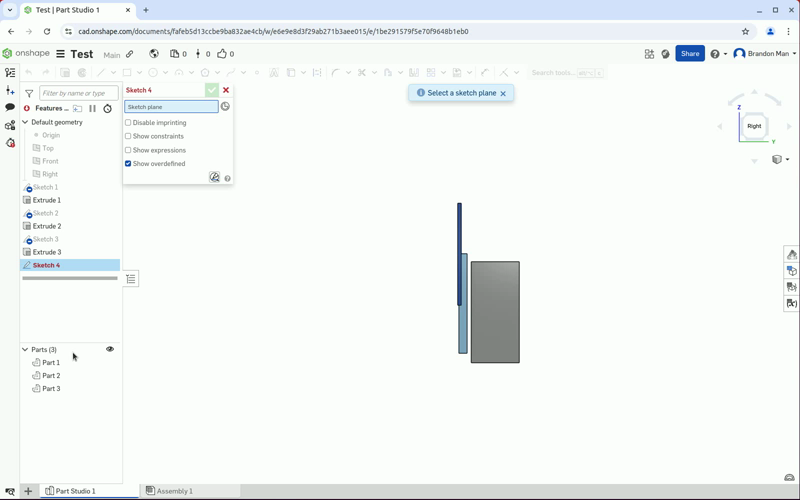
mouse_move(73, 176)
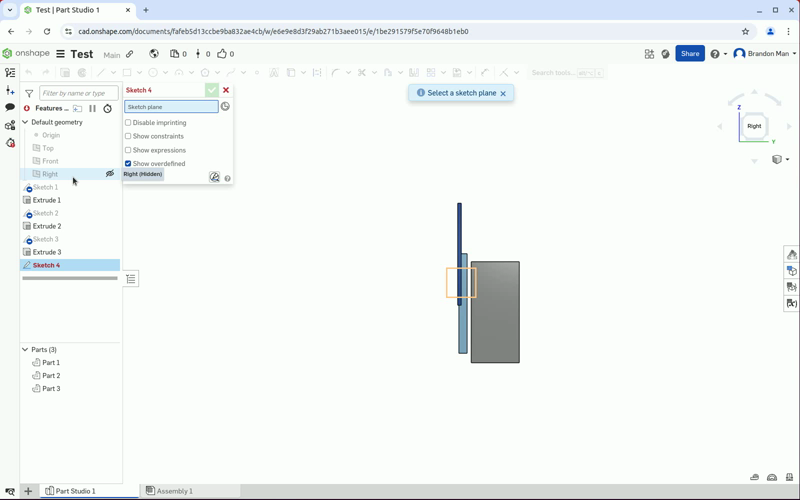
click(73, 176)
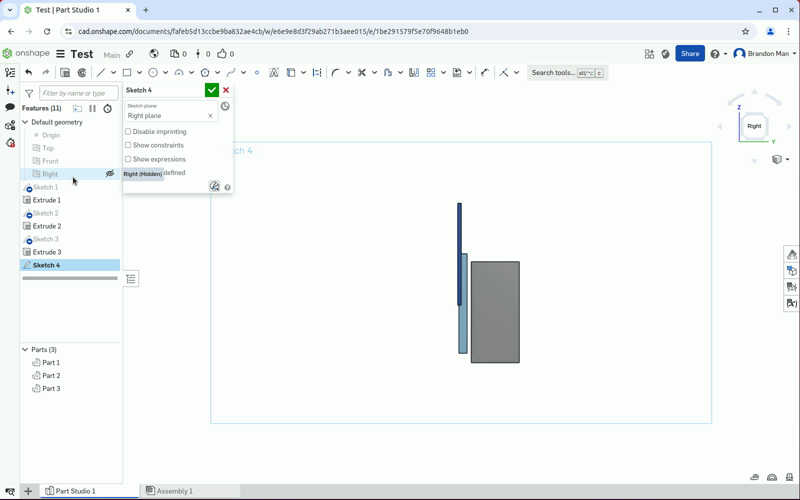
mouse_move(73, 352)
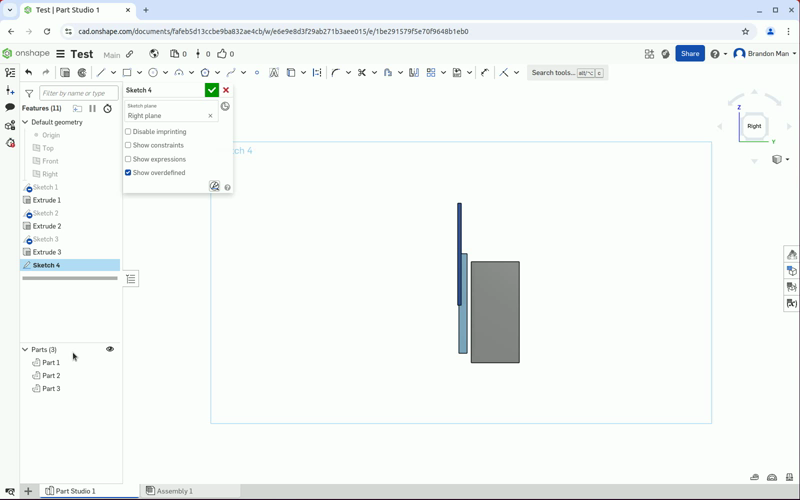
key(y)
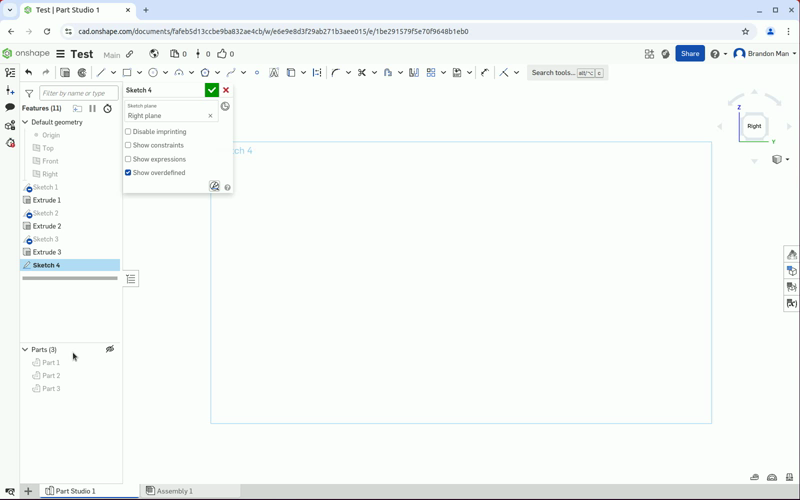
key(l)
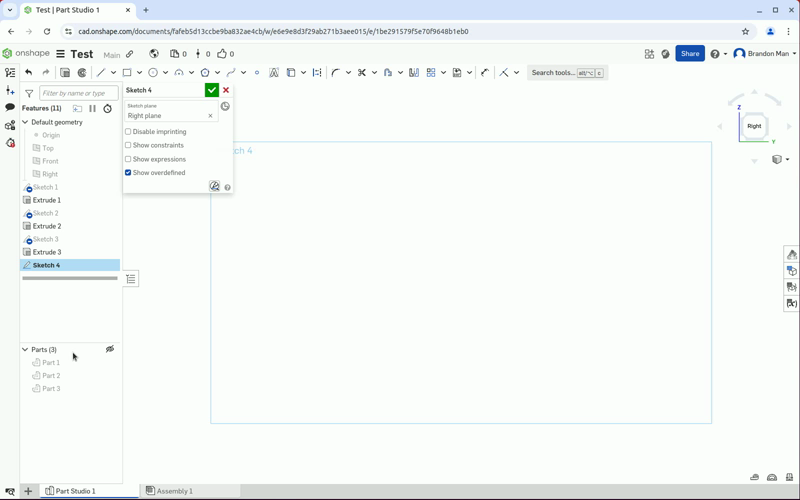
key_down(shift)
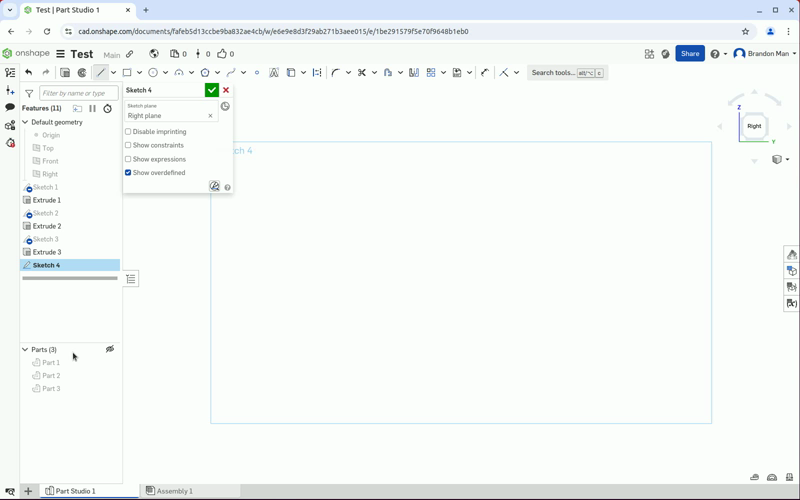
mouse_move(414, 311)
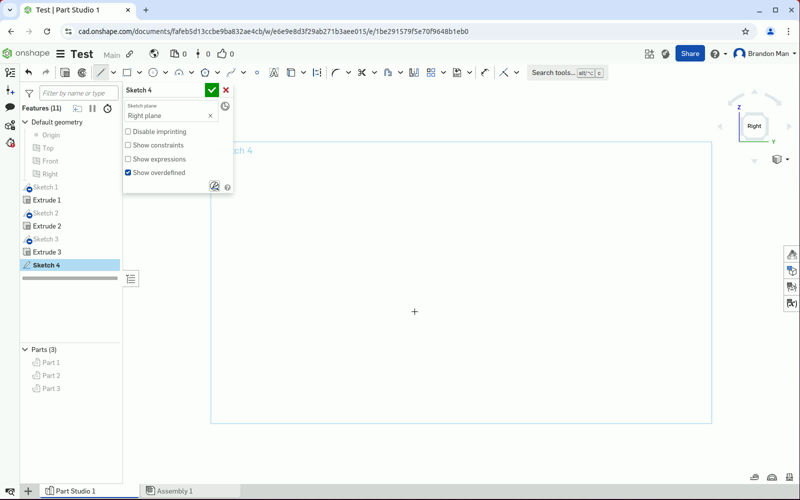
click(414, 311)
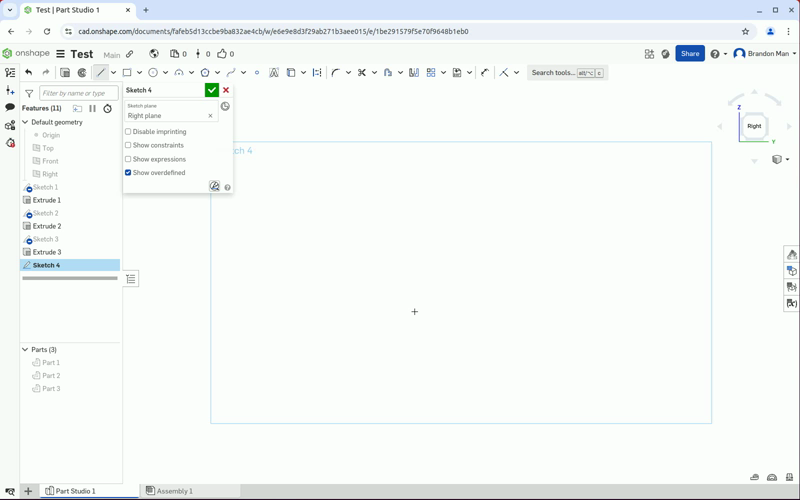
key_up(shift)
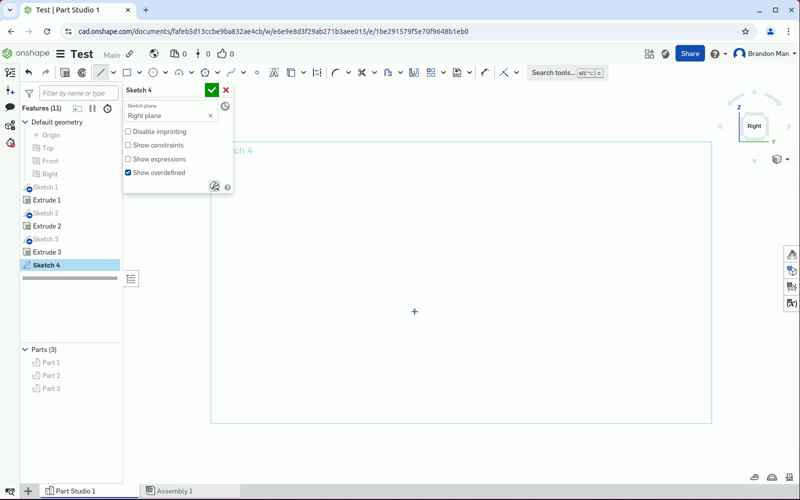
key_down(shift)
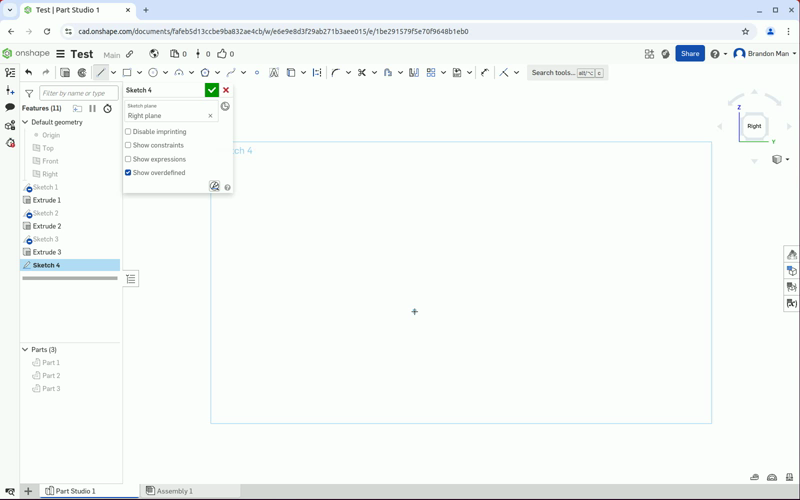
mouse_move(444, 311)
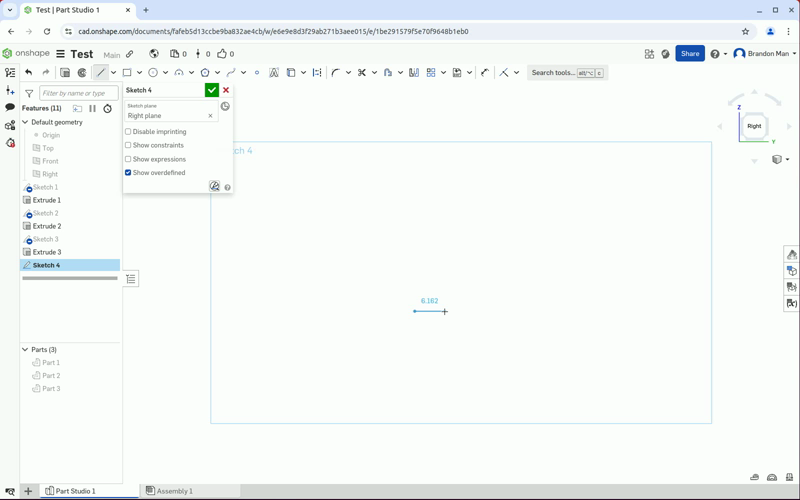
mouse_move(467, 311)
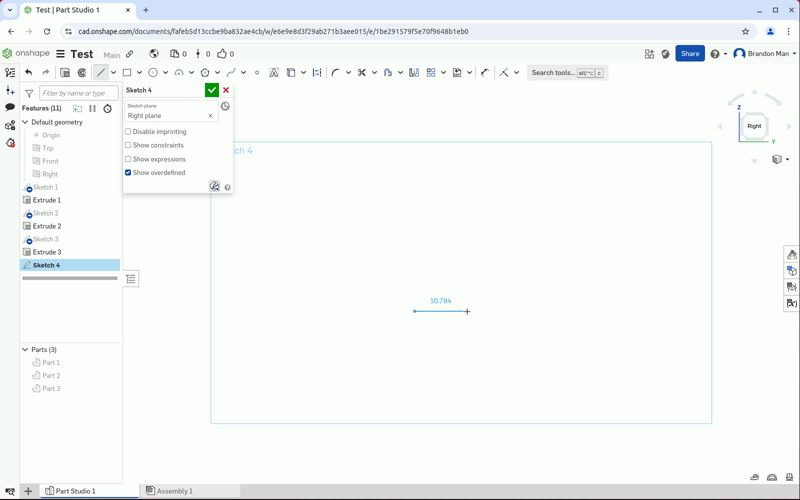
click(467, 311)
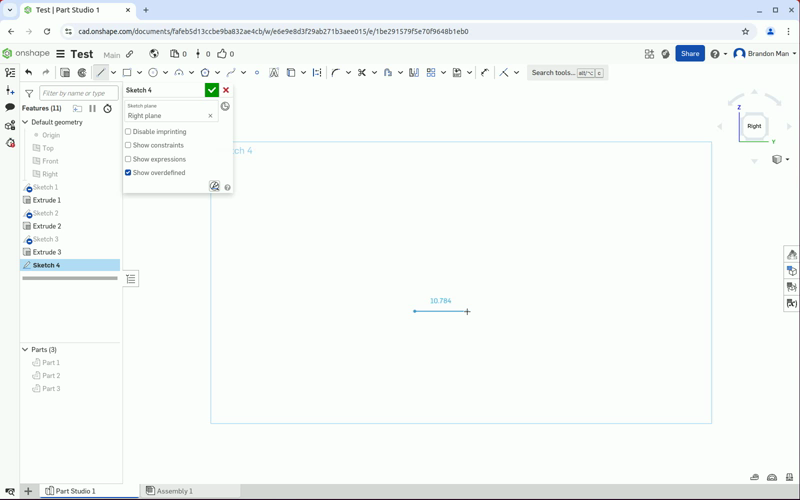
key_up(shift)
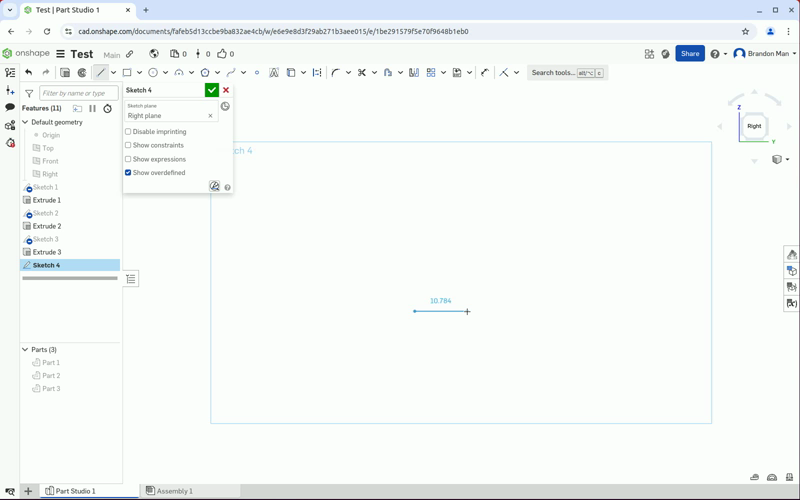
key_down(shift)
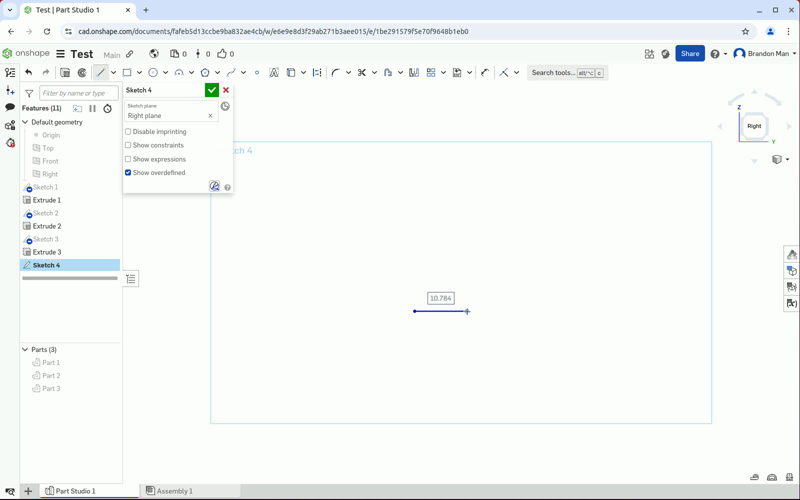
mouse_move(467, 210)
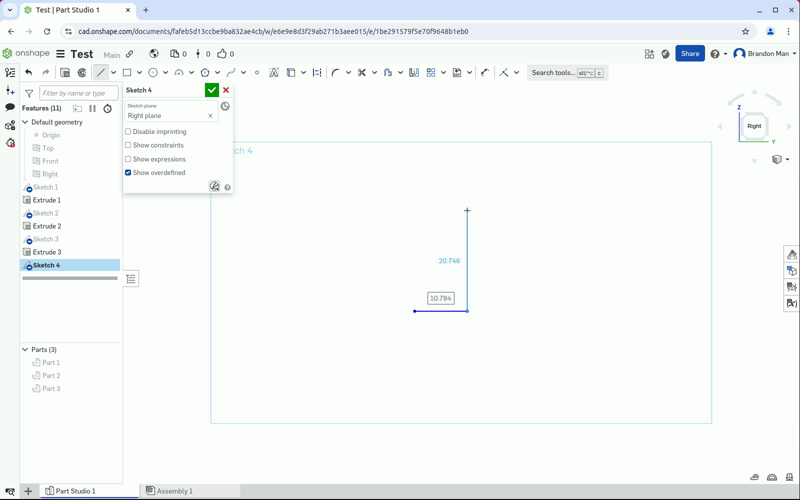
click(467, 210)
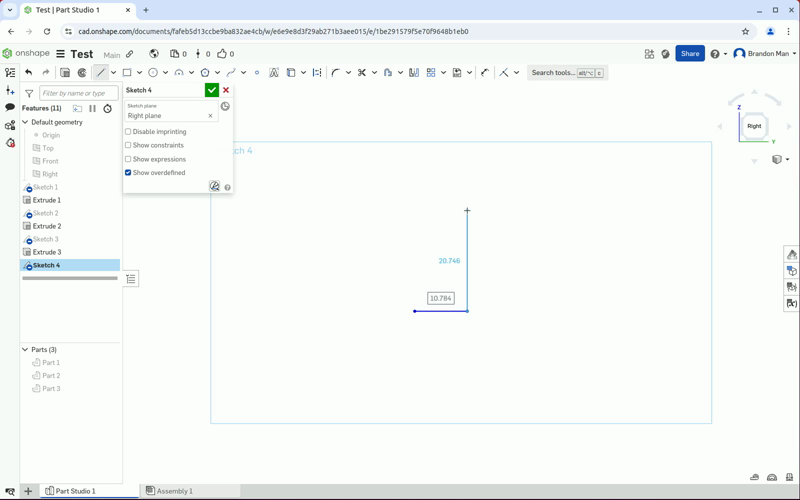
key_up(shift)
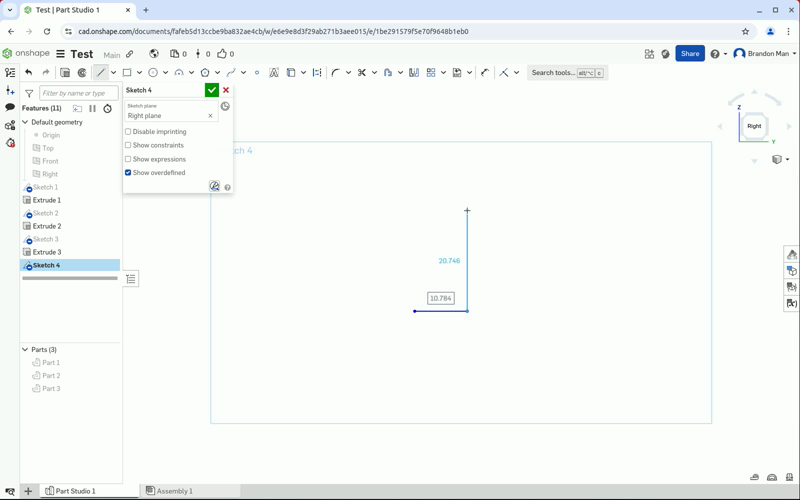
key_down(shift)
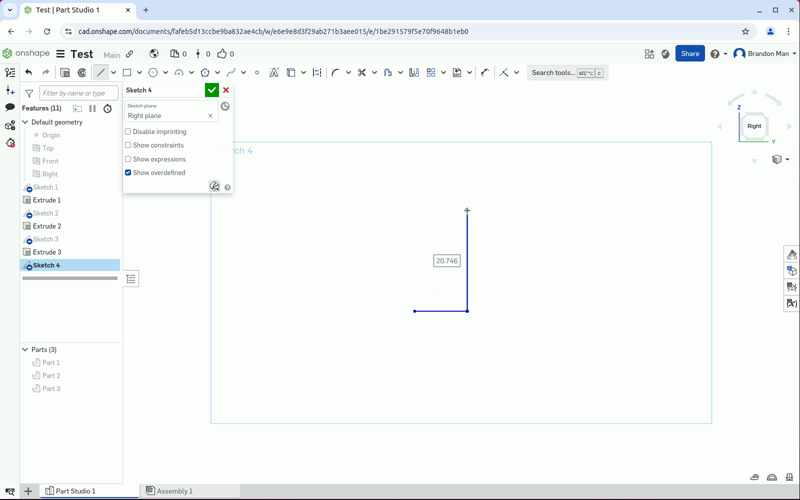
mouse_move(497, 210)
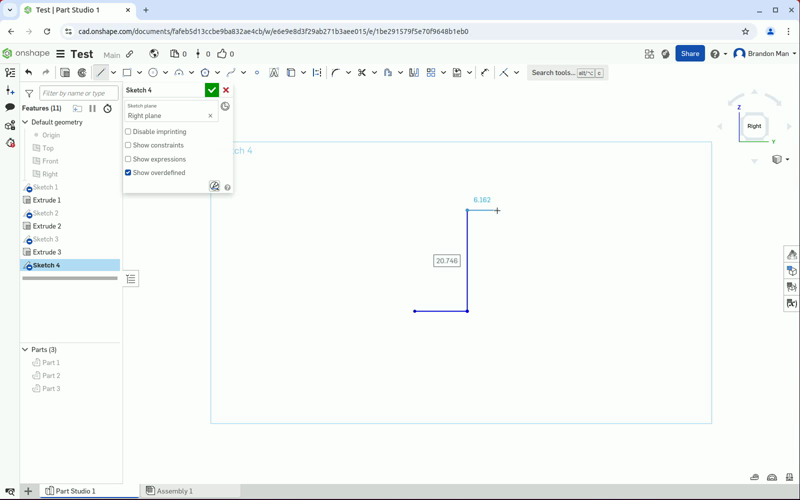
mouse_move(414, 210)
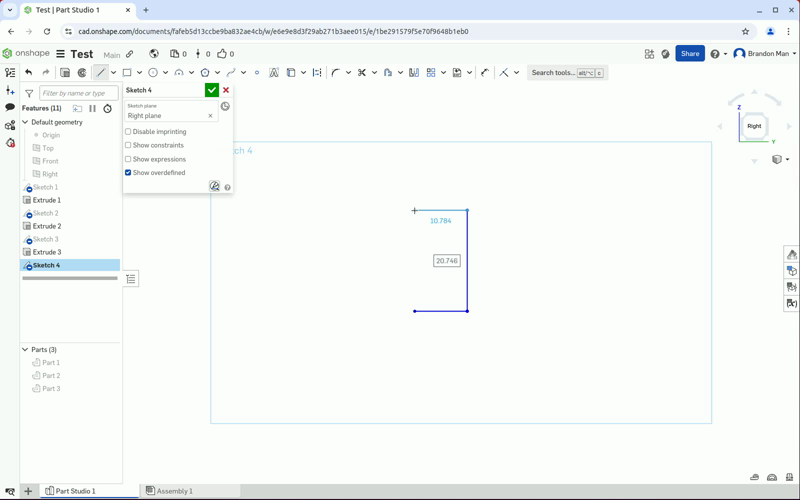
click(414, 210)
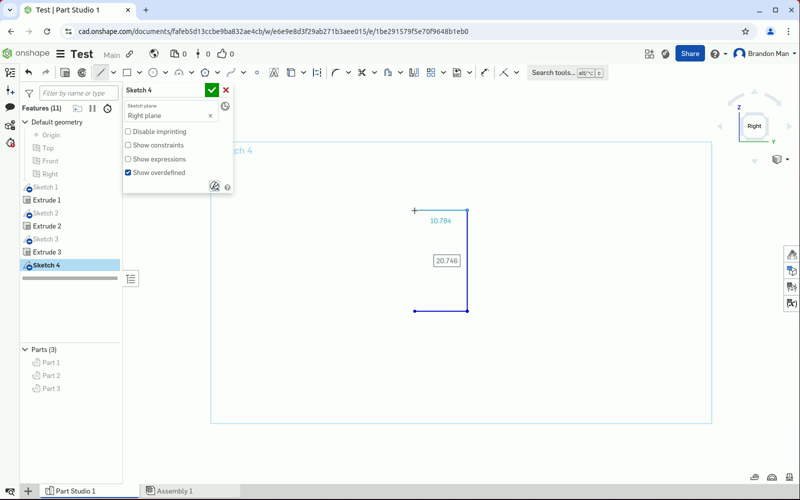
key_up(shift)
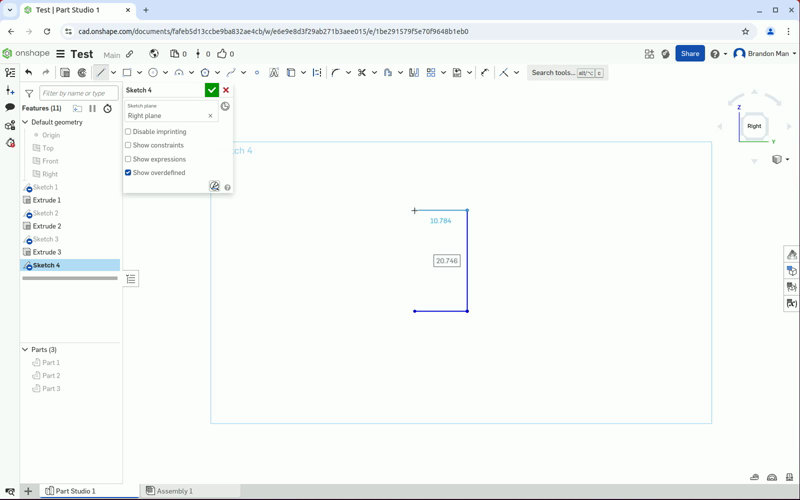
key_down(shift)
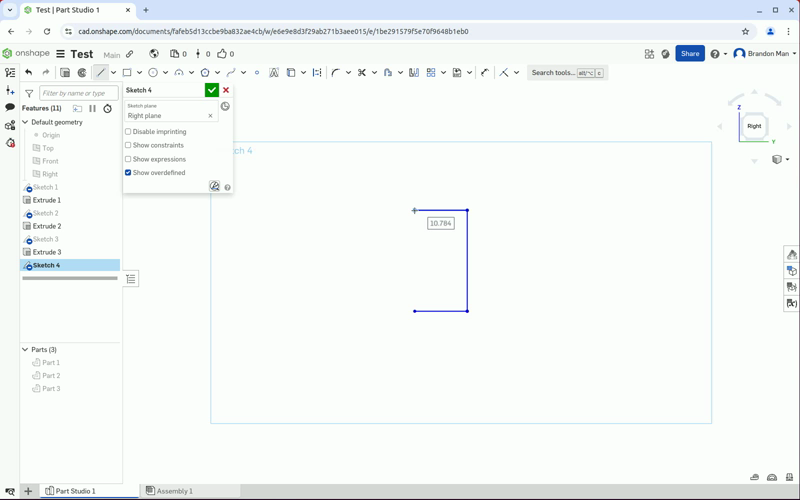
mouse_move(414, 311)
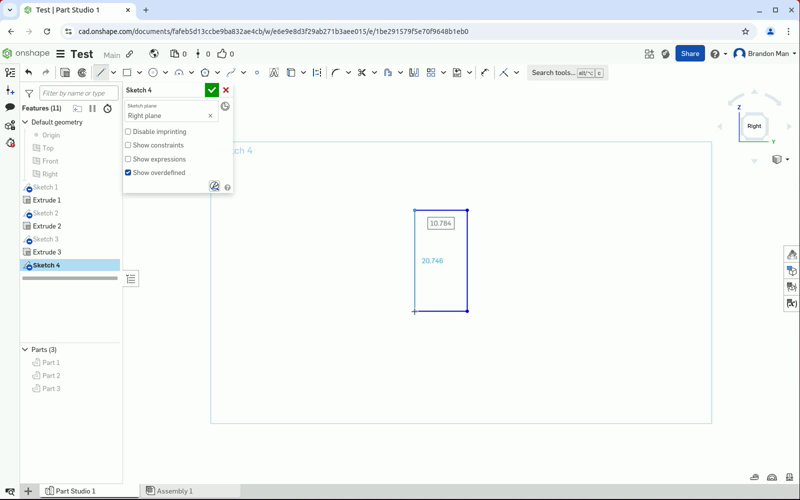
key_up(shift)
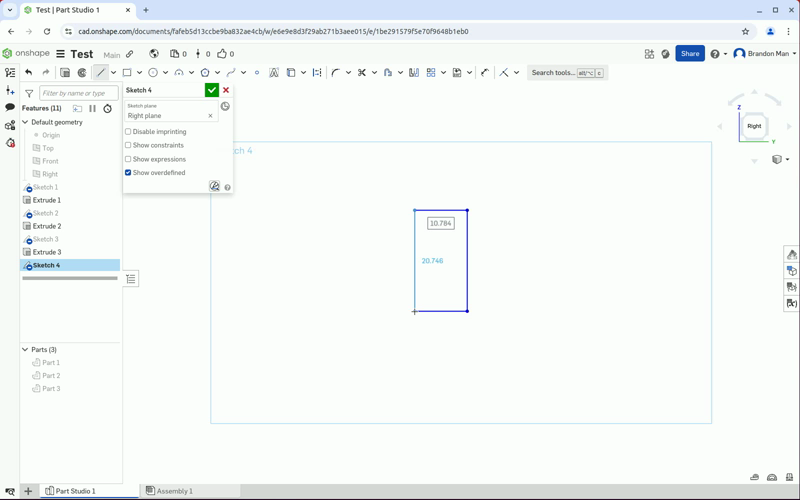
click(414, 311)
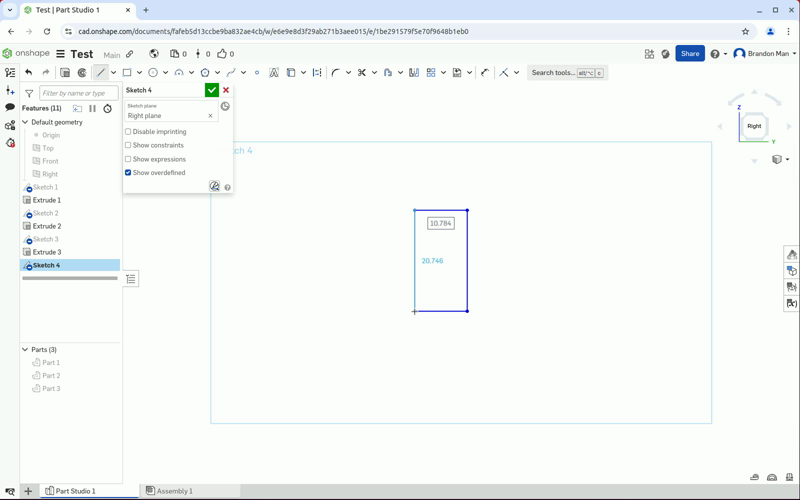
key(esc)
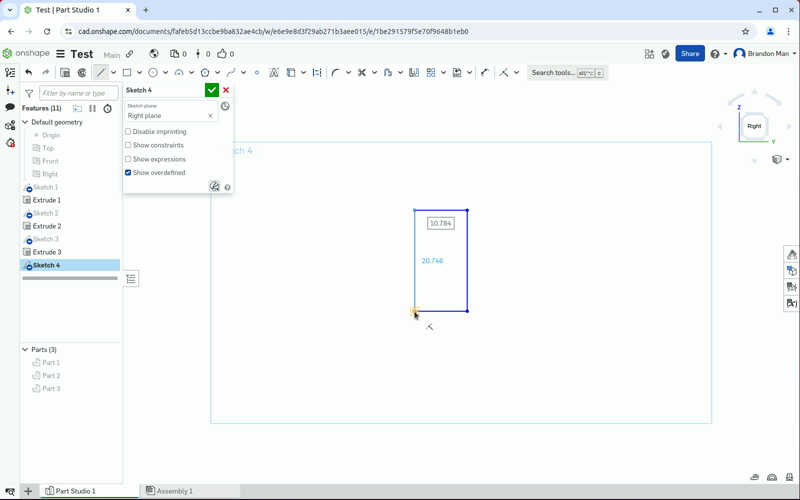
mouse_move(455, 218)
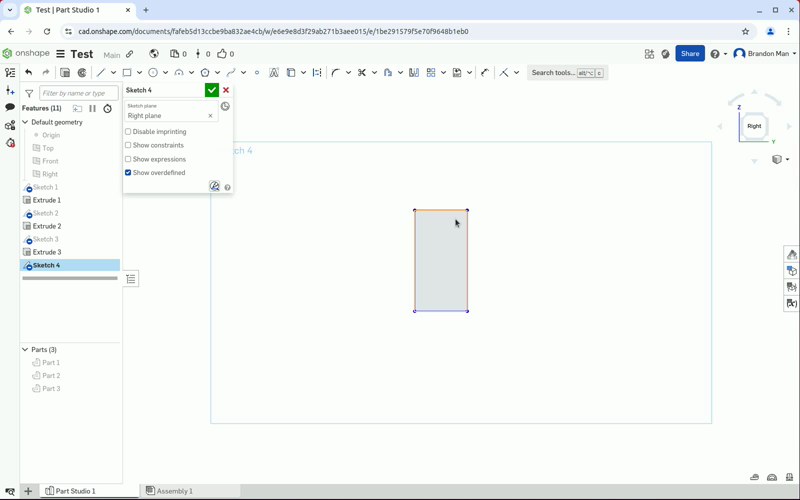
click(455, 218)
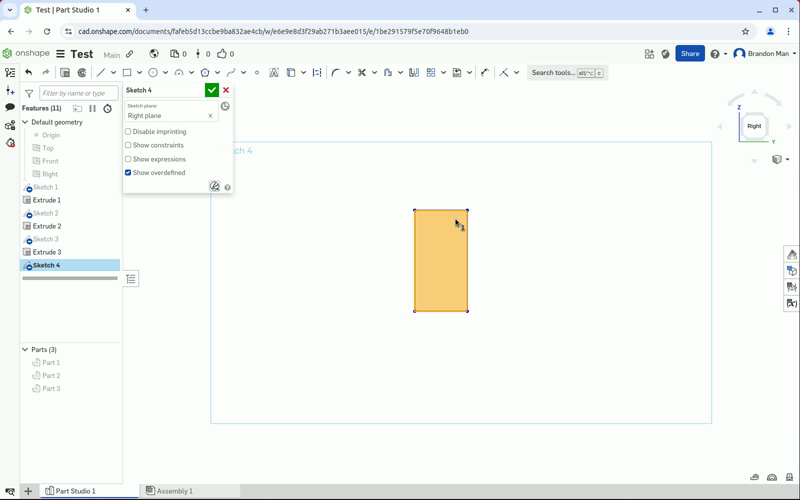
mouse_move(73, 352)
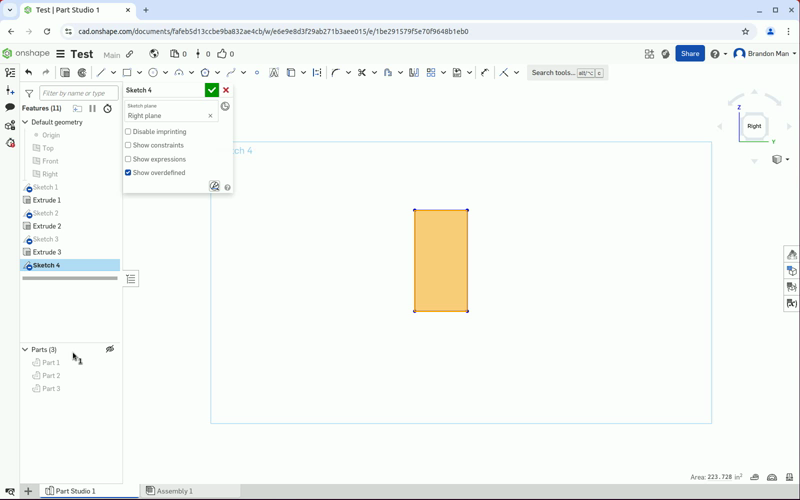
key(shift+y)
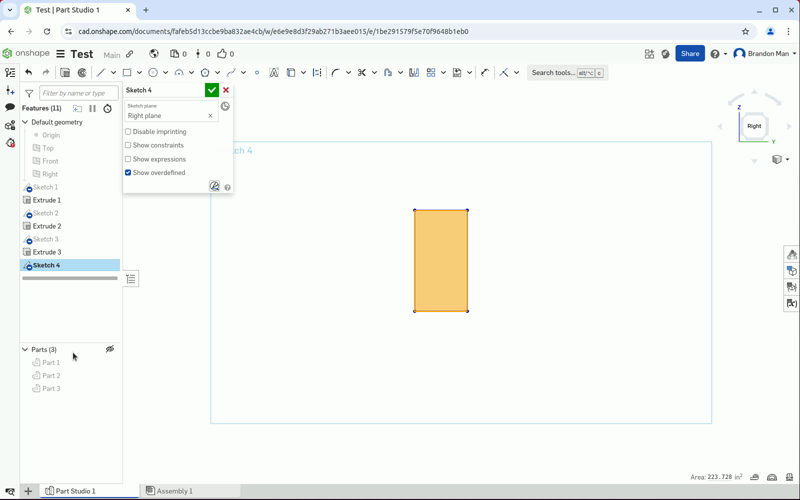
key(shift+e)
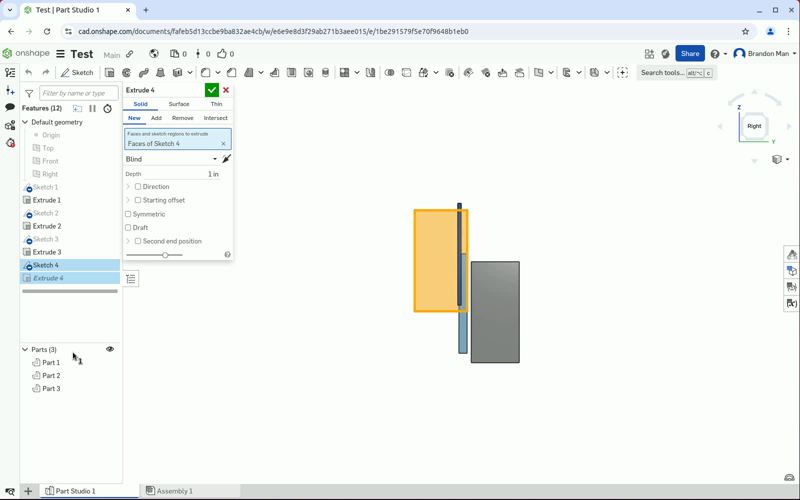
mouse_move(143, 106)
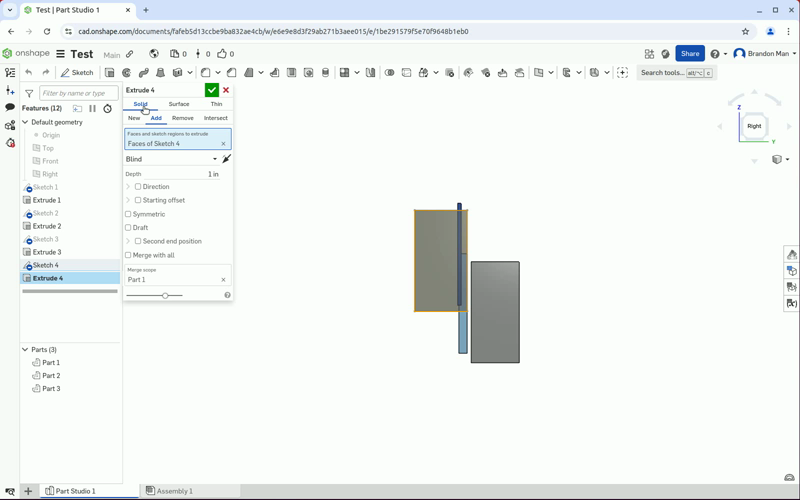
click(143, 106)
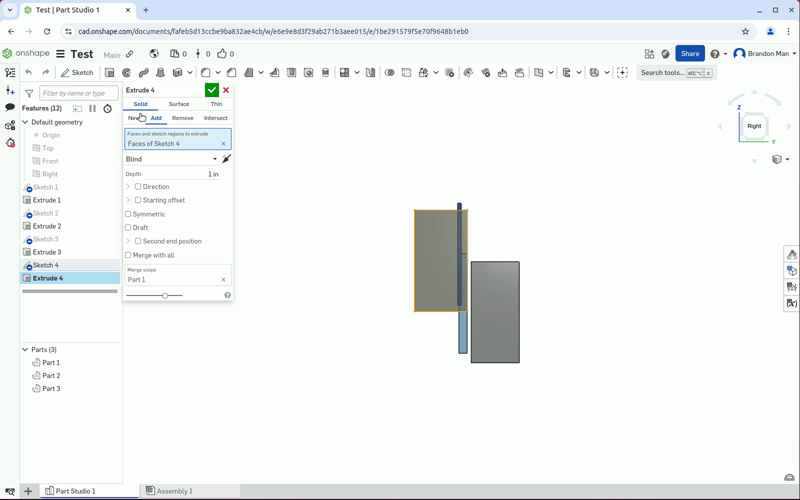
mouse_move(137, 120)
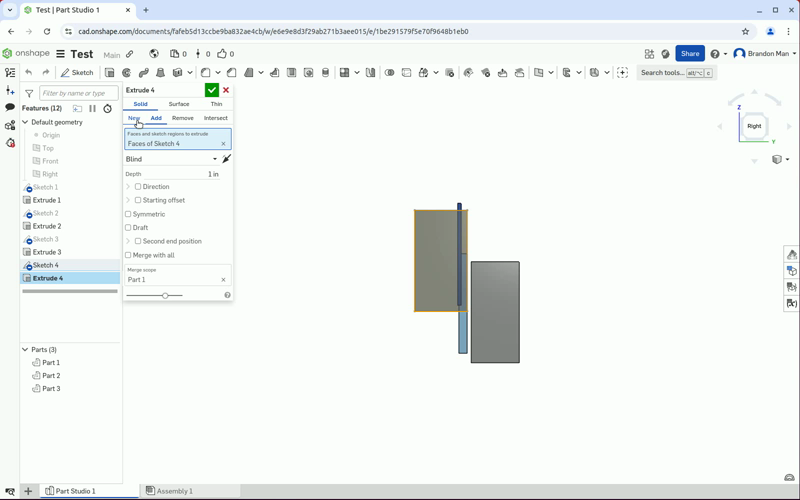
click(137, 120)
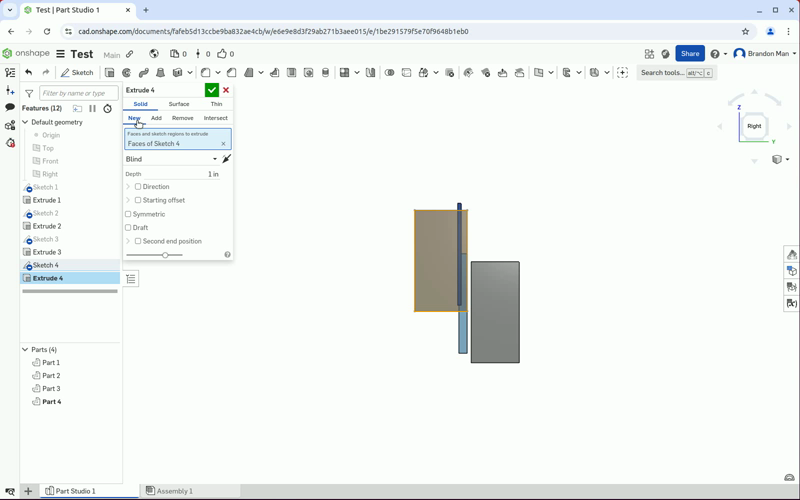
key(tab, 4)
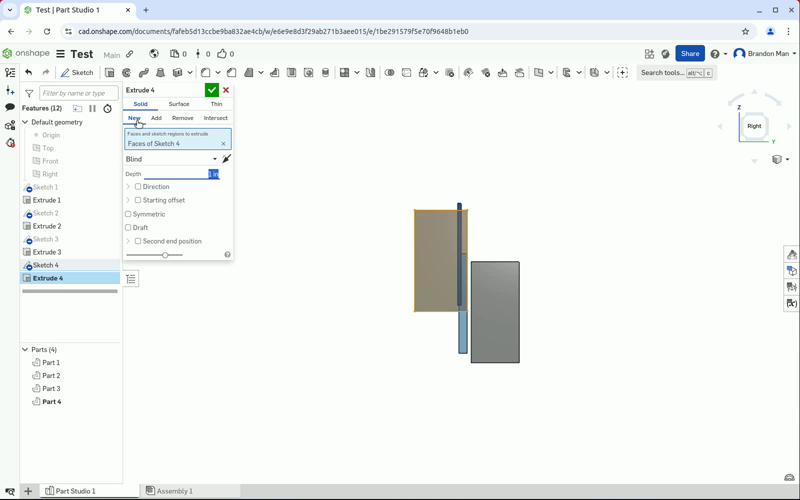
text(0.722)
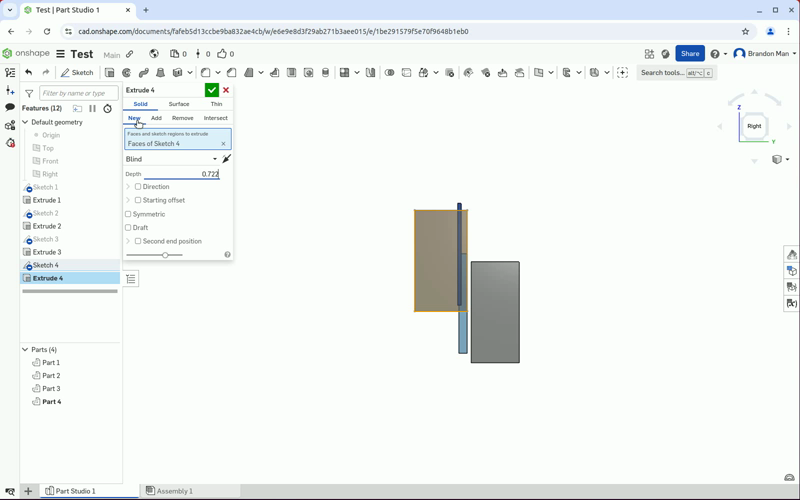
key(enter)
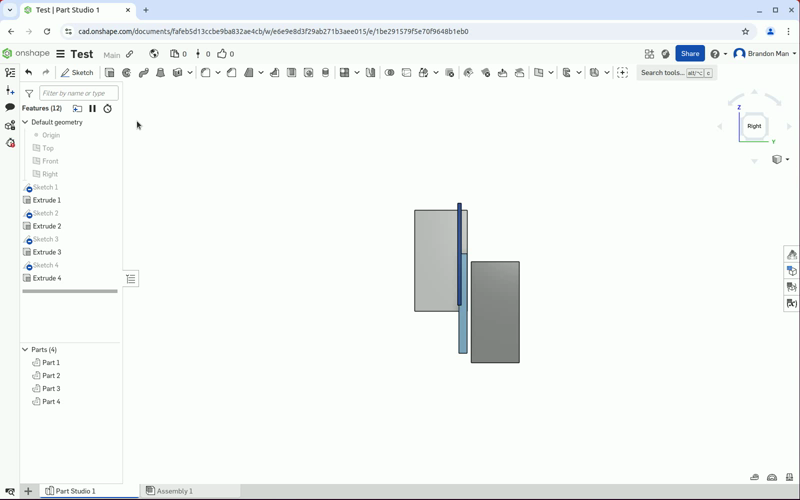
key(shift+h)
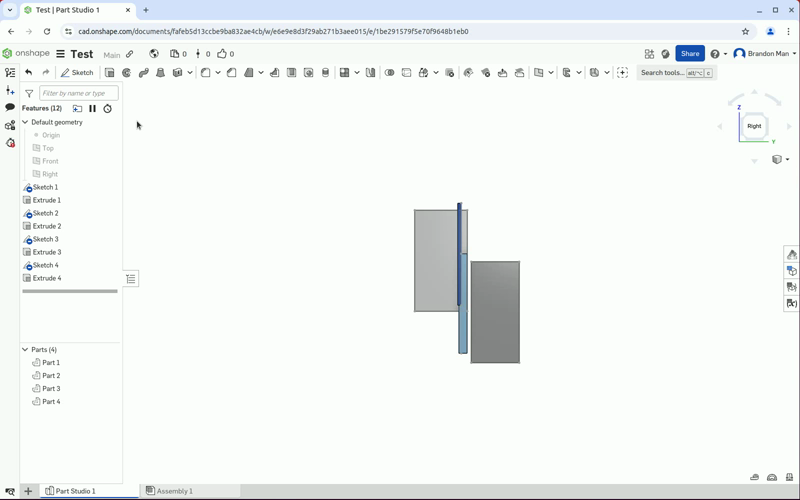
key(shift+h)
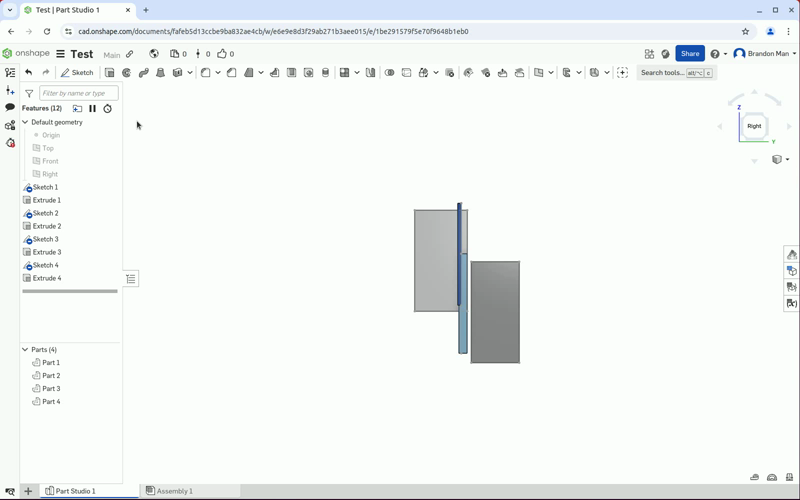
key(shift+7)
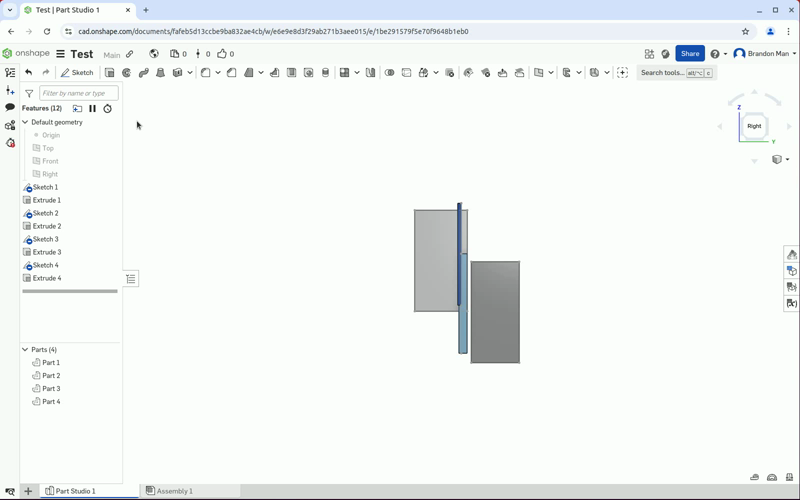
key(right, 2)
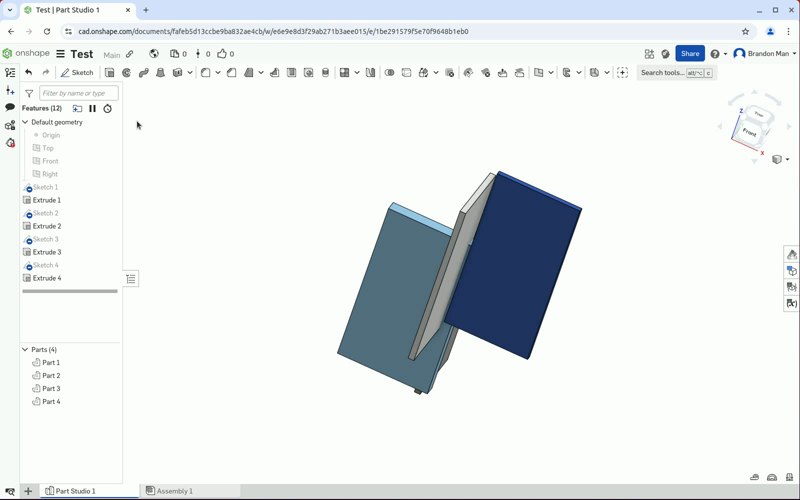
key(down, 2)
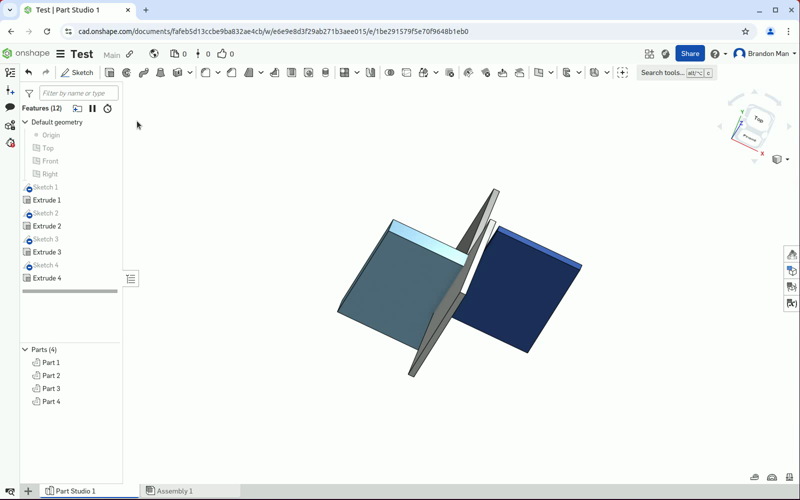
key(up, 2)
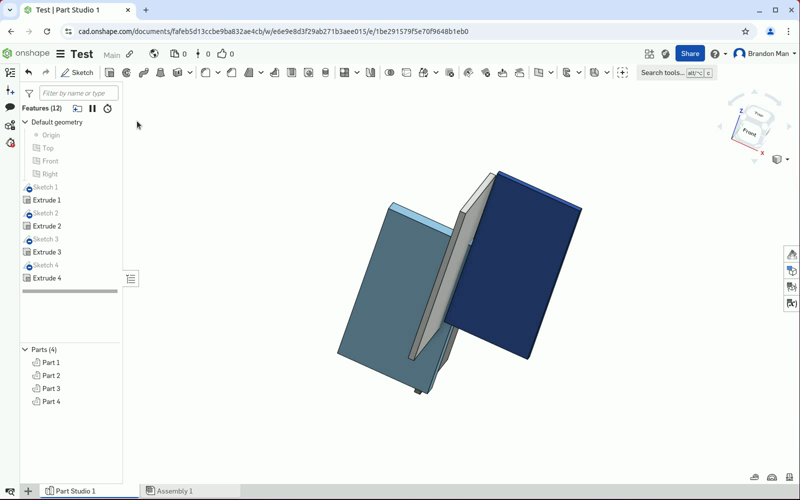
key(left, 2)
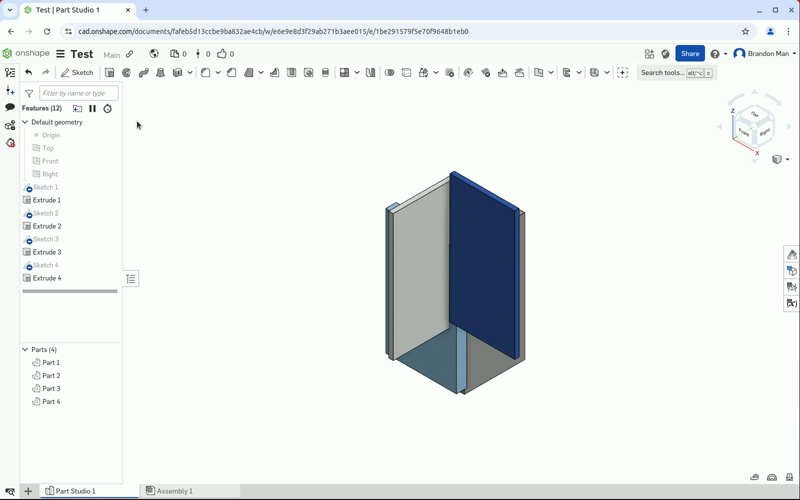
mouse_move(73, 189)
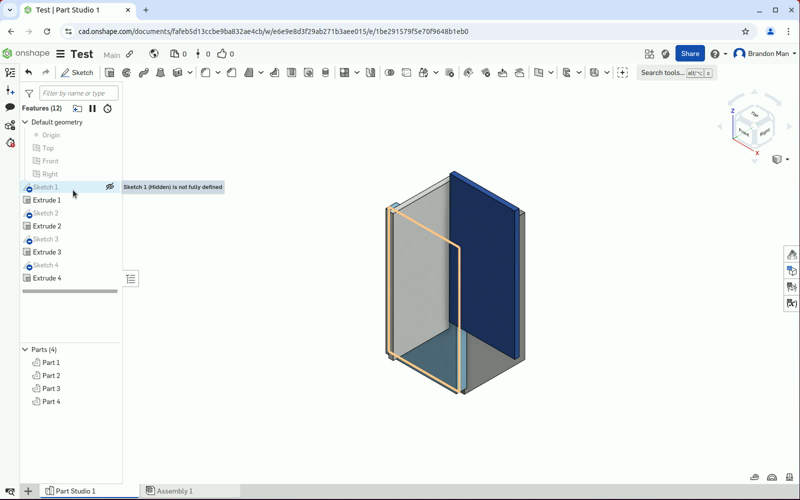
click(73, 189)